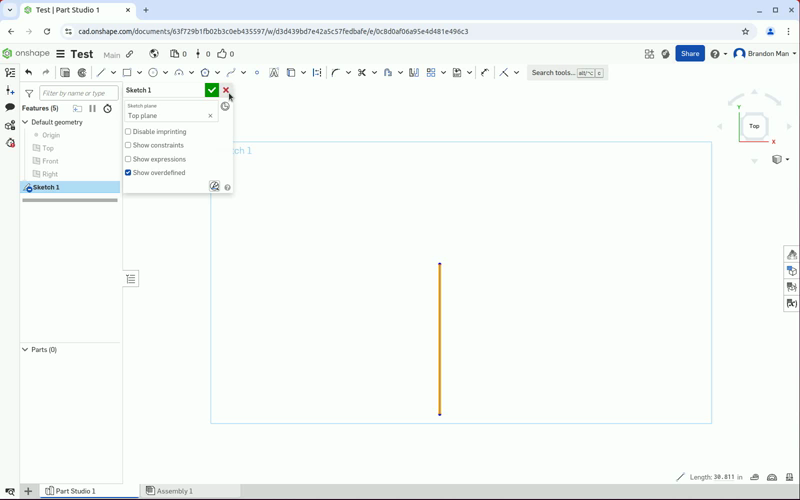
key(shift+h)
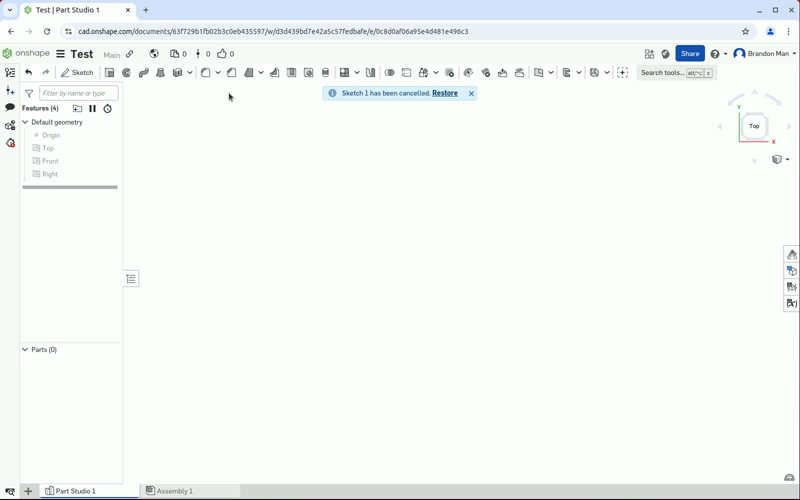
mouse_move(73, 352)
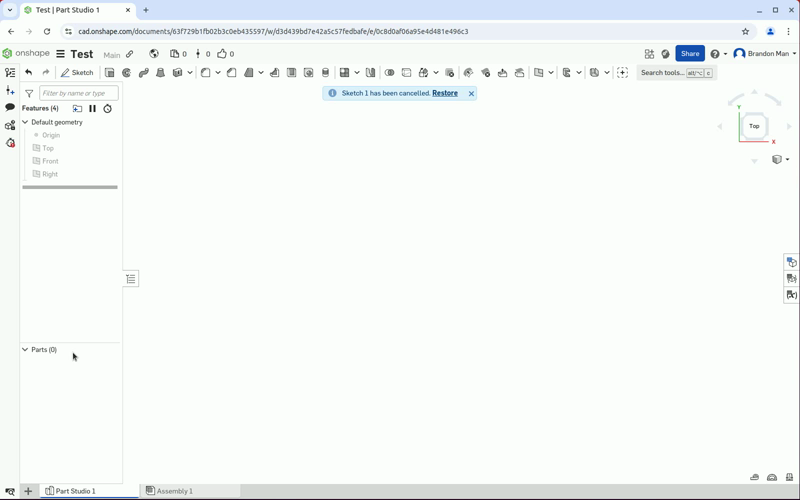
key(y)
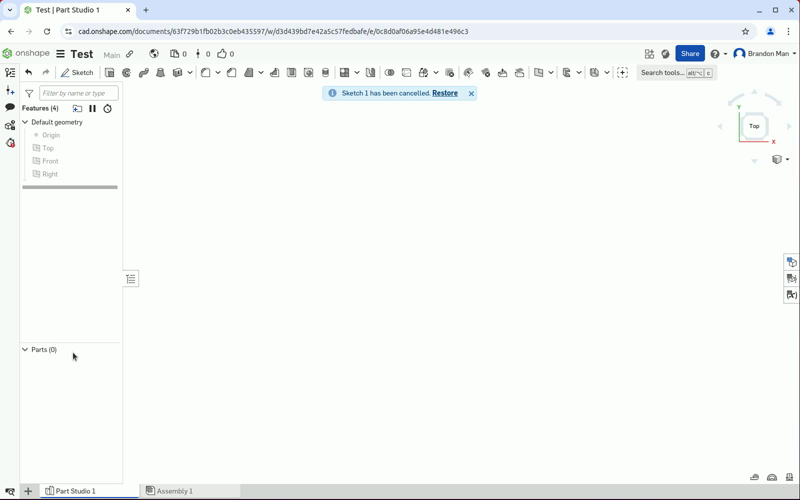
key(shift+p)
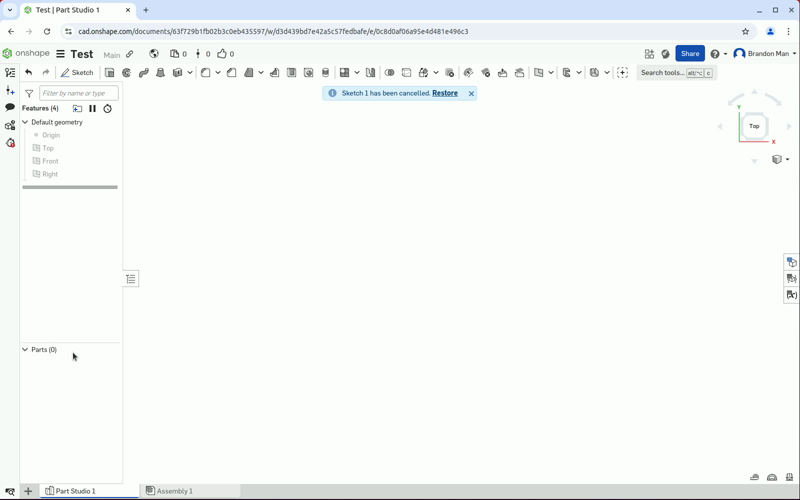
key(space)
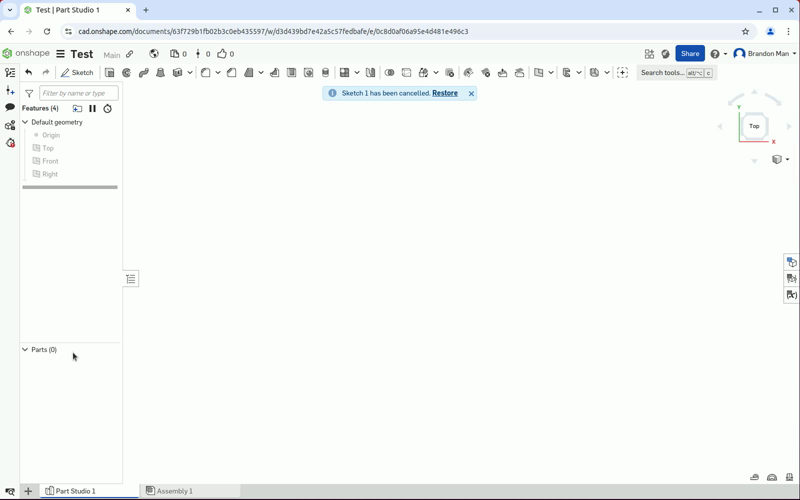
key_down(shift)
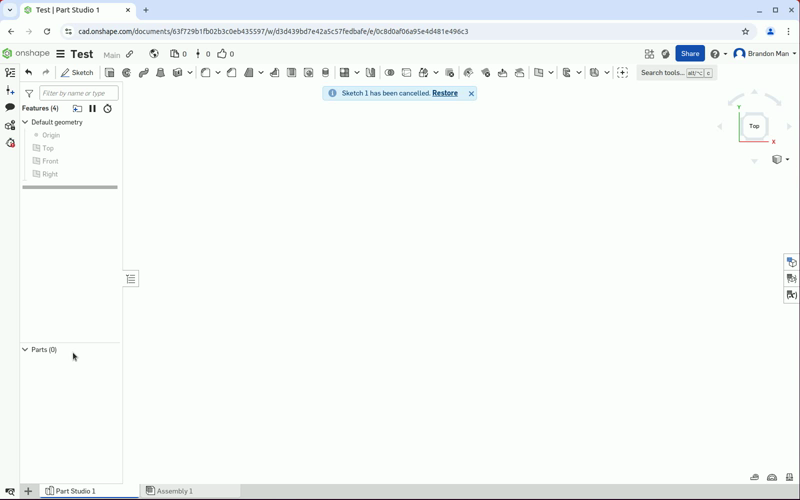
key(up)
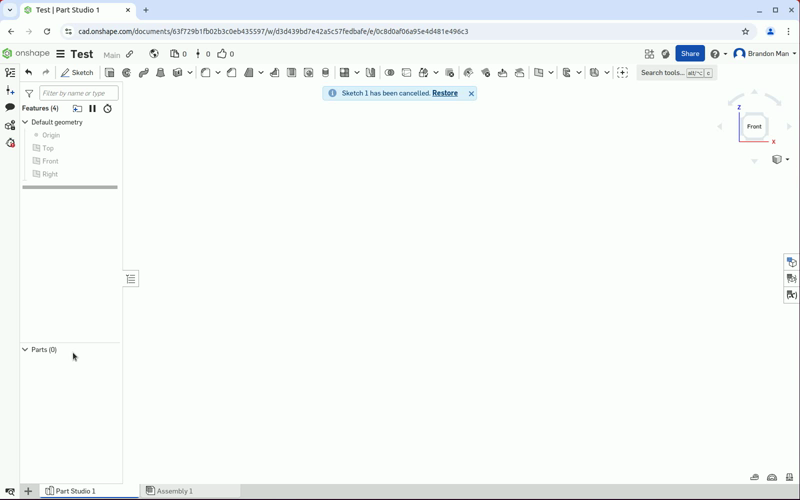
key_up(shift)
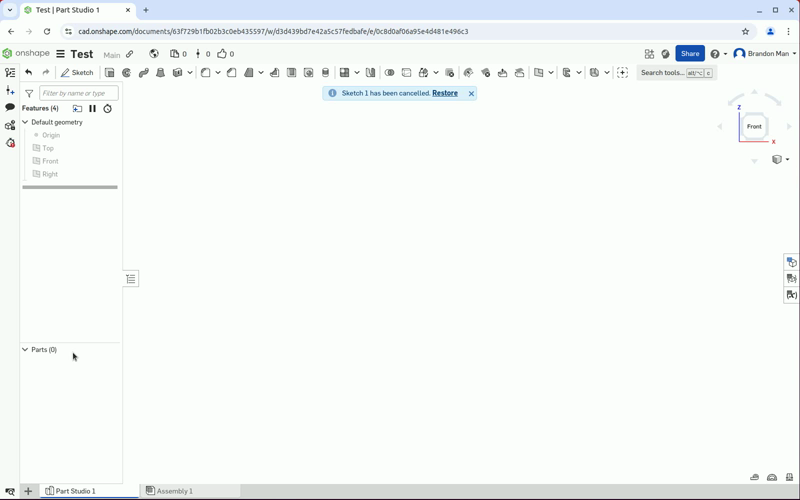
mouse_move(73, 352)
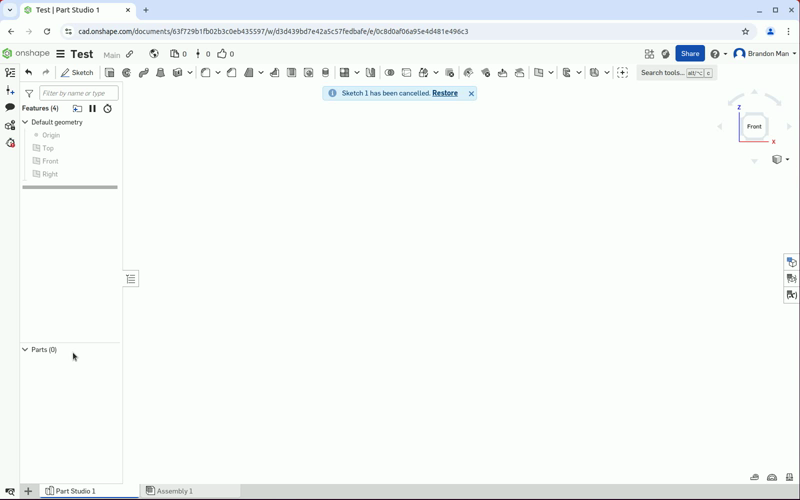
key(shift+y)
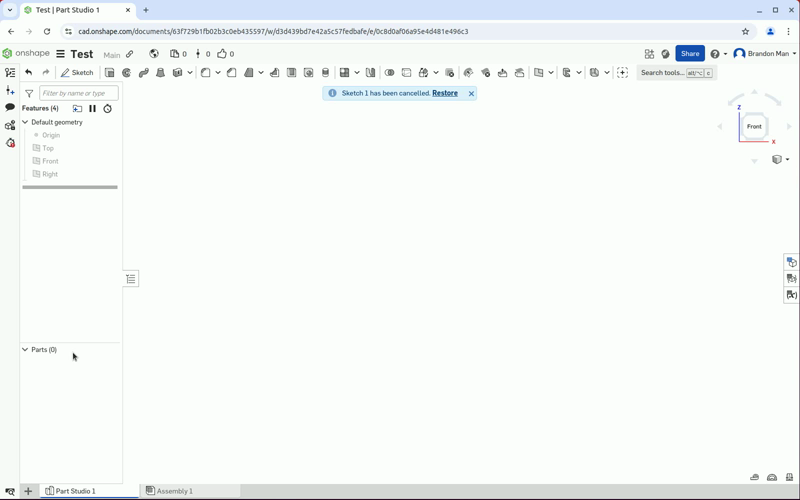
key(shift+s)
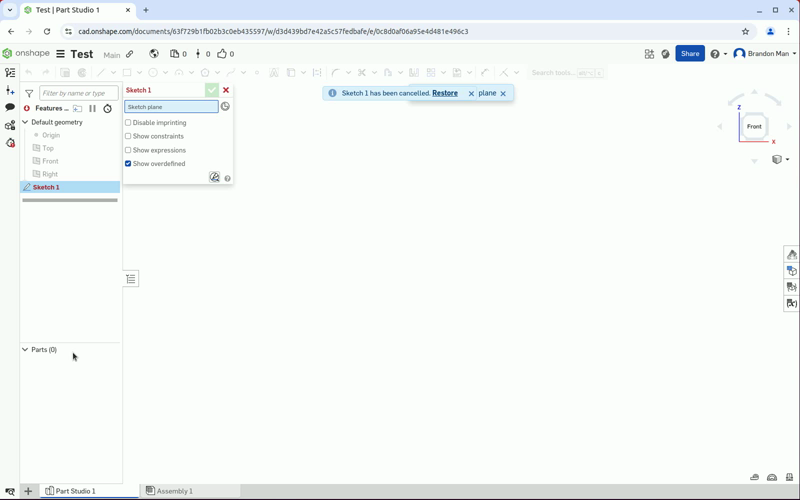
mouse_move(73, 163)
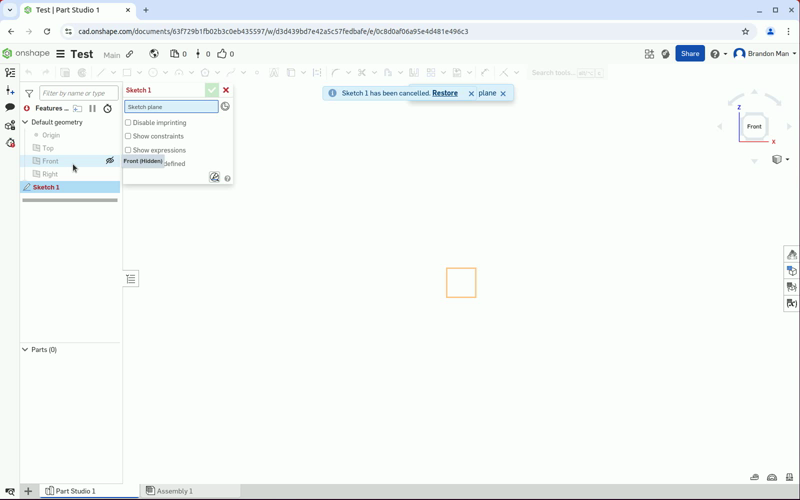
click(73, 163)
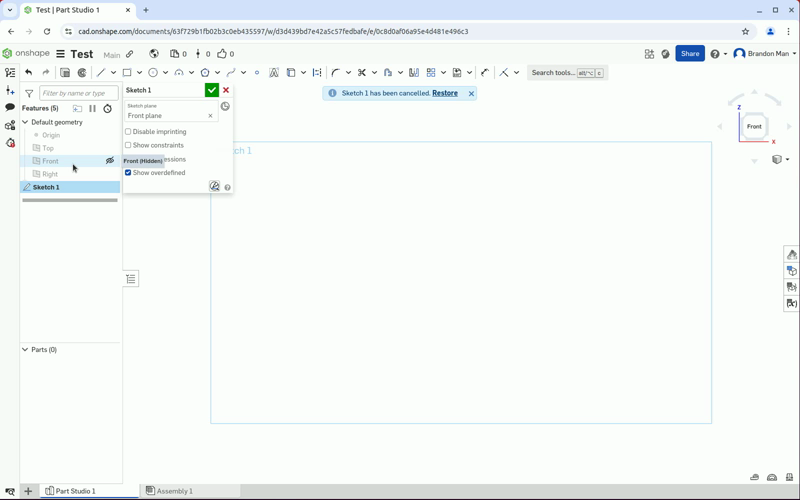
mouse_move(73, 352)
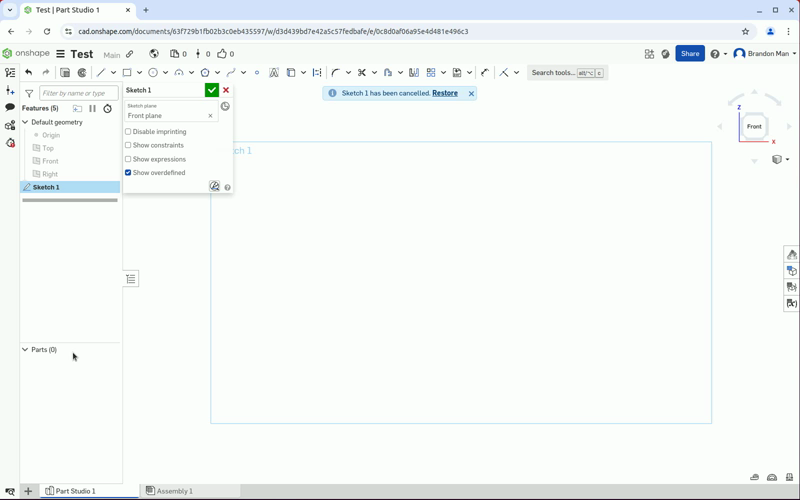
key(y)
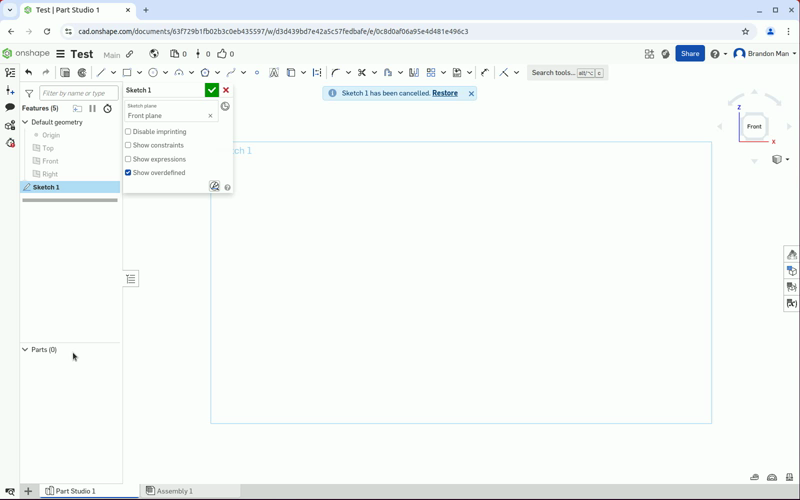
key(l)
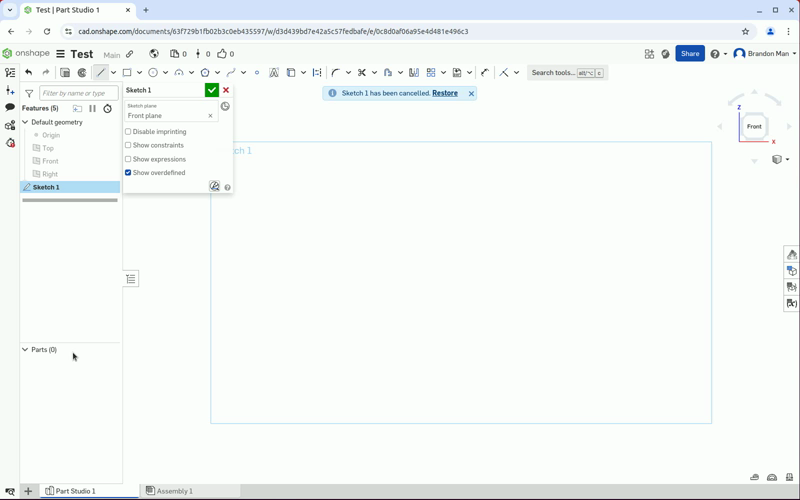
key_down(shift)
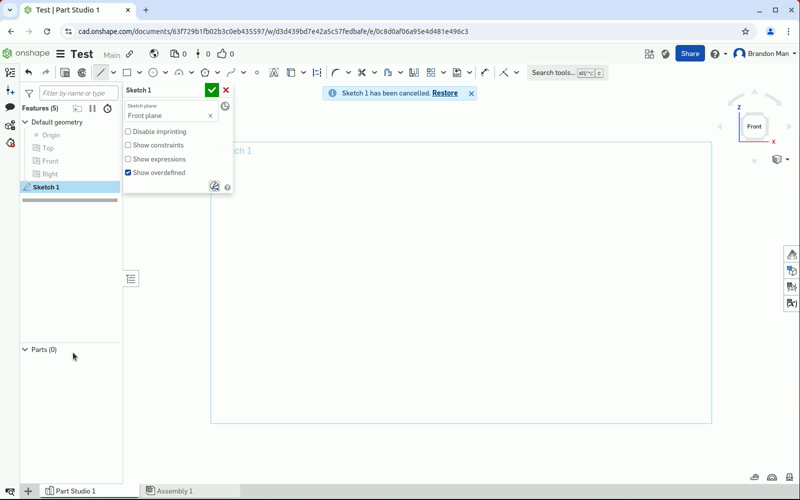
mouse_move(452, 282)
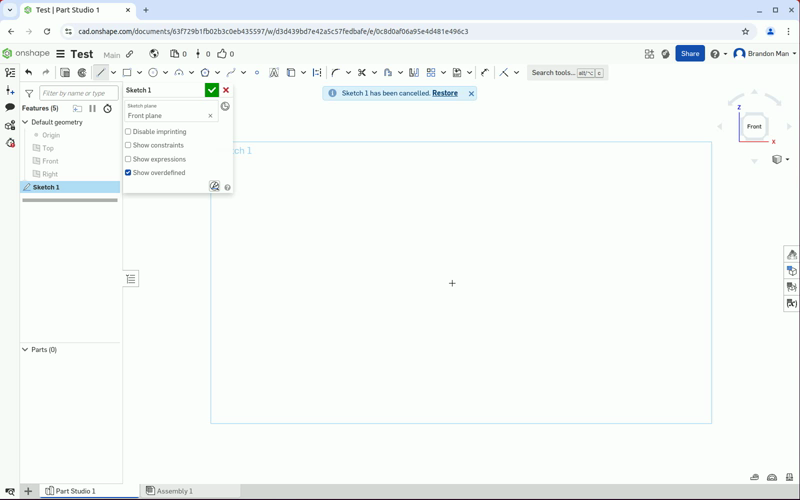
click(452, 282)
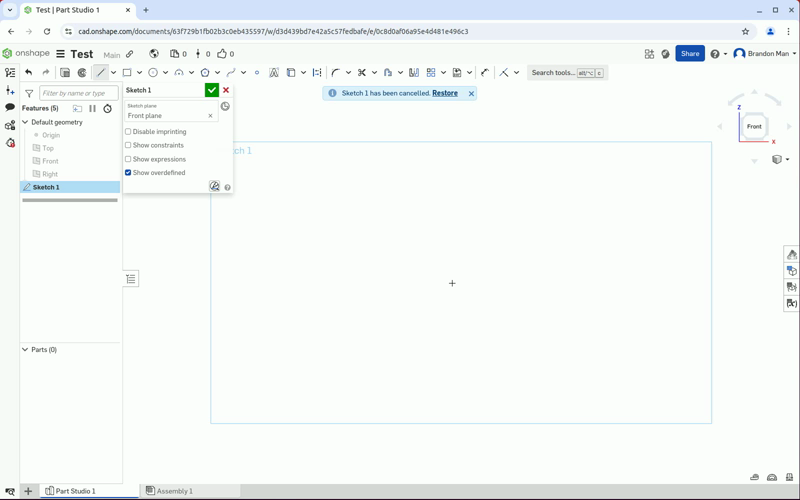
key_up(shift)
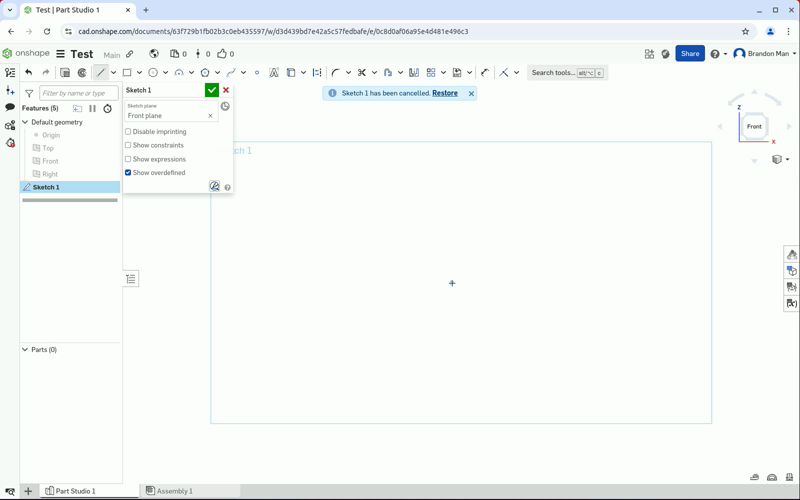
key_down(shift)
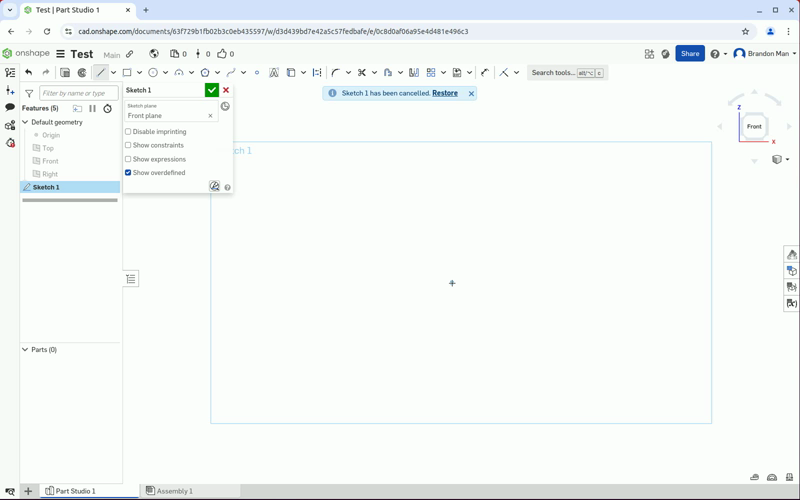
mouse_move(482, 282)
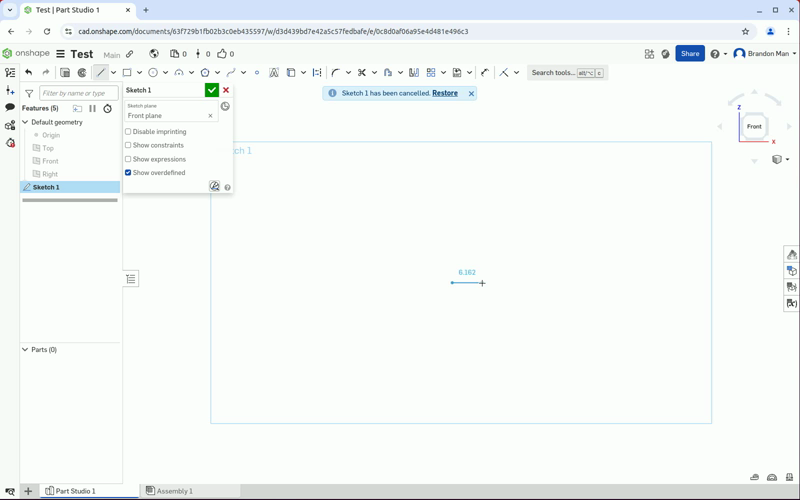
mouse_move(460, 282)
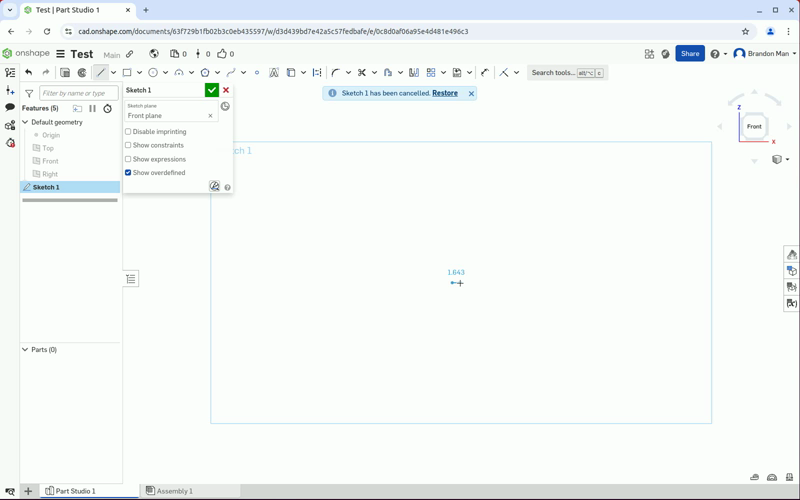
click(460, 282)
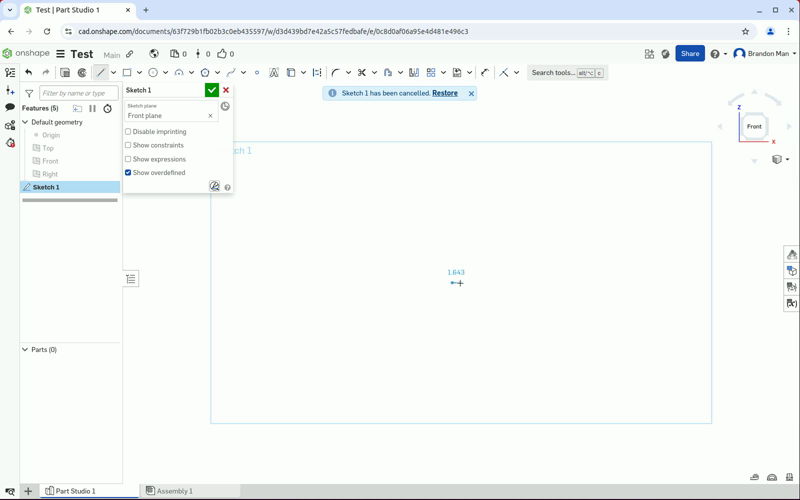
key_up(shift)
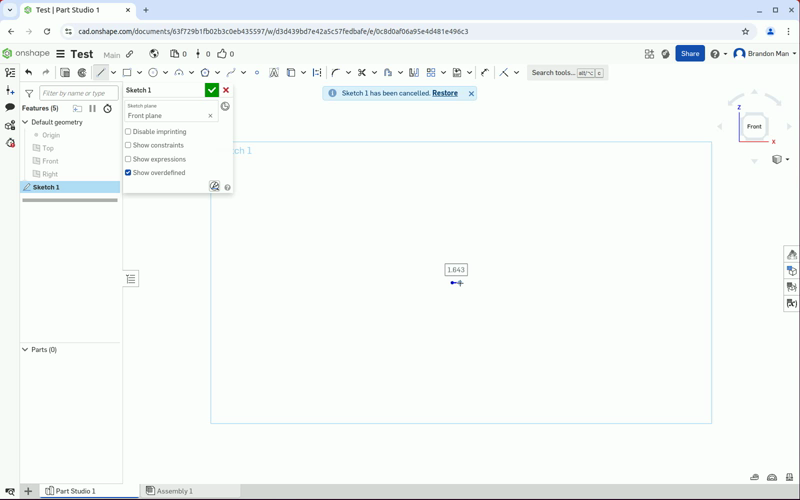
key_down(shift)
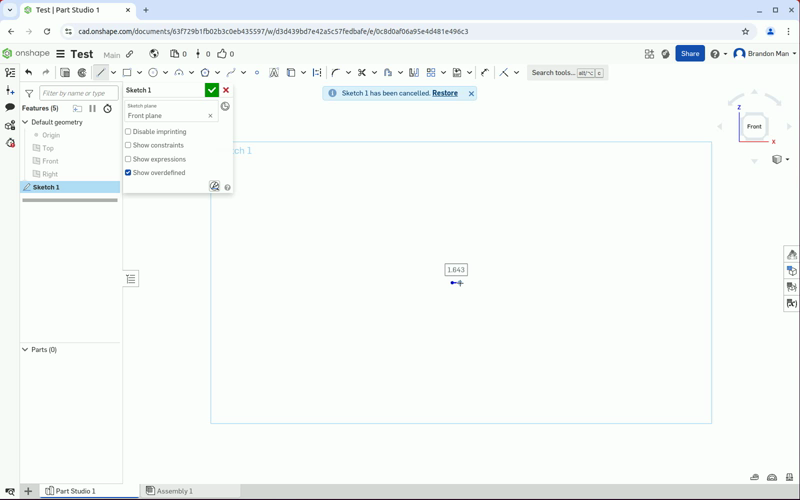
mouse_move(490, 282)
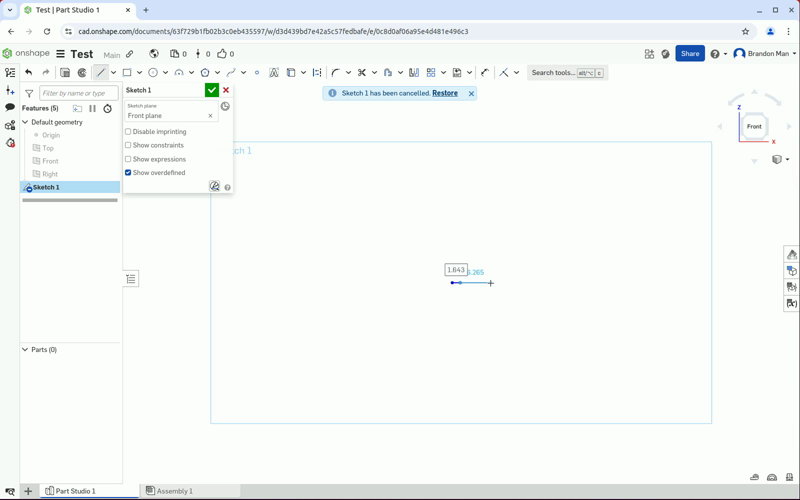
mouse_move(468, 282)
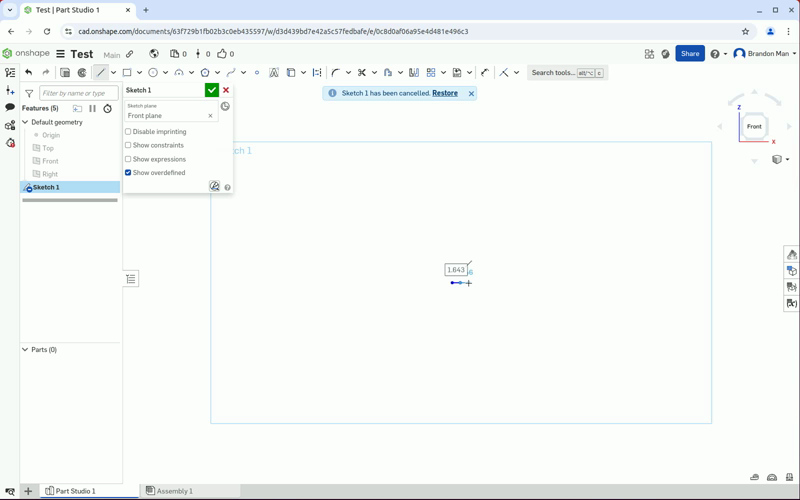
click(468, 282)
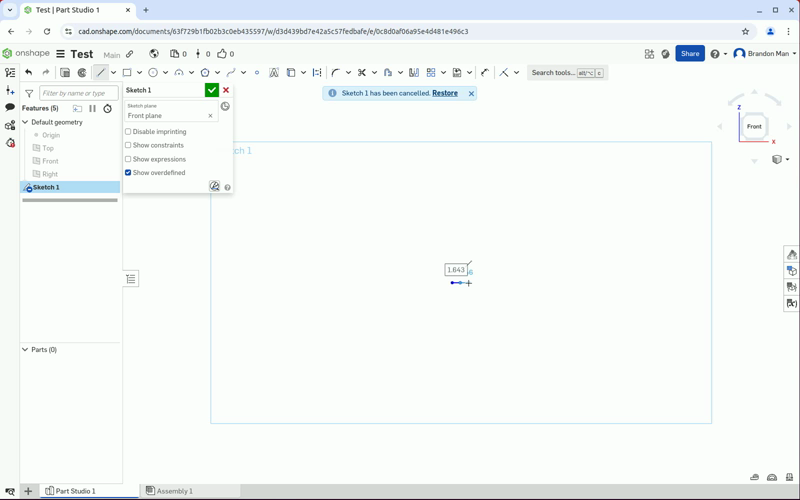
key_up(shift)
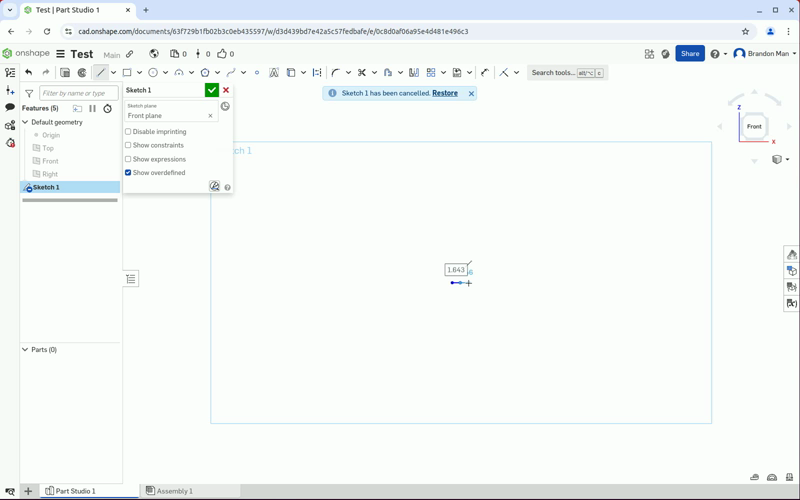
key_down(shift)
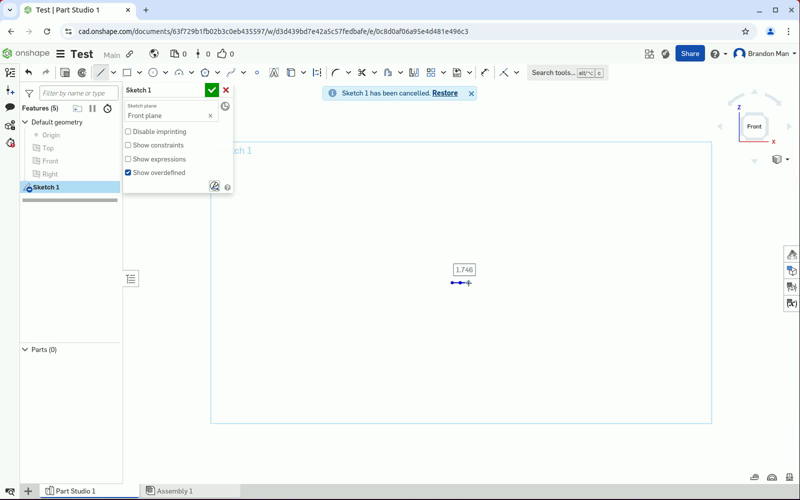
mouse_move(498, 282)
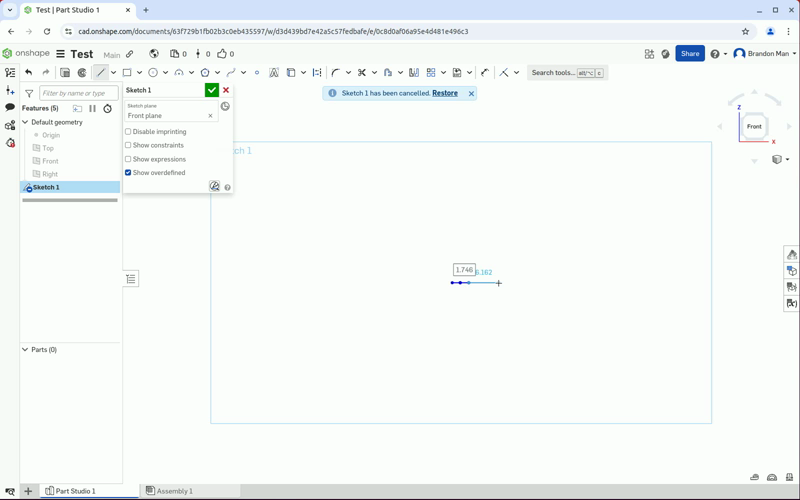
mouse_move(468, 261)
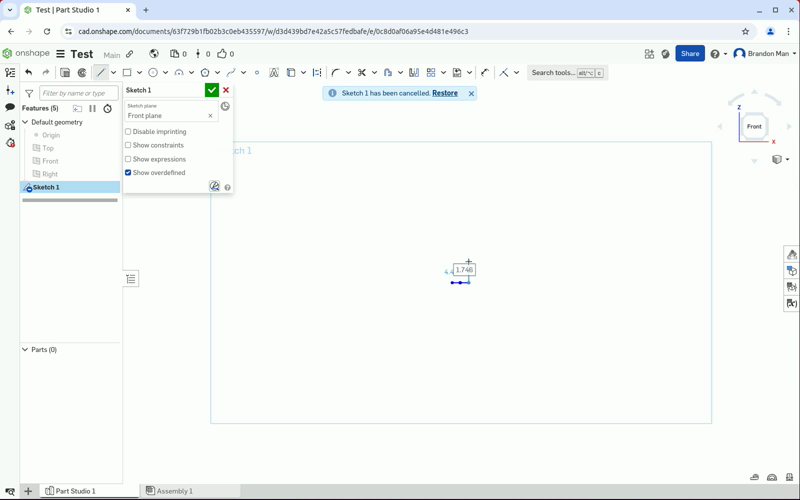
click(468, 261)
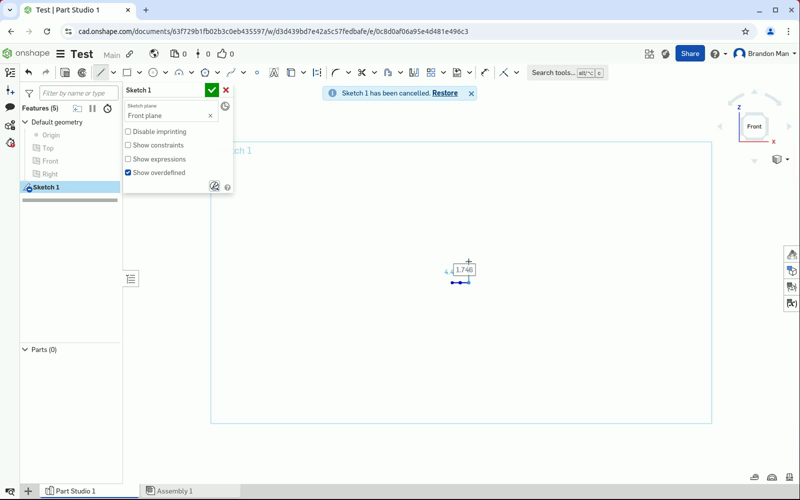
key_up(shift)
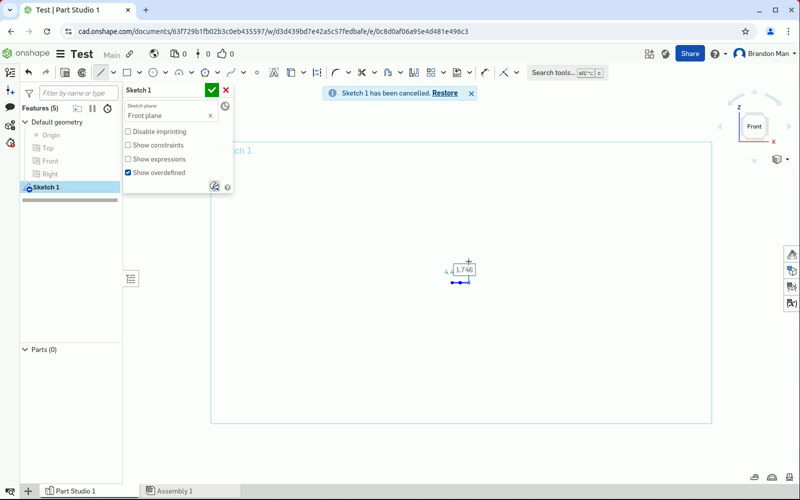
key_down(shift)
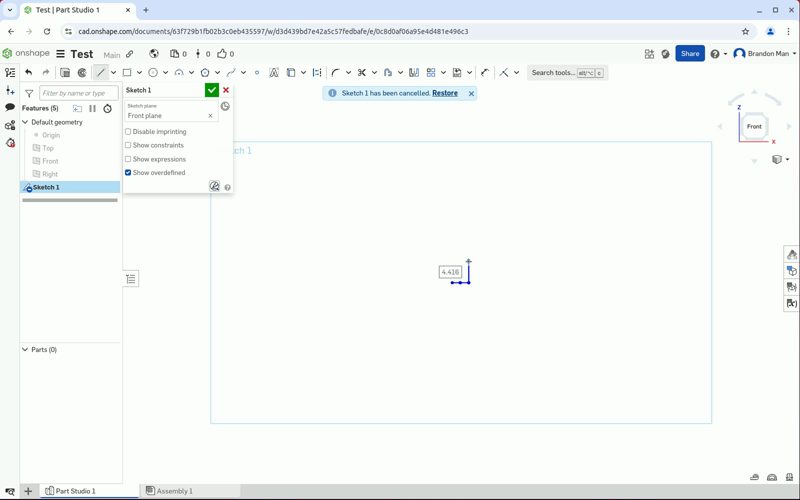
mouse_move(498, 261)
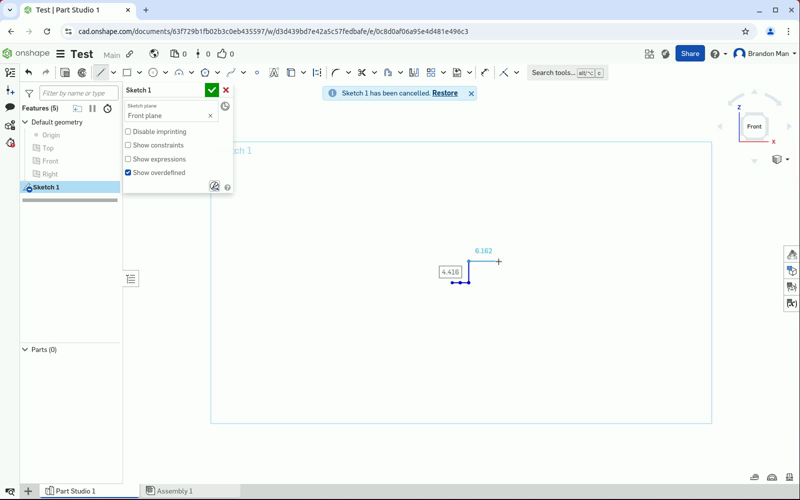
mouse_move(467, 261)
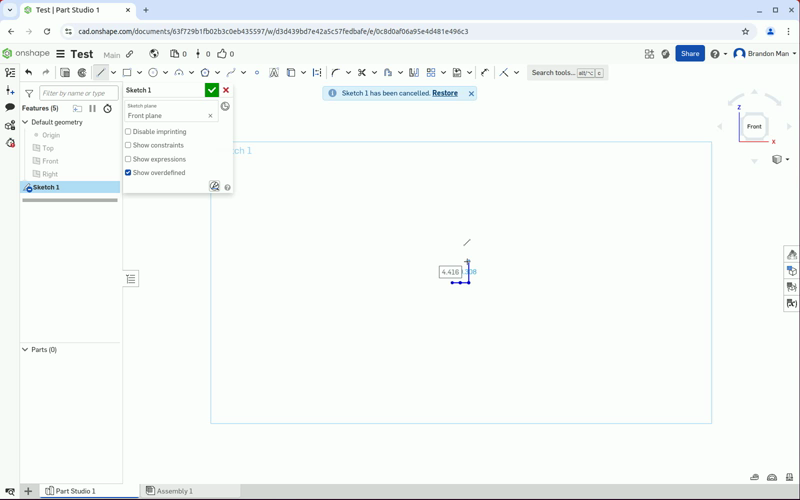
scroll(6)
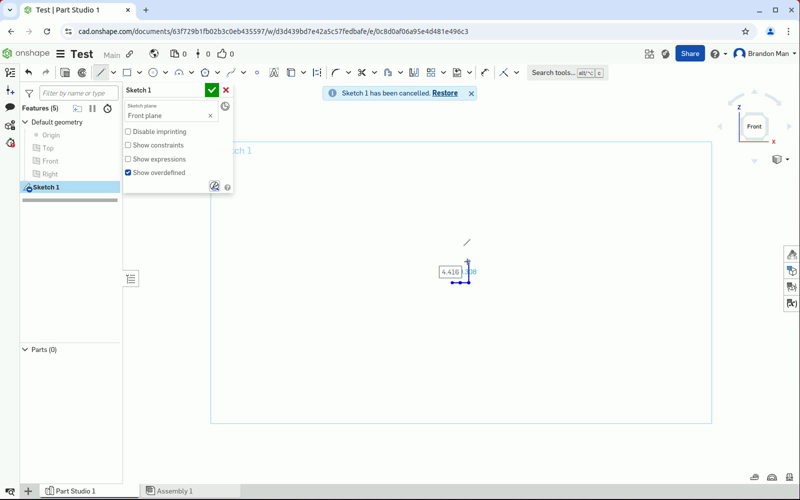
scroll(6)
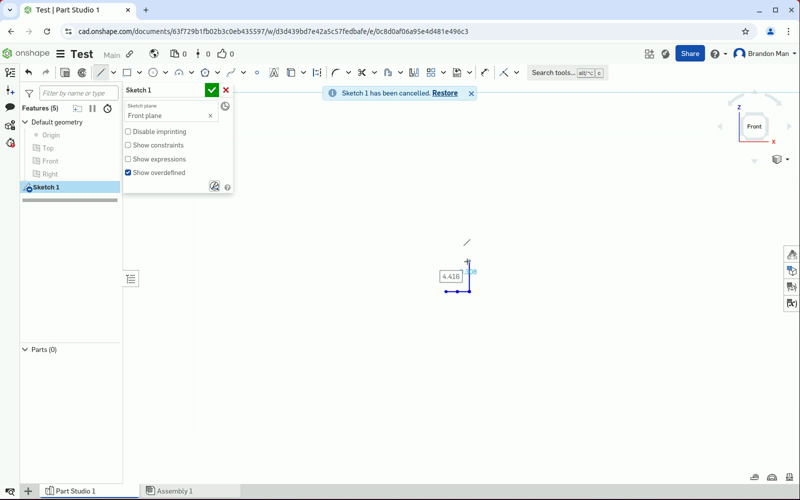
scroll(6)
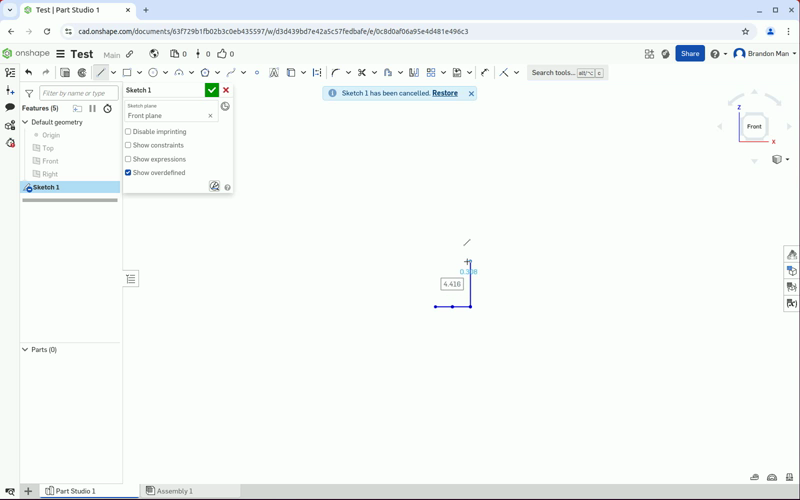
scroll(6)
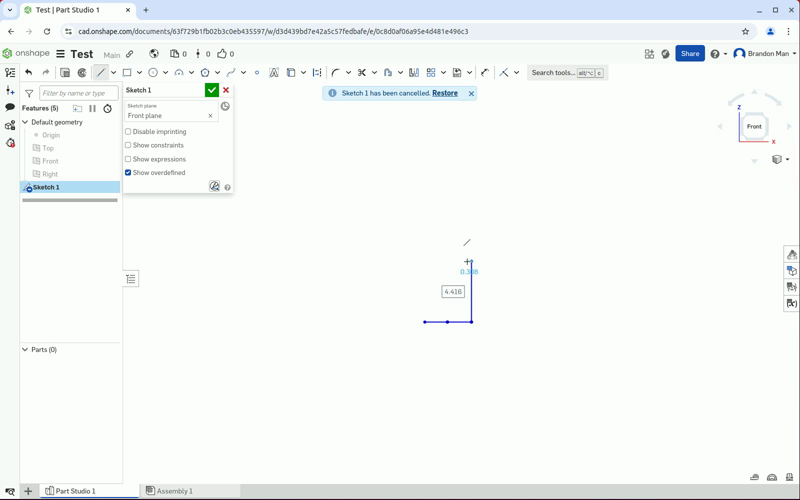
scroll(6)
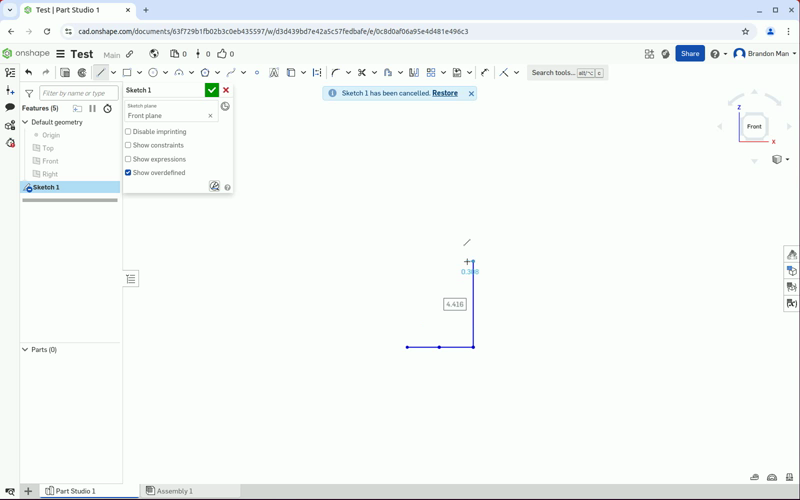
scroll(6)
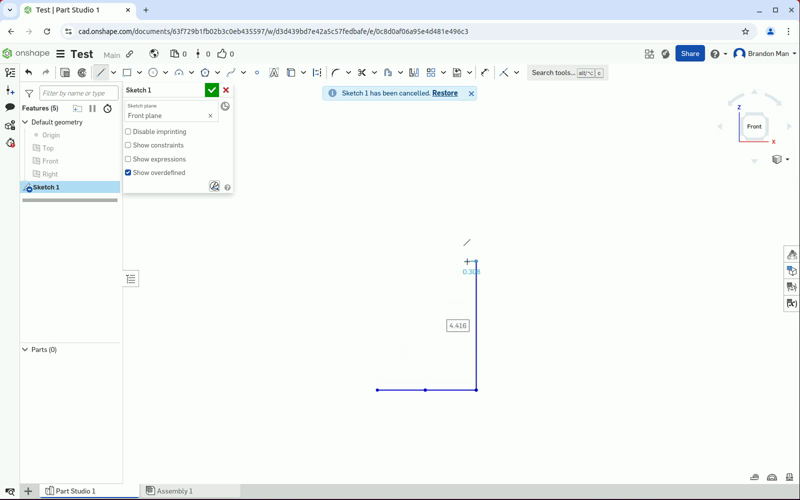
scroll(6)
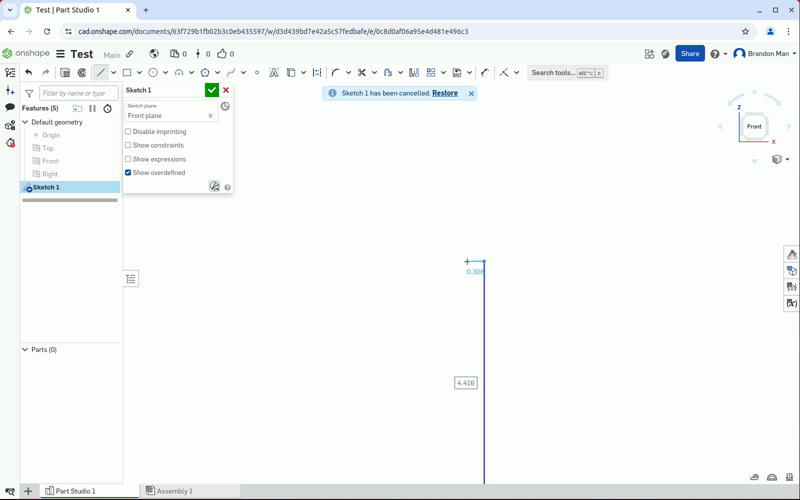
click(467, 261)
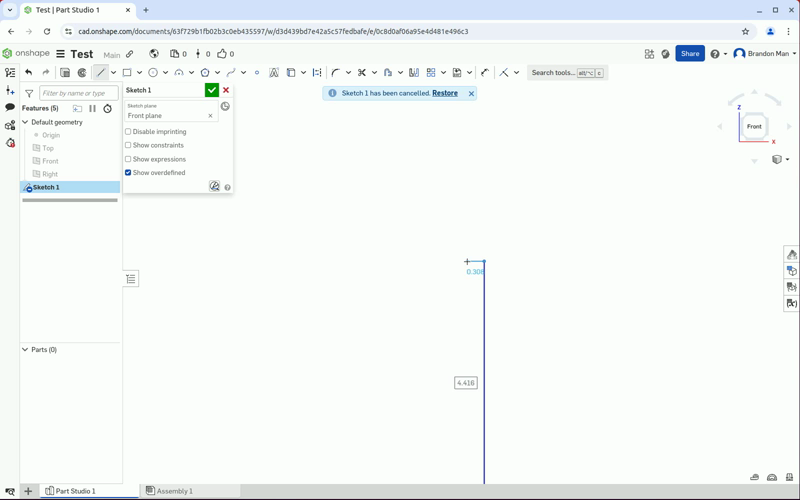
scroll(-6)
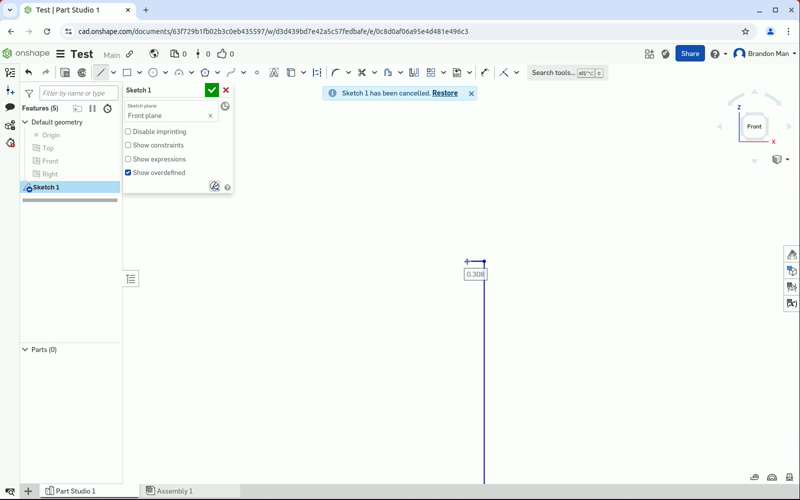
scroll(-6)
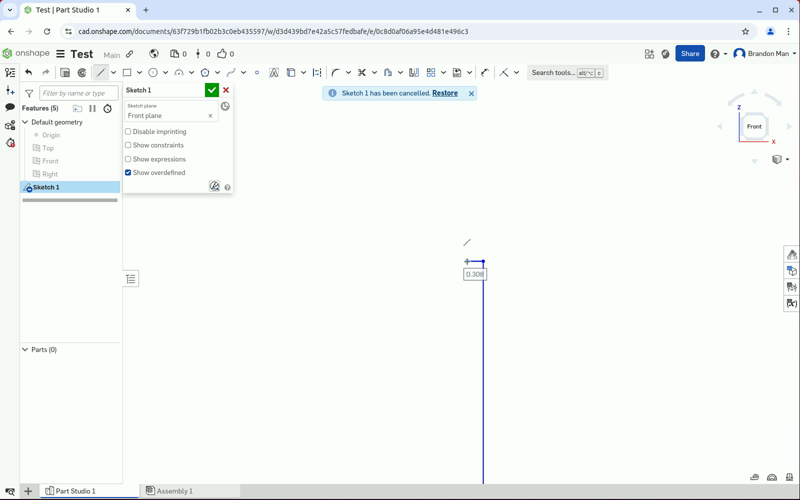
scroll(-6)
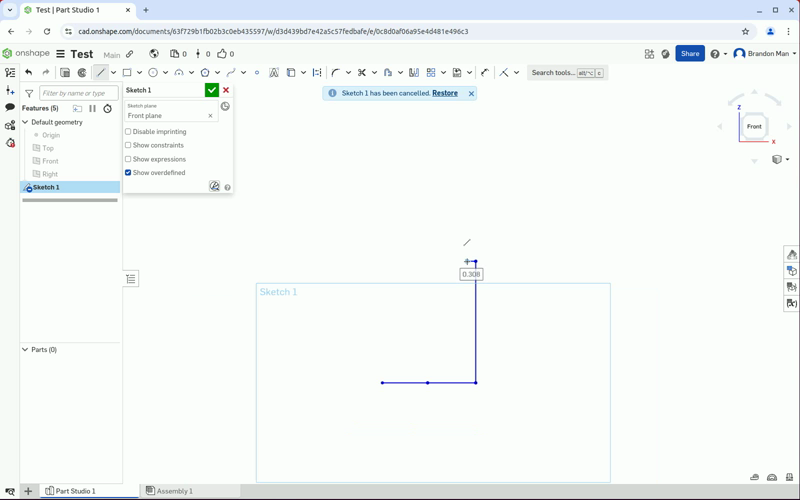
scroll(-6)
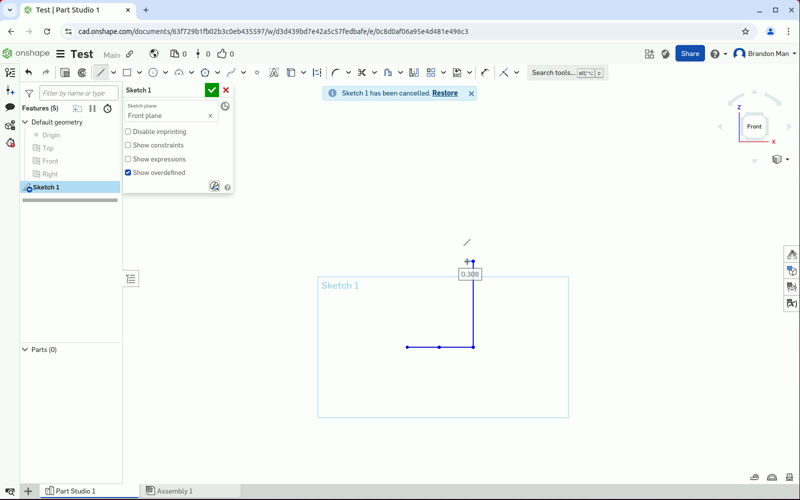
scroll(-6)
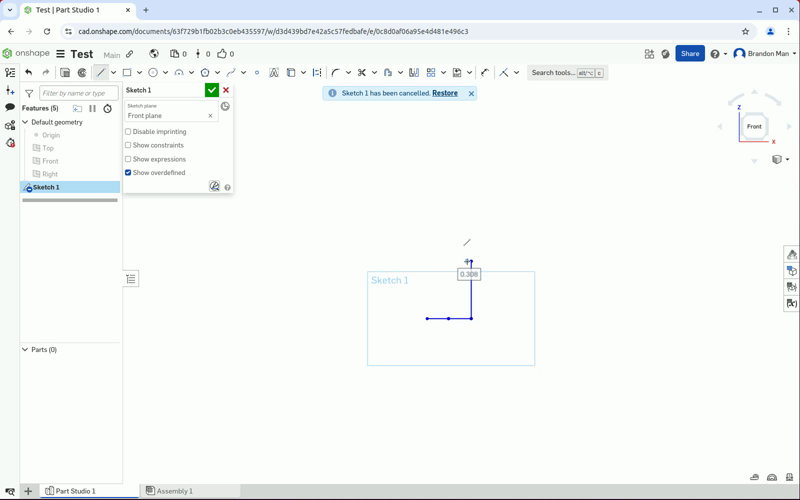
scroll(-6)
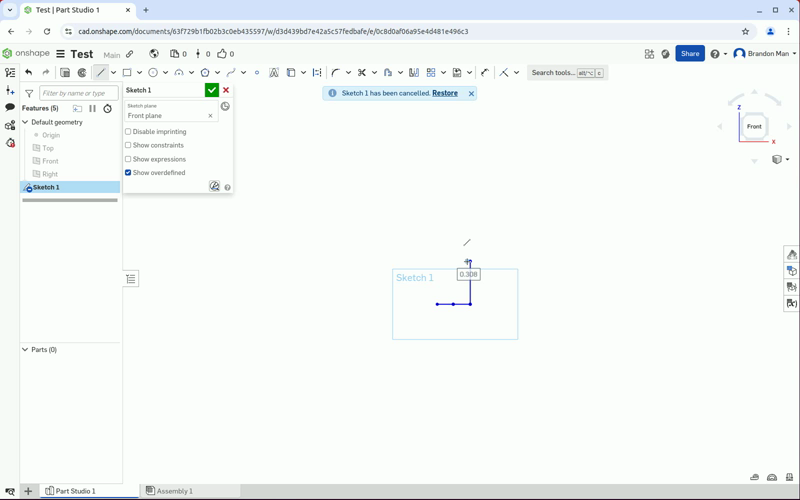
scroll(-6)
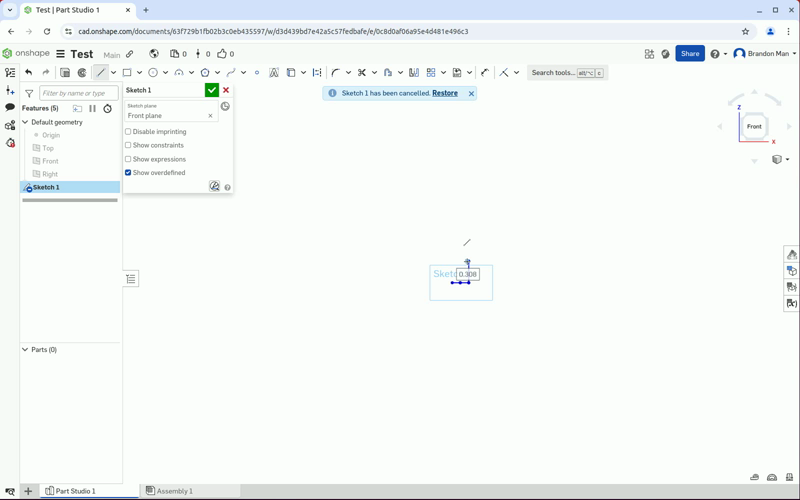
key_up(shift)
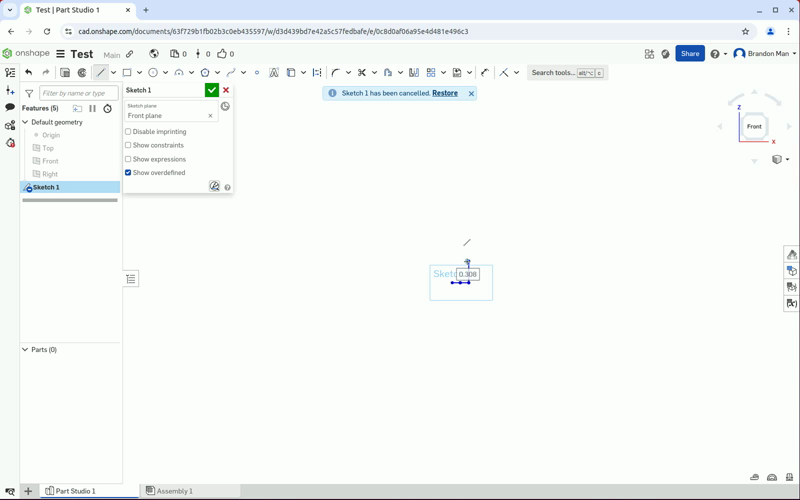
key_down(shift)
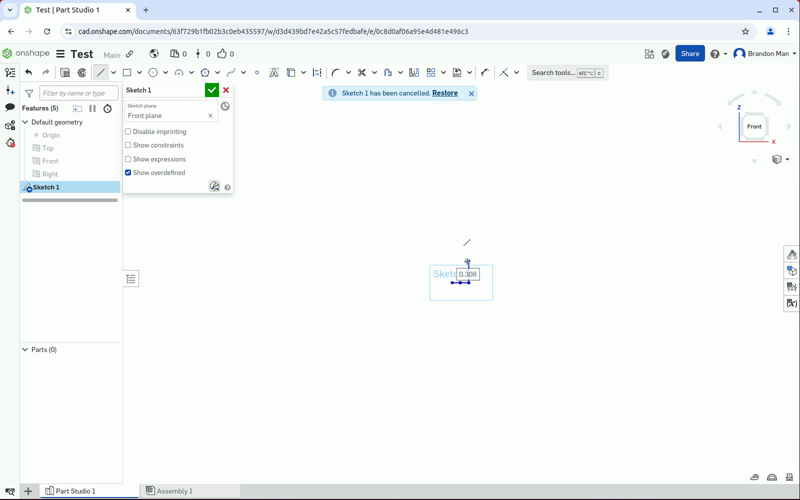
mouse_move(497, 261)
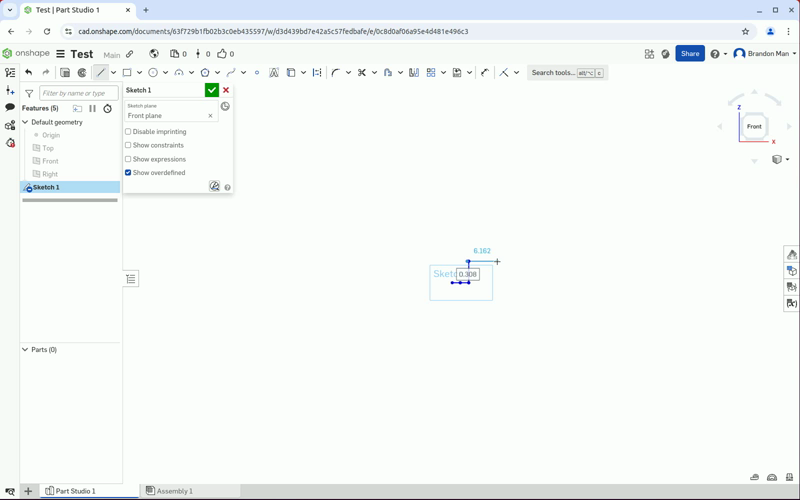
mouse_move(453, 261)
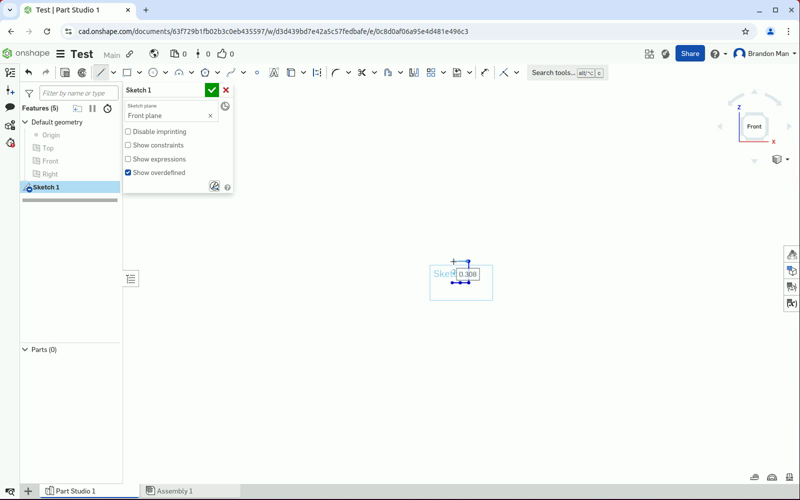
click(453, 261)
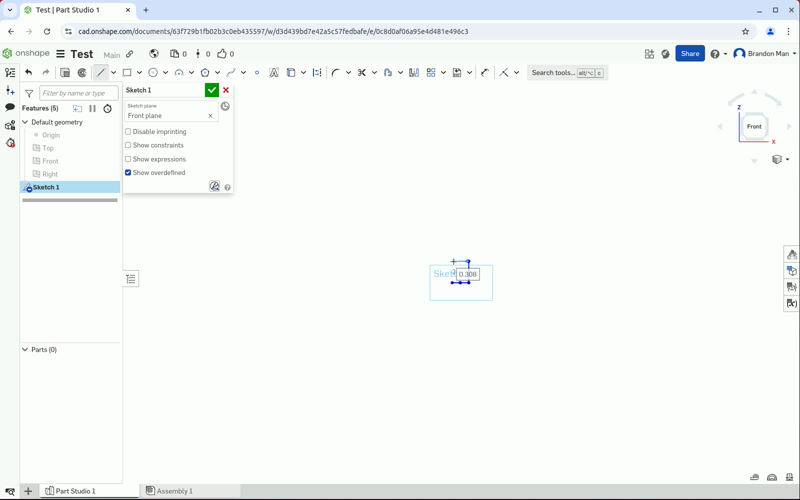
key_up(shift)
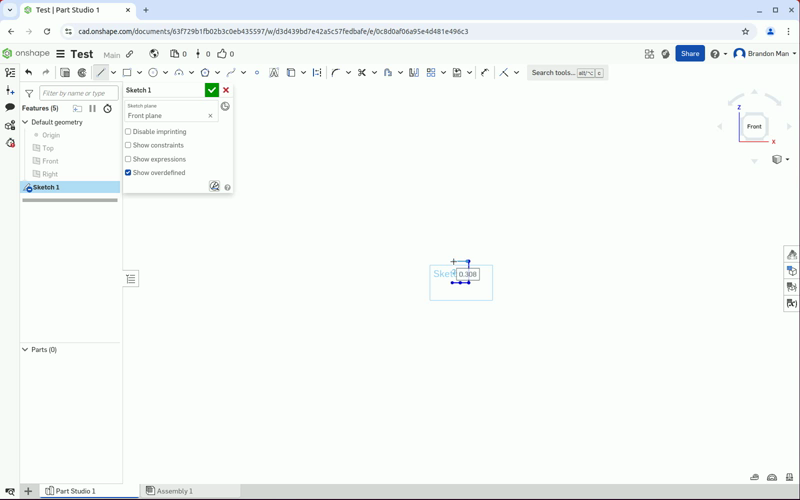
key_down(shift)
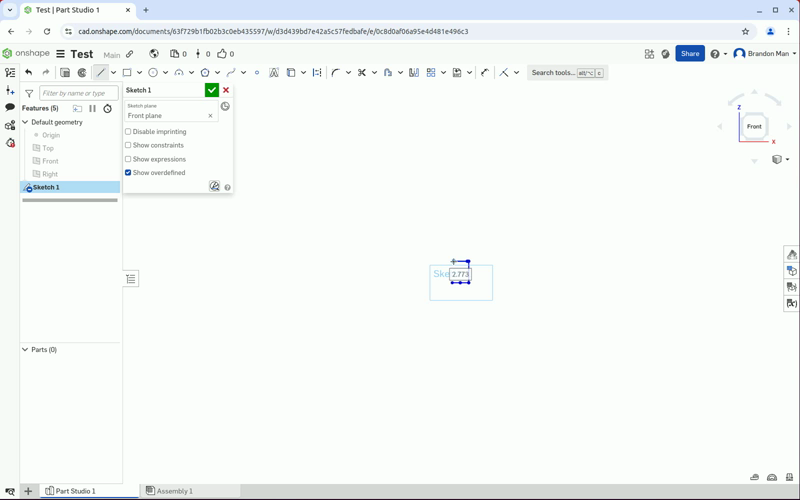
mouse_move(483, 261)
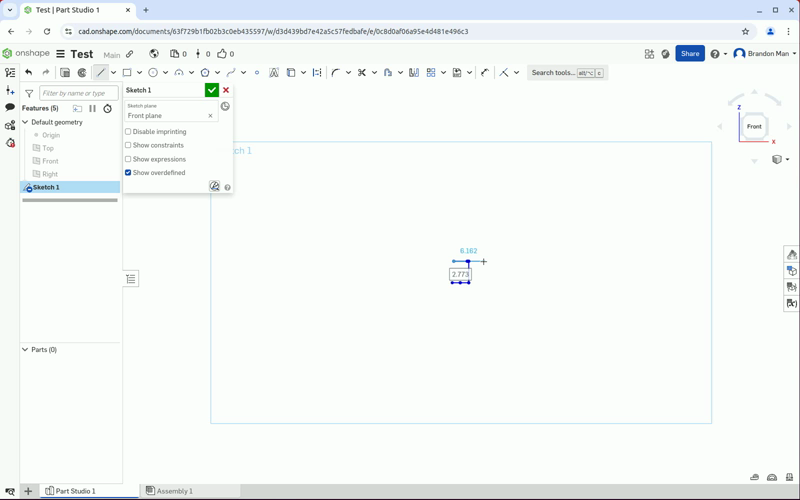
mouse_move(452, 261)
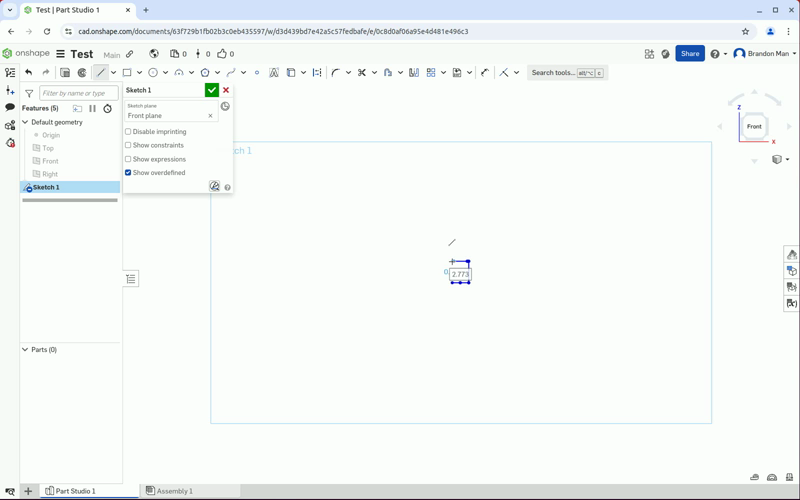
scroll(6)
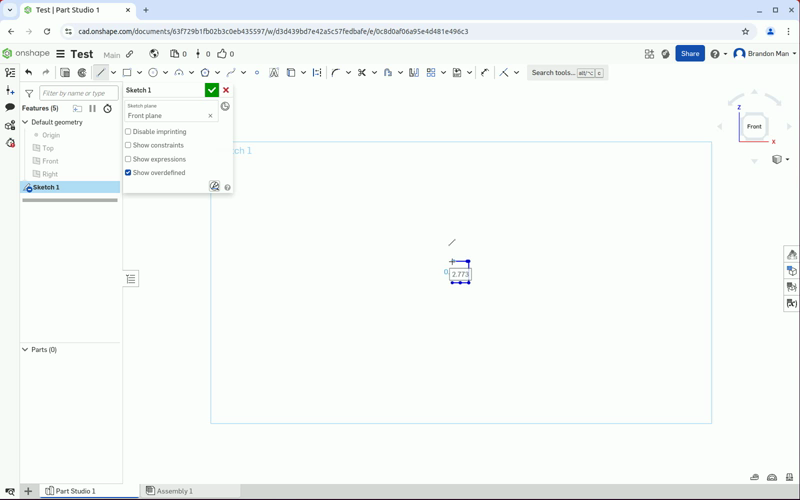
scroll(6)
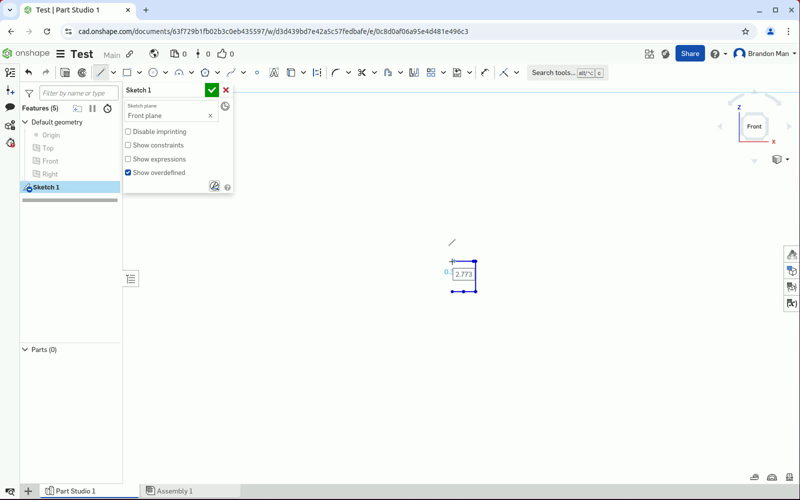
scroll(6)
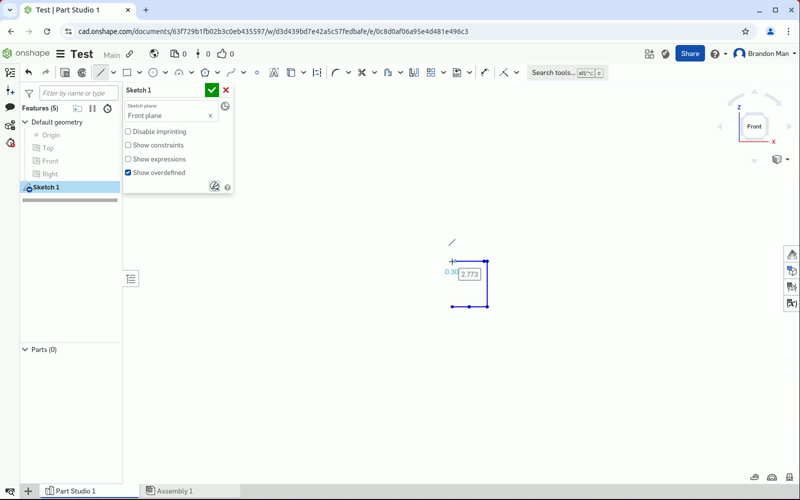
scroll(6)
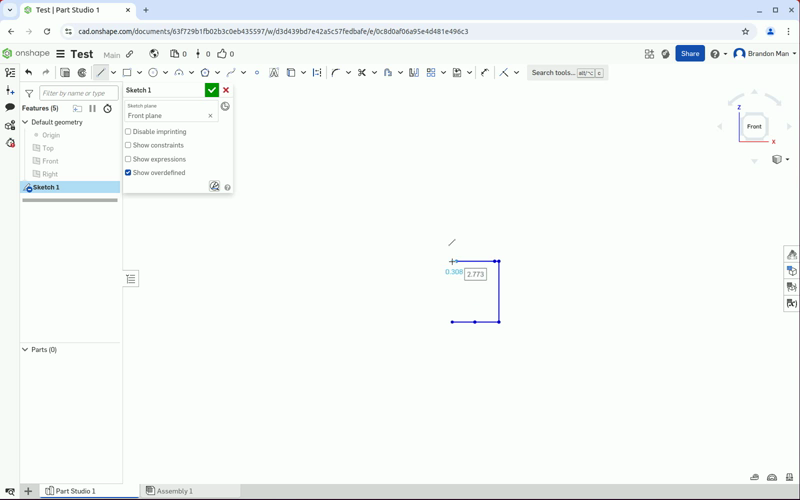
scroll(6)
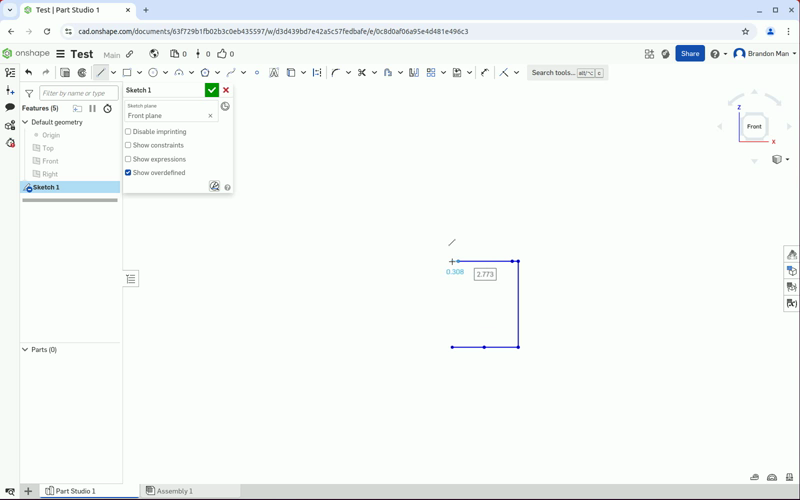
scroll(6)
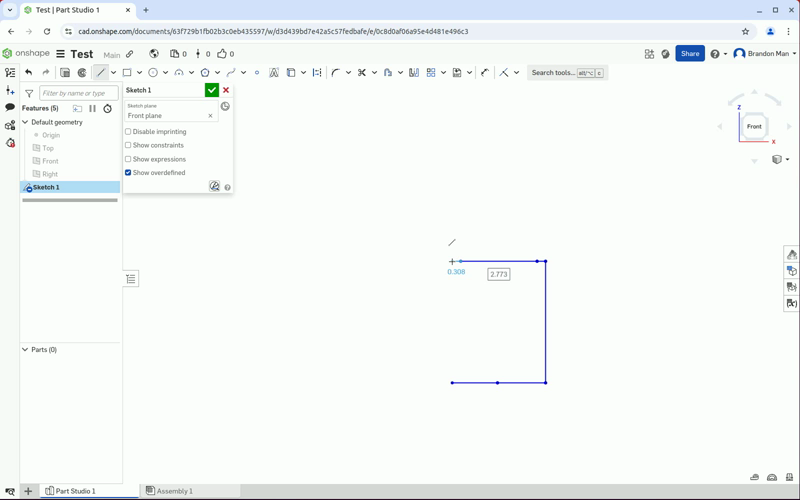
scroll(6)
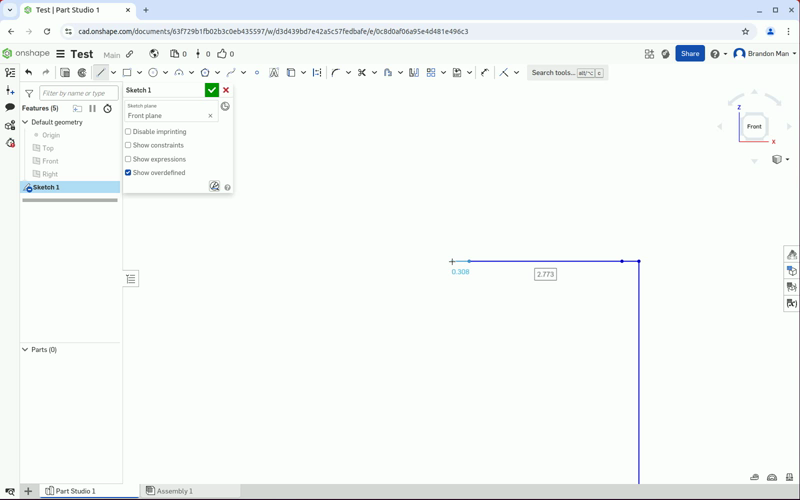
click(452, 261)
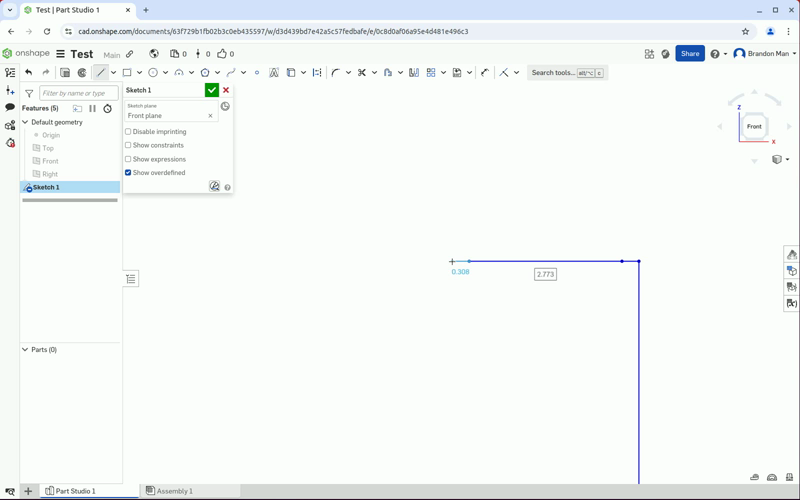
scroll(-6)
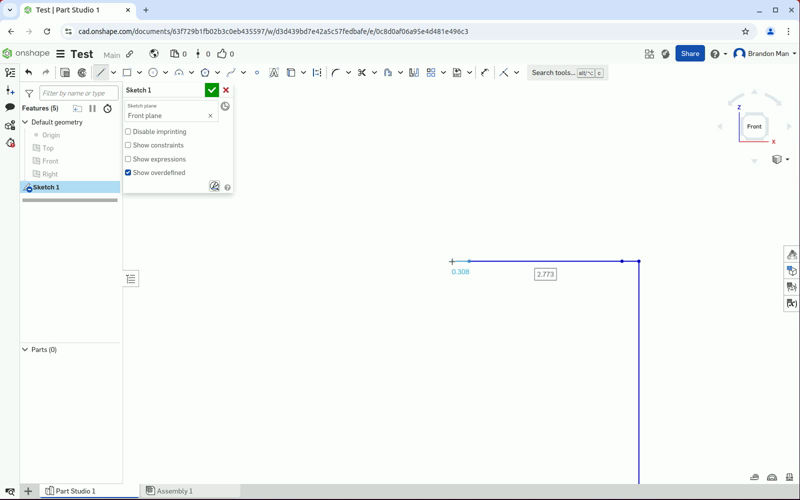
scroll(-6)
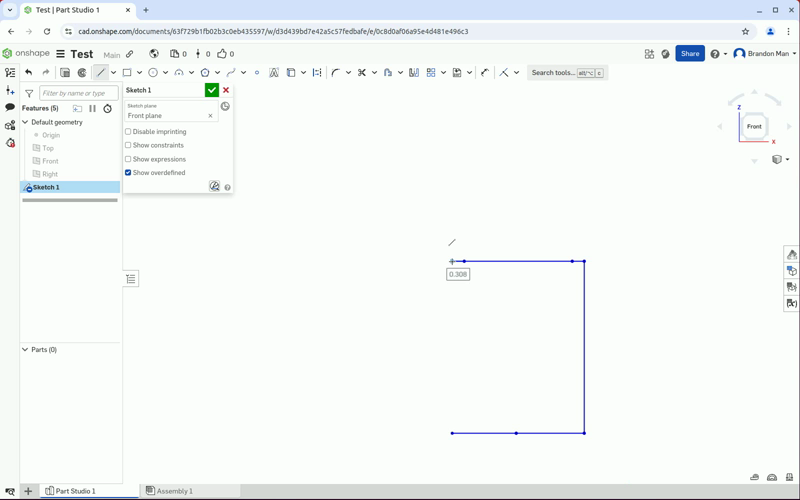
scroll(-6)
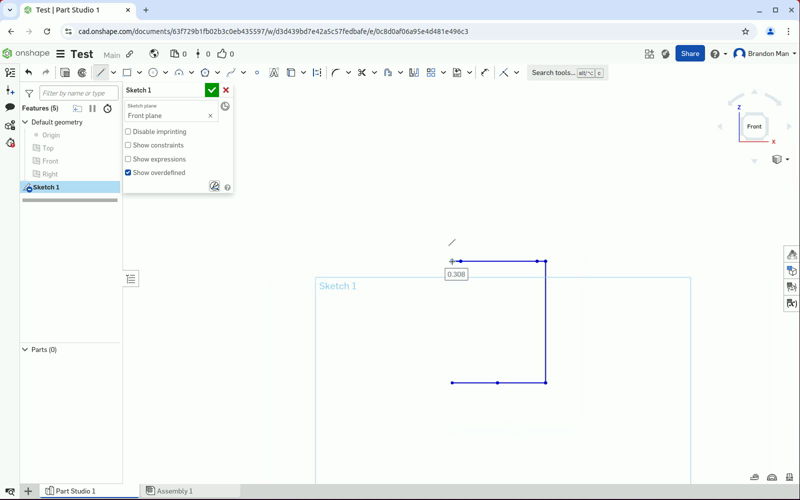
scroll(-6)
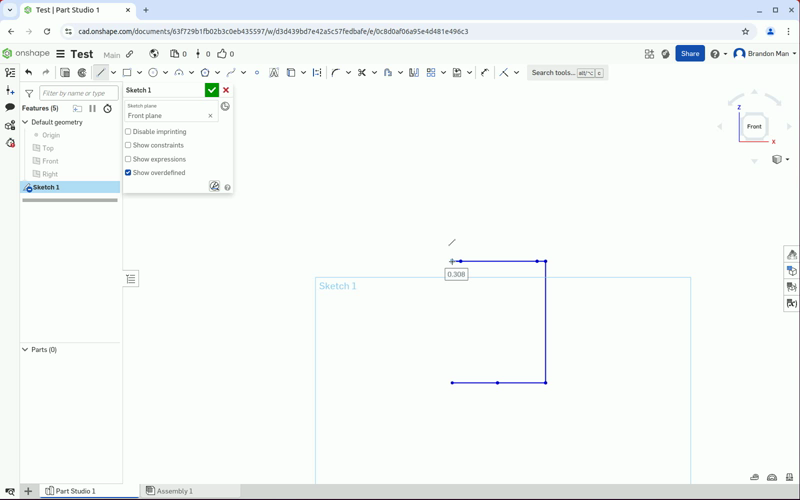
scroll(-6)
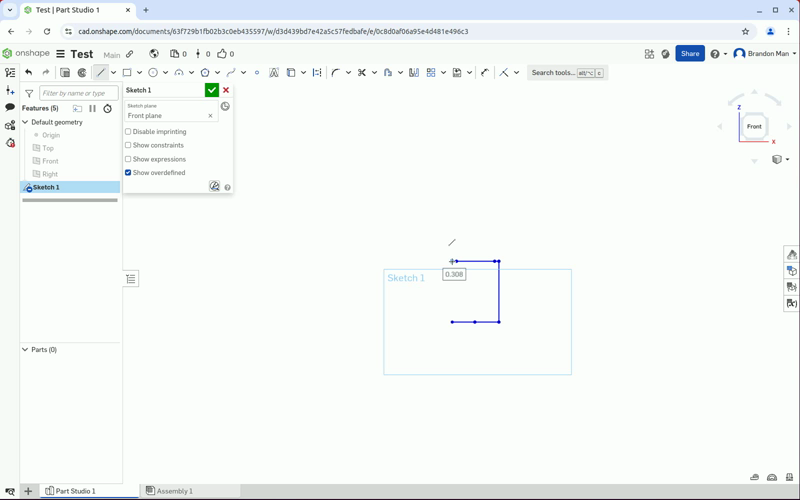
scroll(-6)
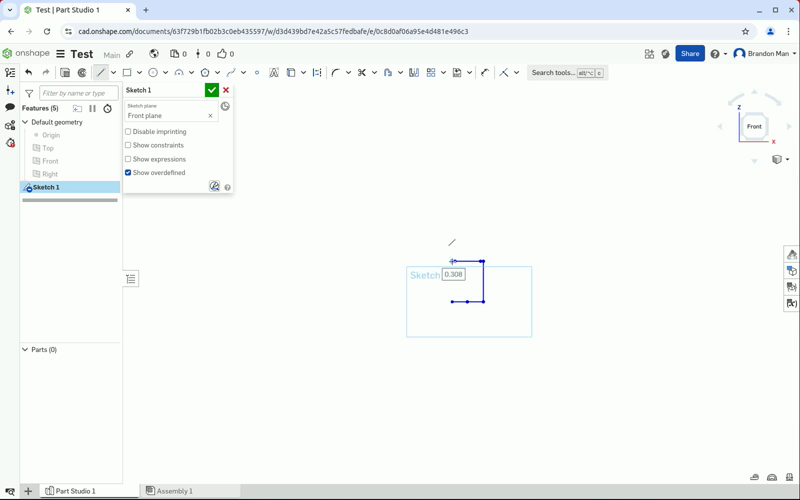
scroll(-6)
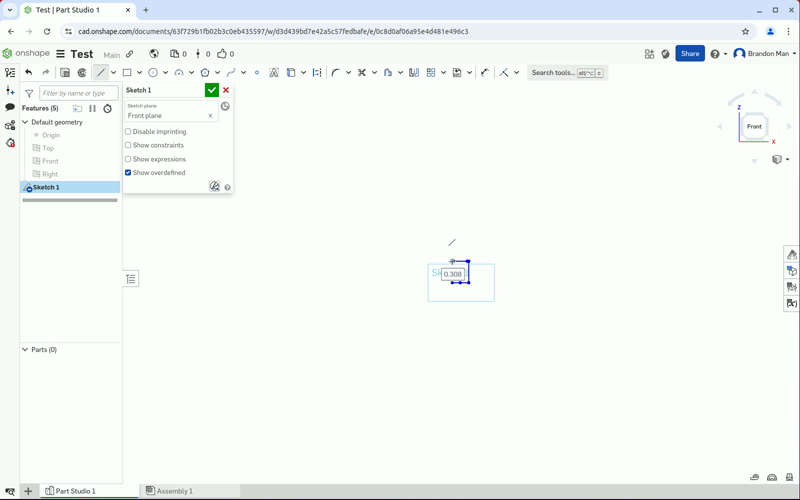
key_up(shift)
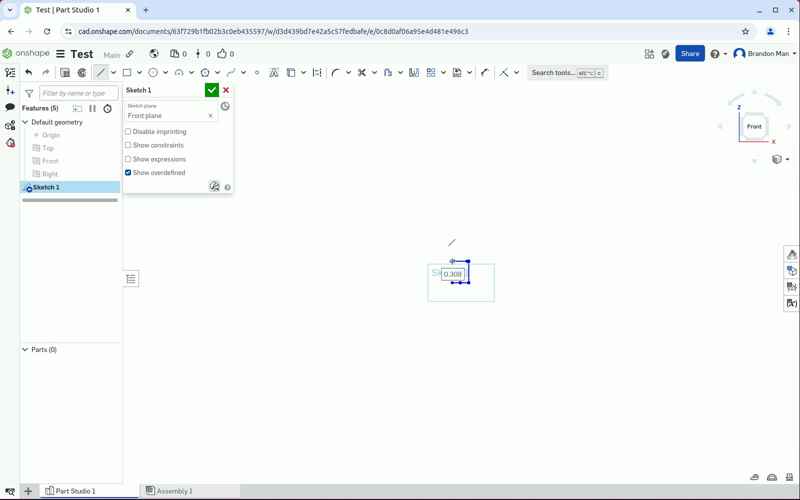
mouse_move(482, 261)
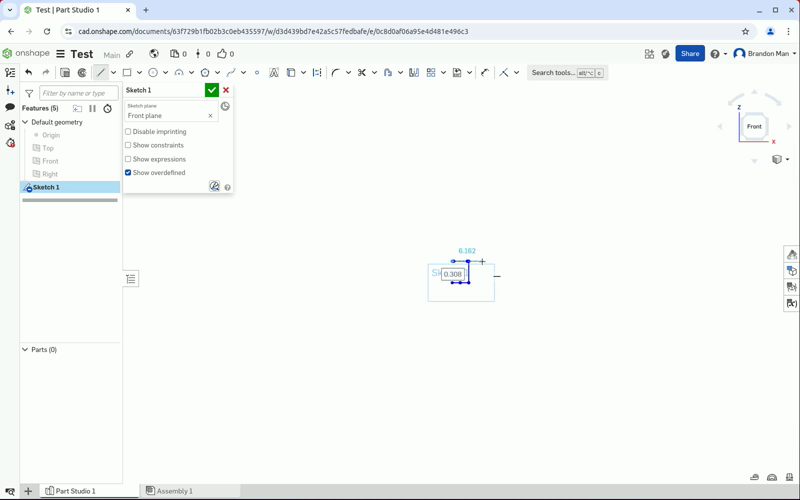
key_down(shift)
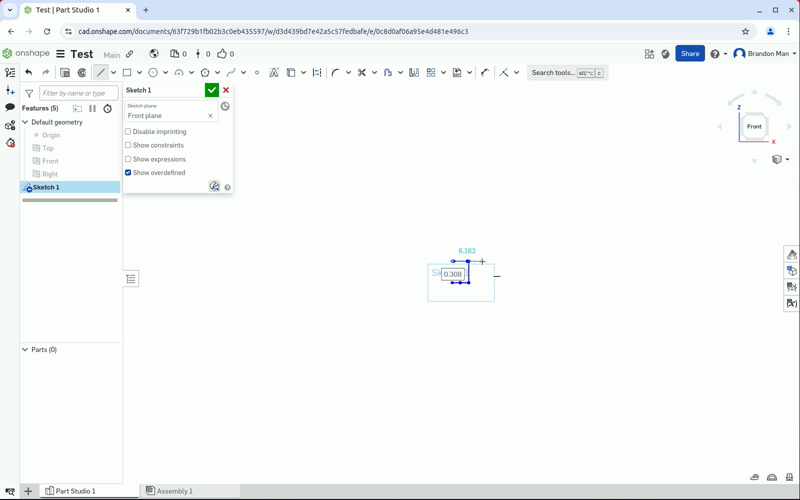
mouse_move(452, 282)
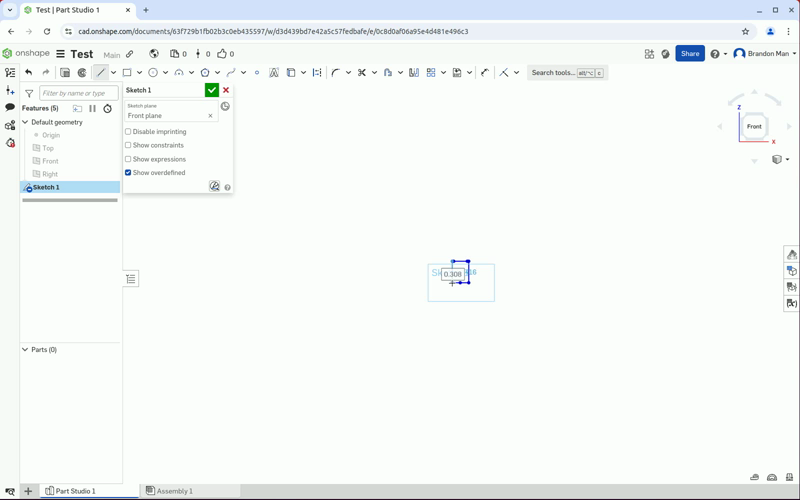
key_up(shift)
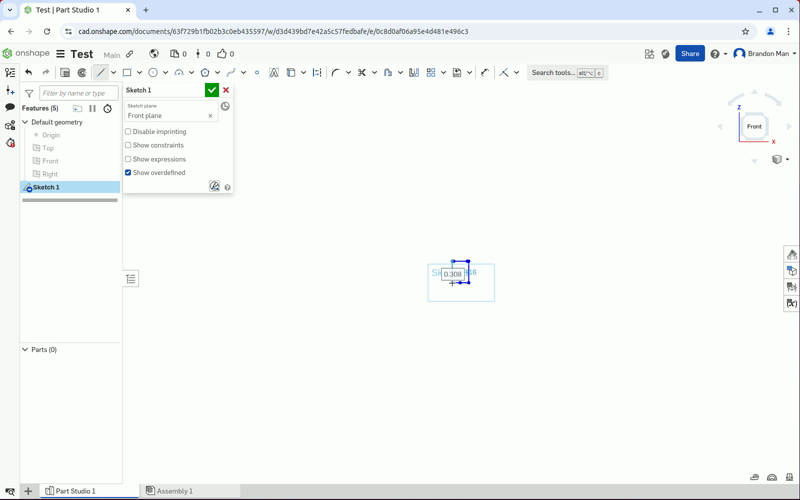
click(452, 282)
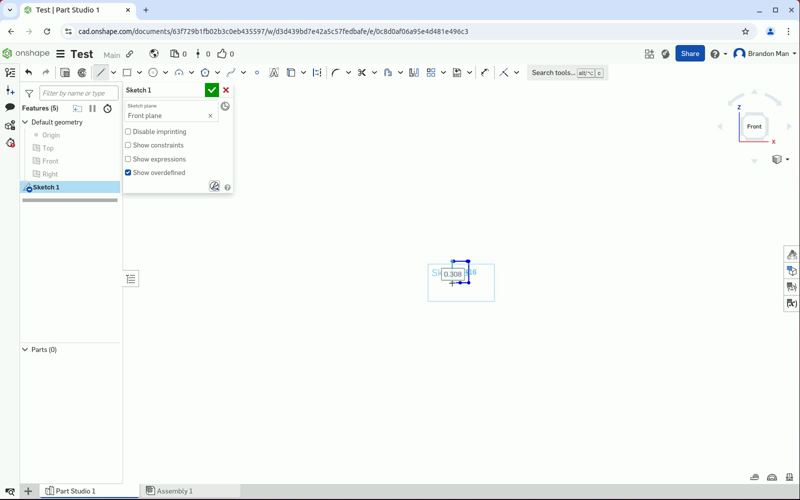
key(esc)
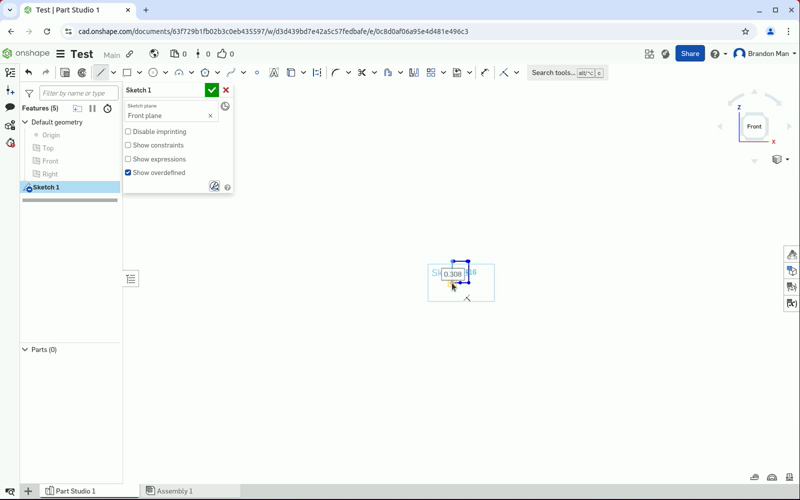
mouse_move(462, 274)
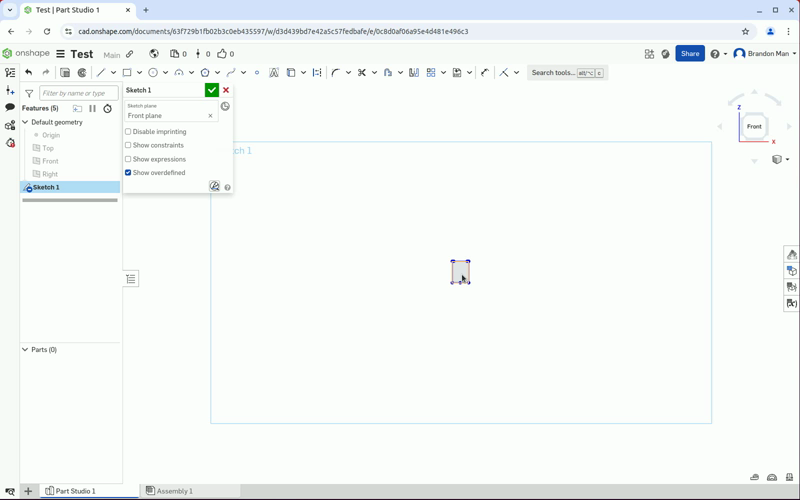
scroll(6)
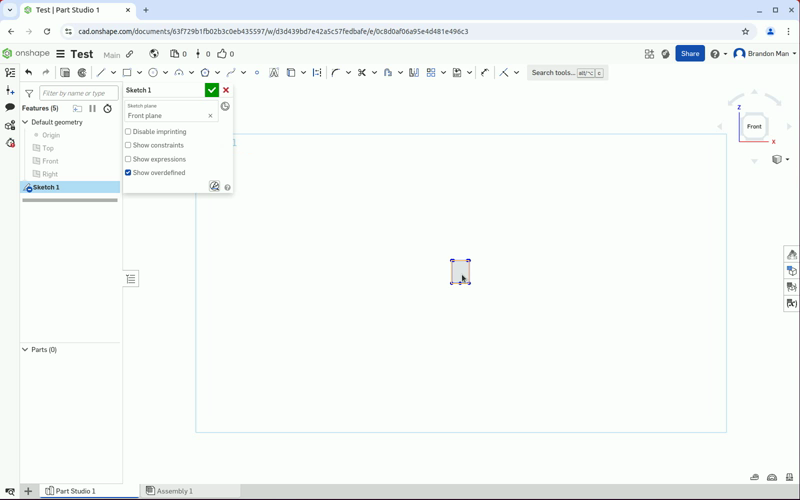
scroll(6)
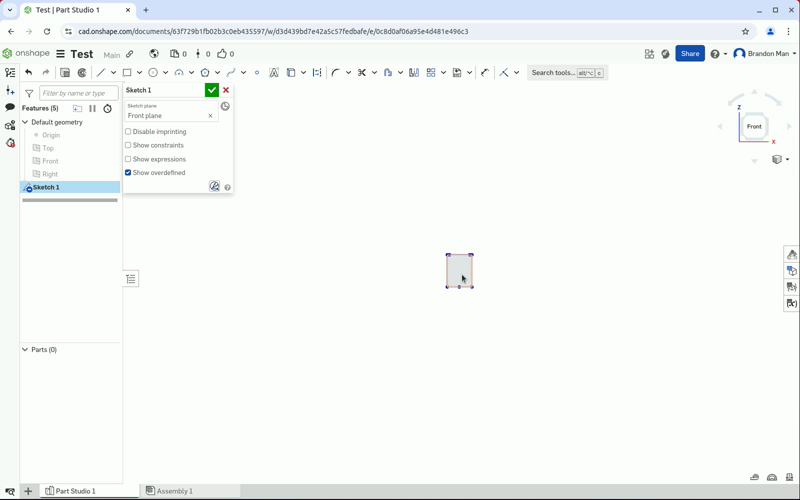
scroll(6)
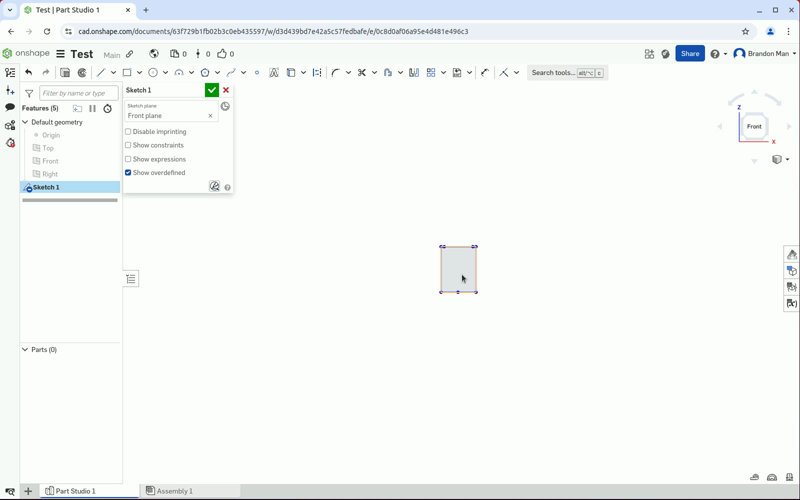
scroll(6)
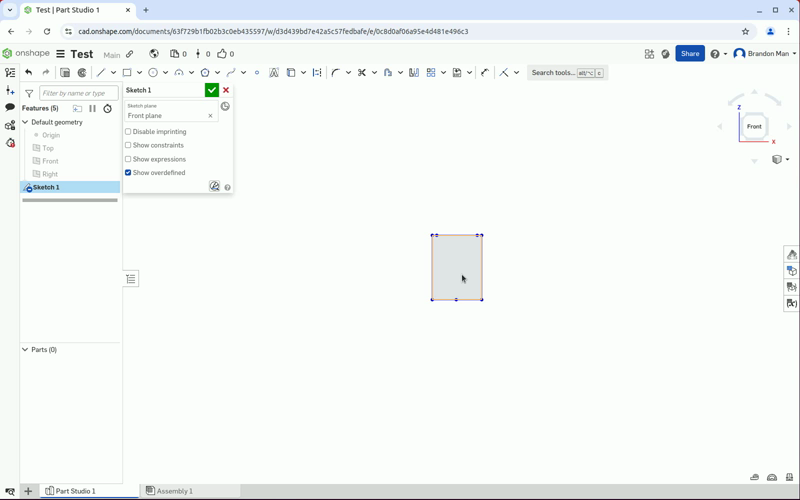
scroll(6)
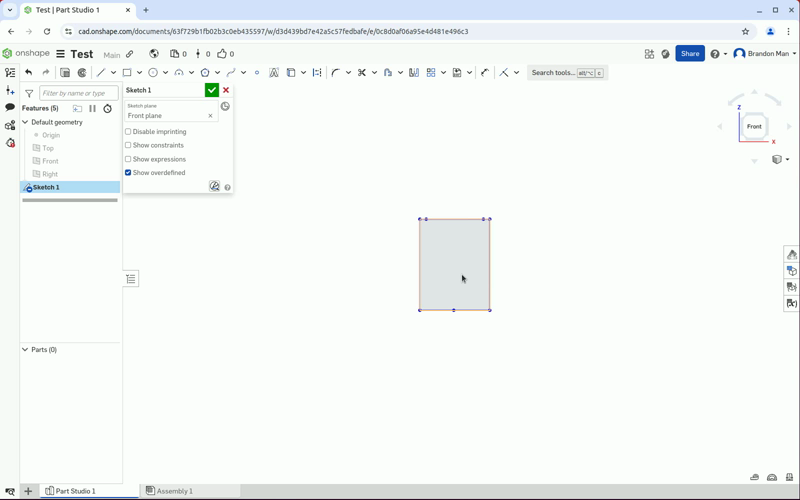
scroll(6)
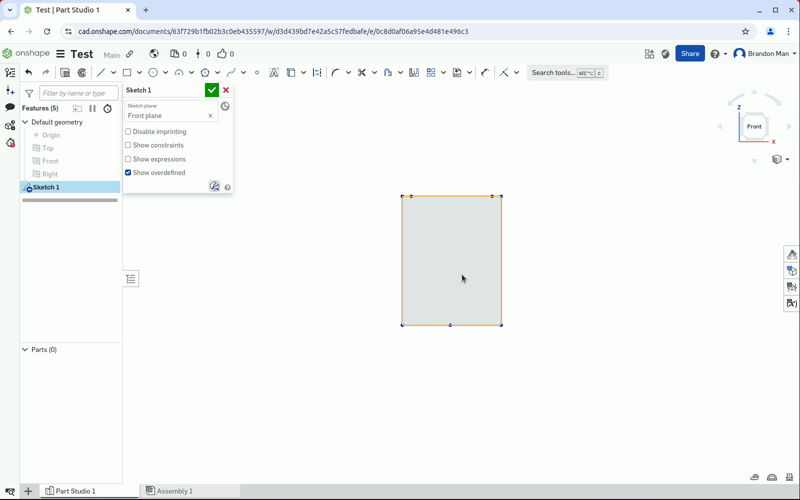
scroll(6)
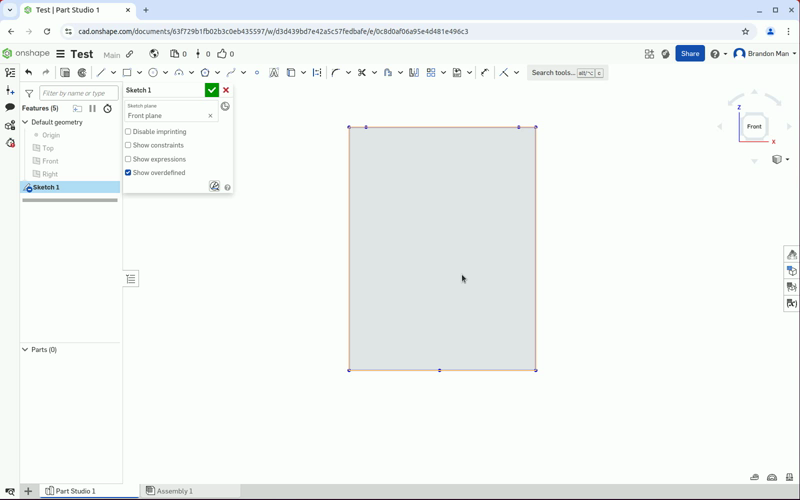
click(462, 274)
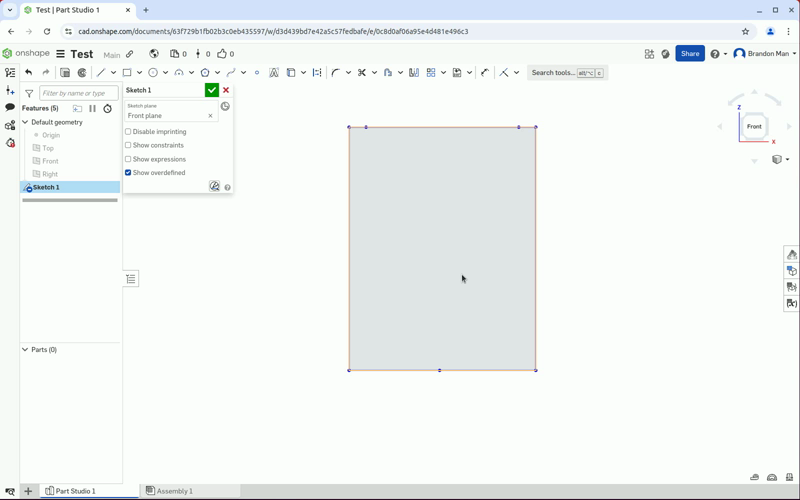
scroll(-6)
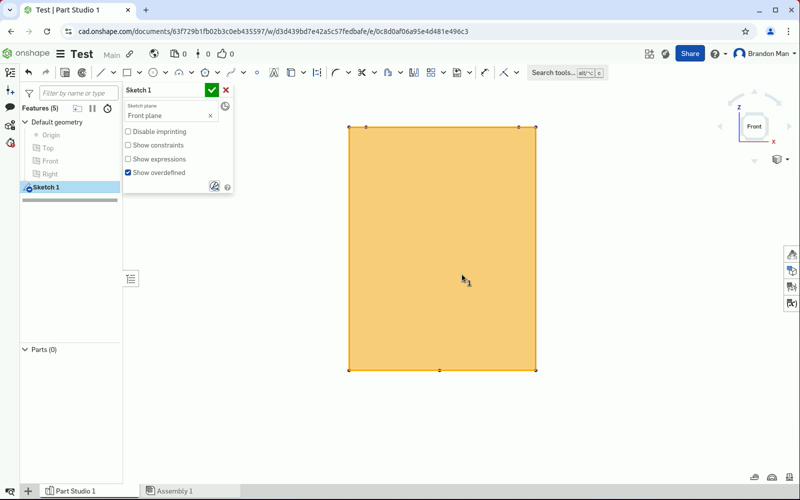
scroll(-6)
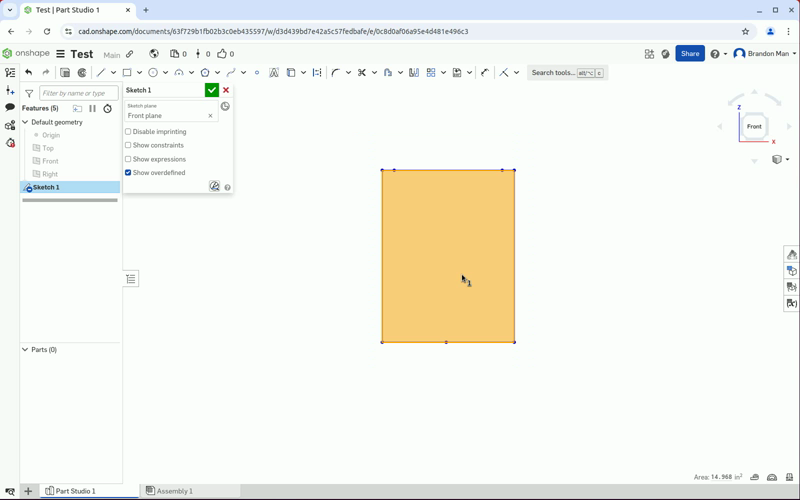
scroll(-6)
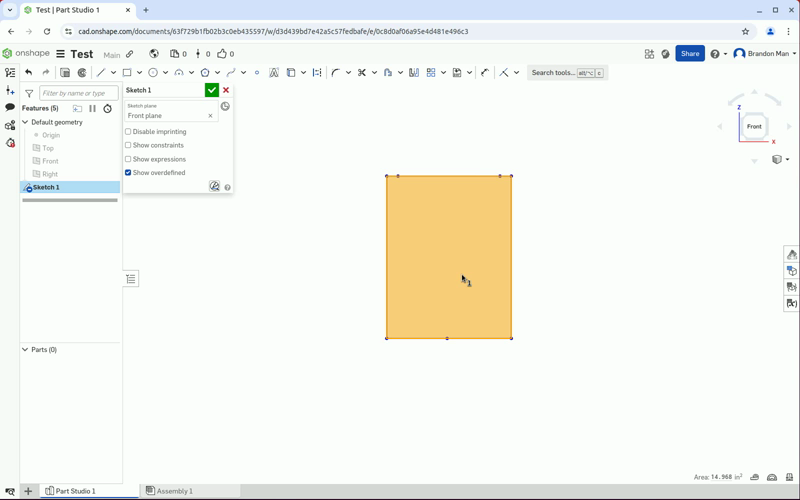
scroll(-6)
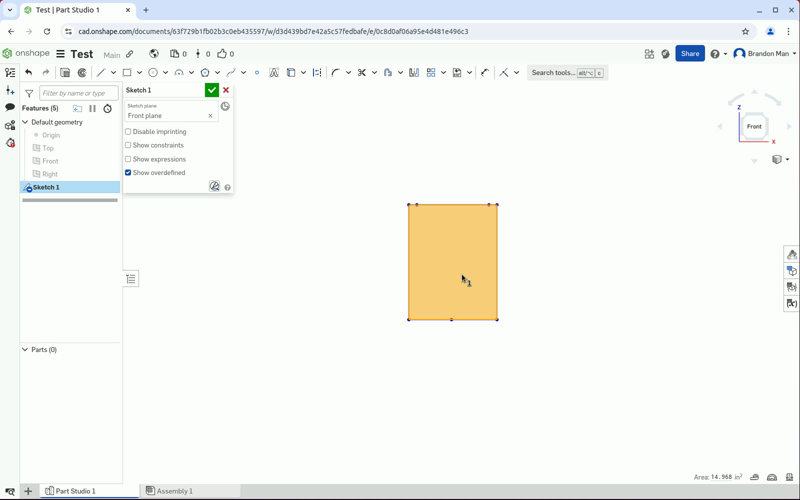
scroll(-6)
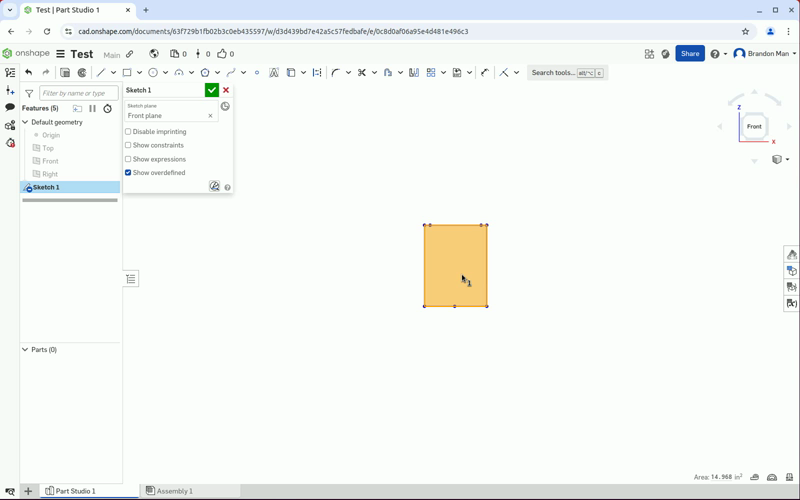
scroll(-6)
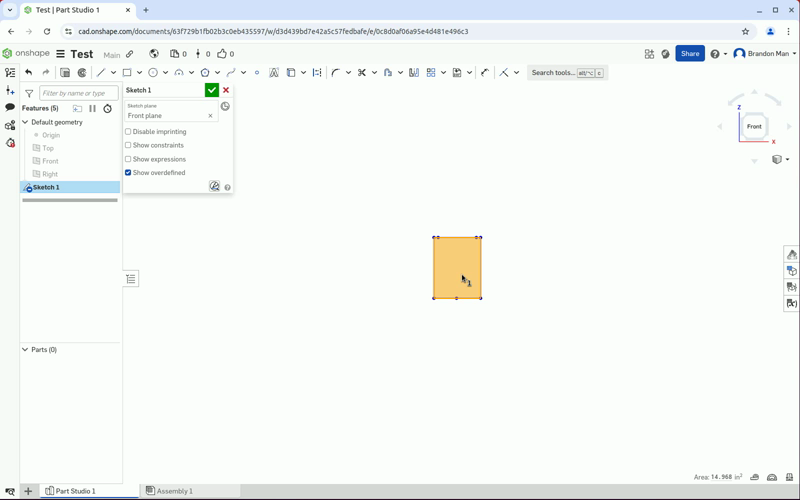
scroll(-6)
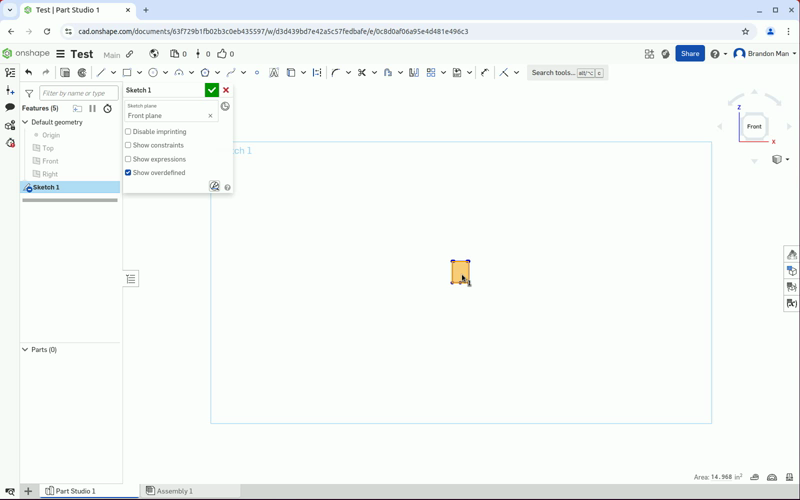
mouse_move(73, 352)
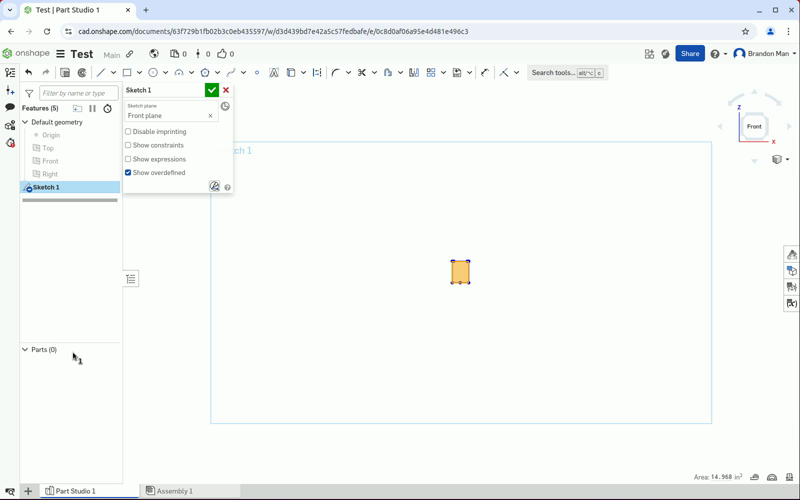
key(shift+y)
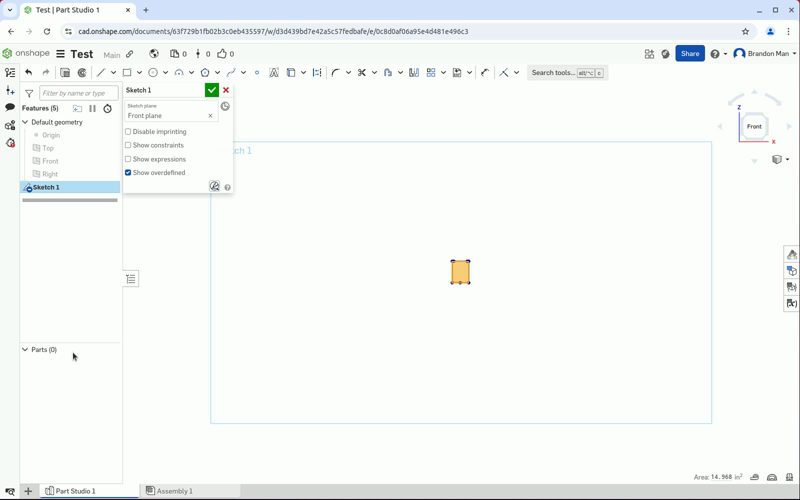
key(shift+e)
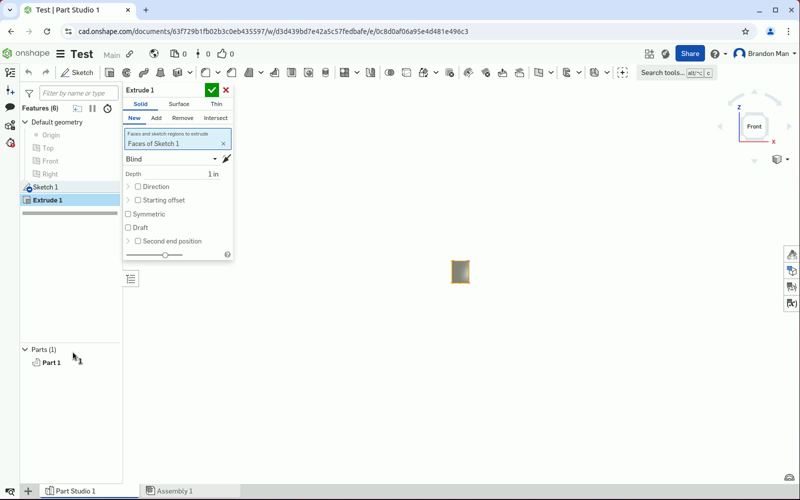
mouse_move(143, 106)
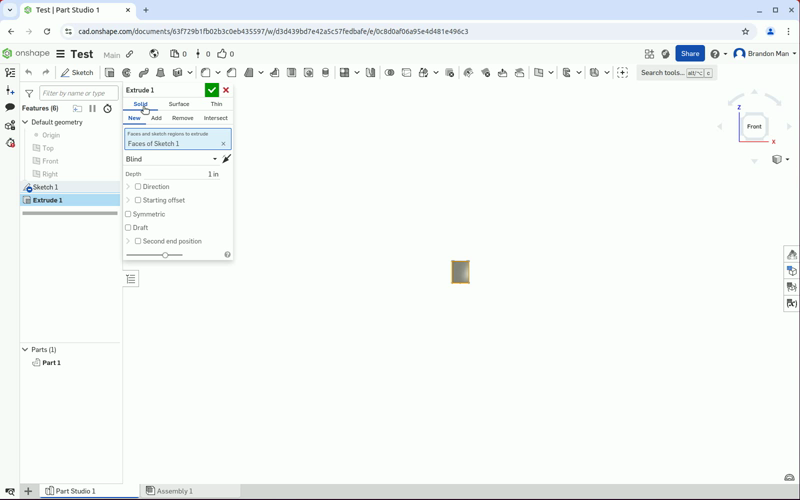
click(143, 106)
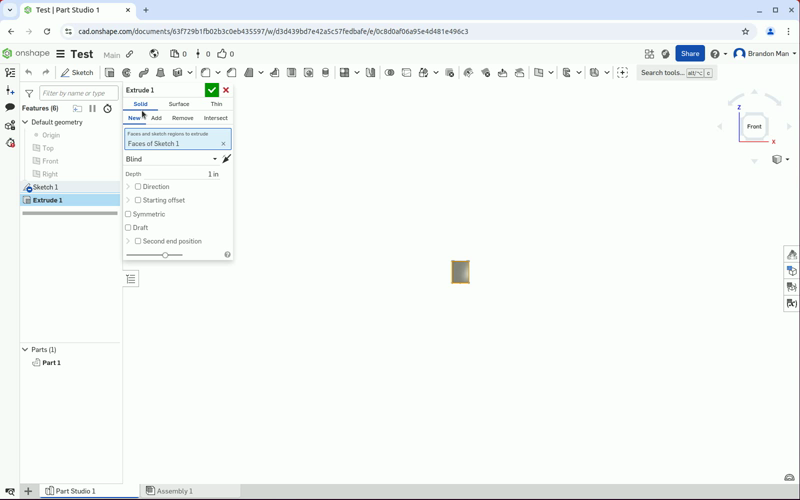
mouse_move(137, 120)
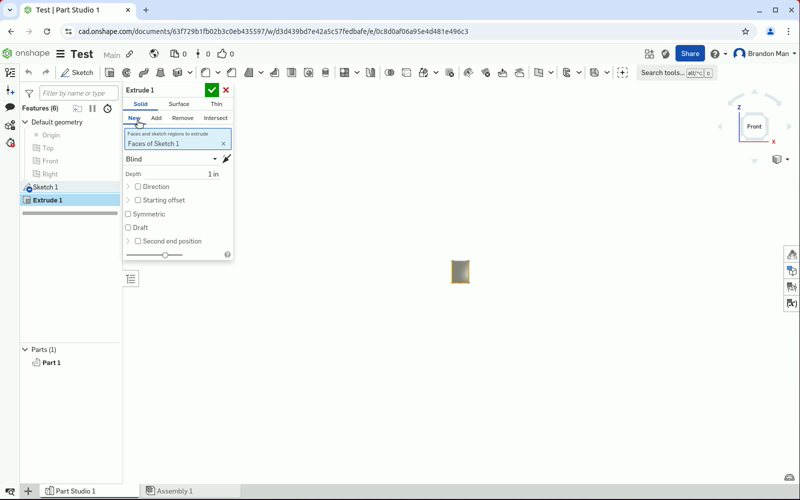
click(137, 120)
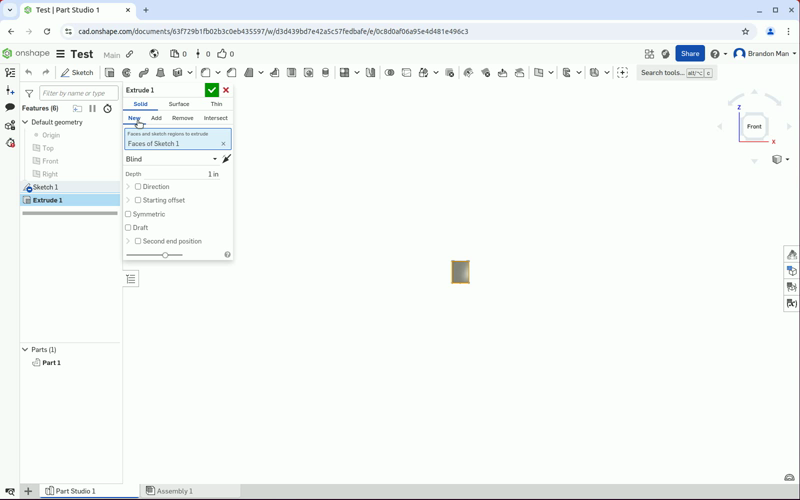
key(tab, 4)
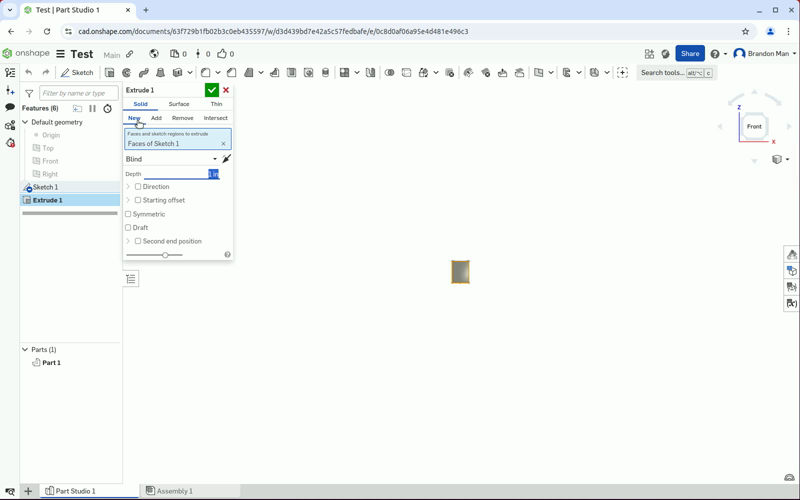
text(-0.241)
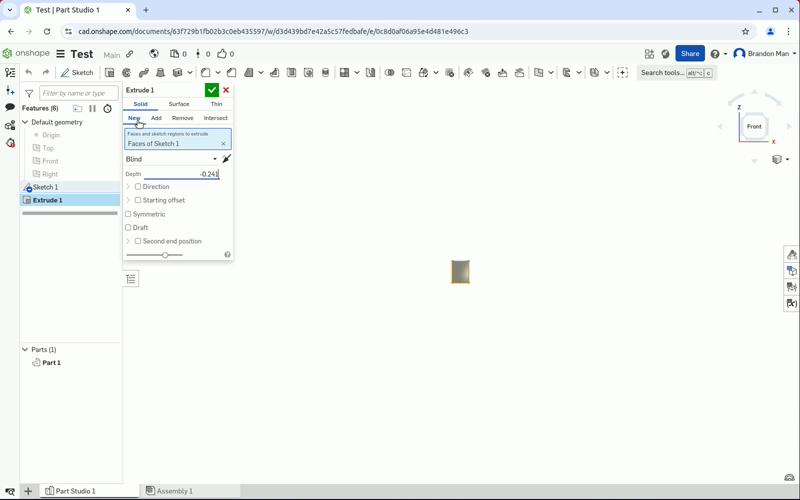
key(enter)
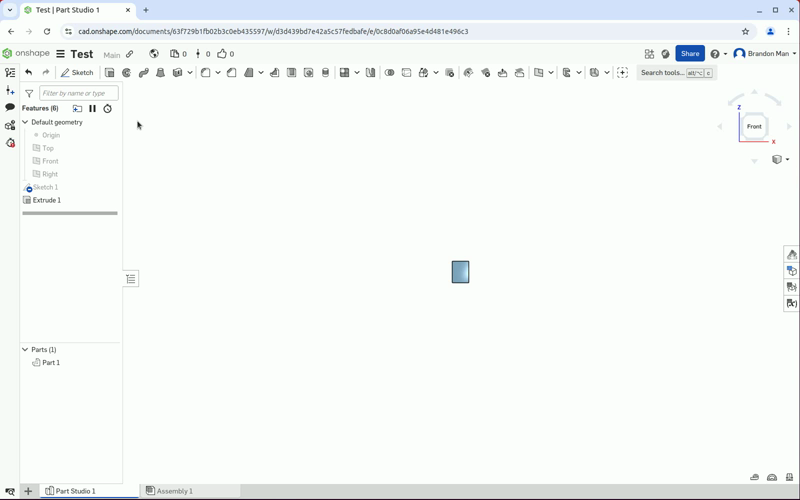
key(shift+h)
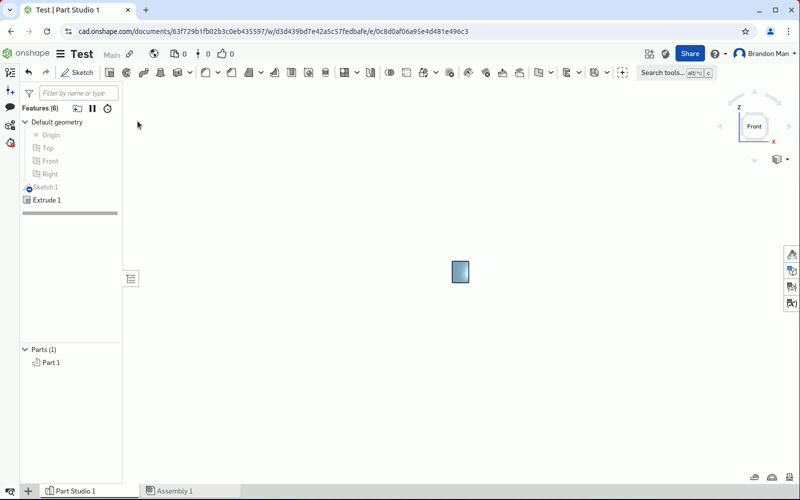
key(shift+h)
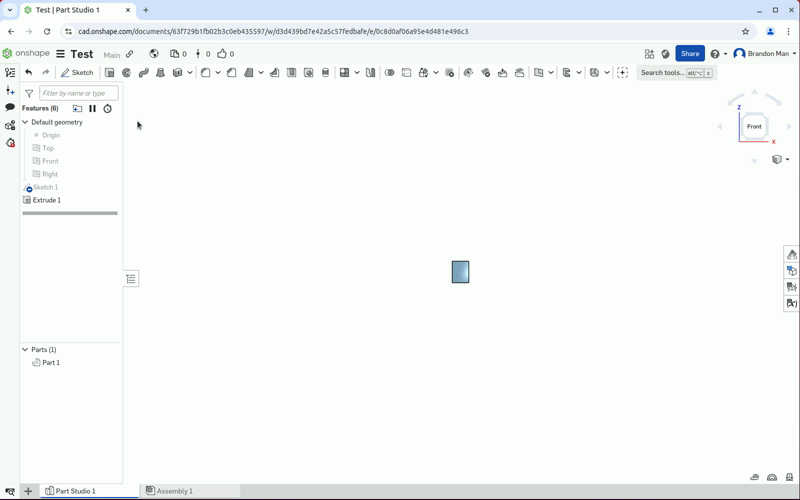
mouse_move(73, 189)
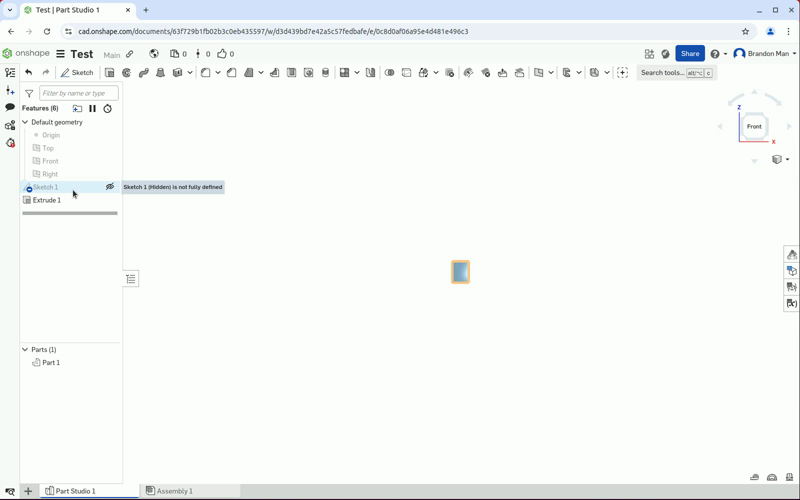
click(73, 189)
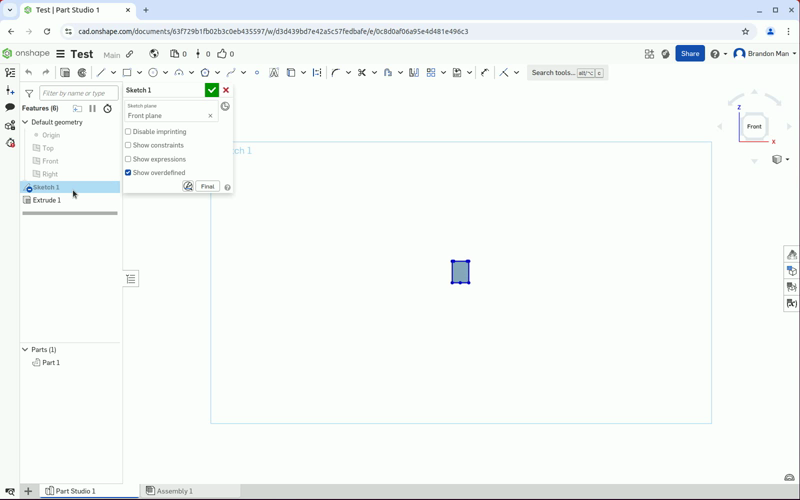
mouse_move(229, 92)
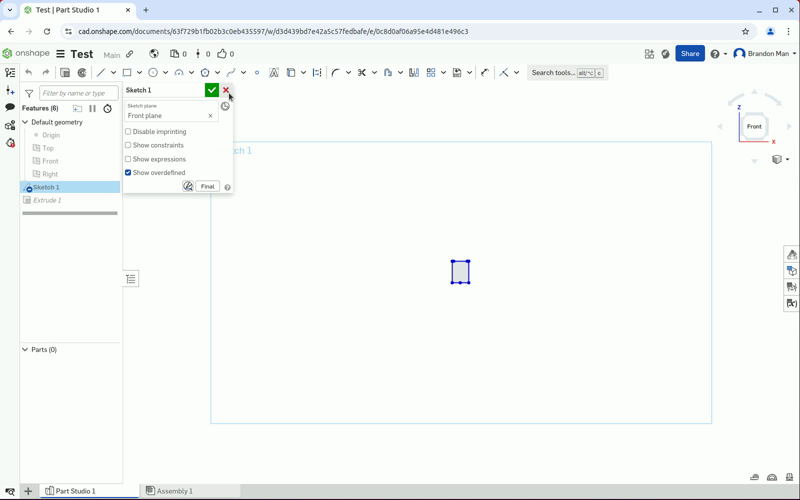
click(229, 92)
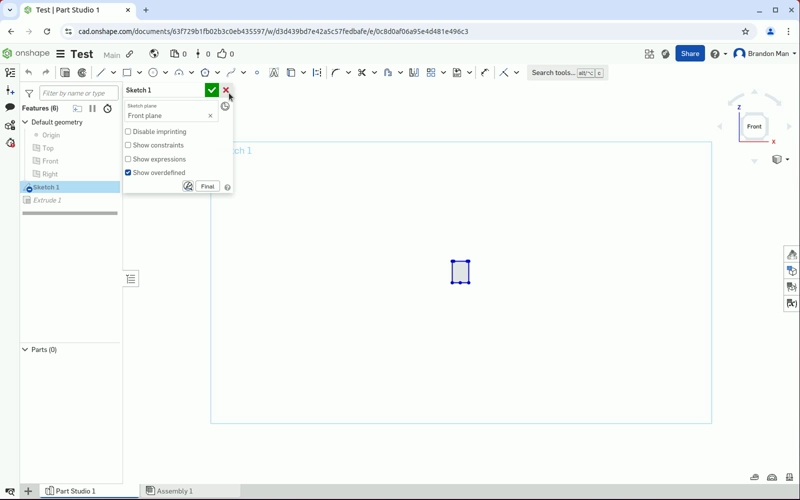
key(shift+s)
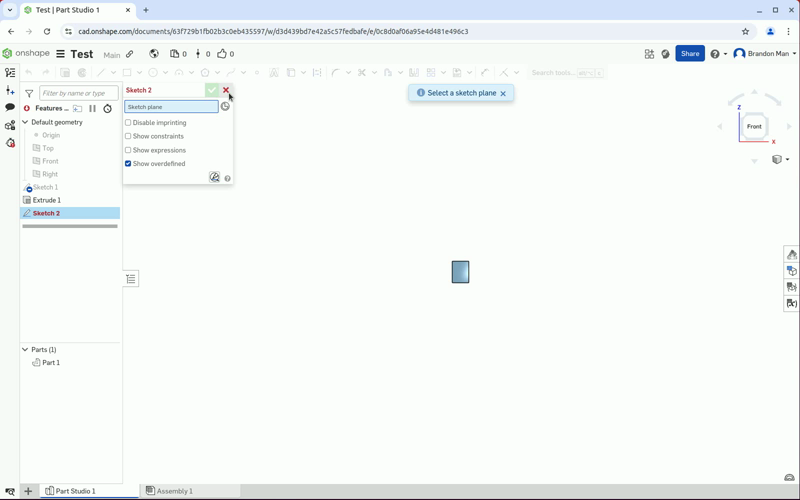
mouse_move(73, 163)
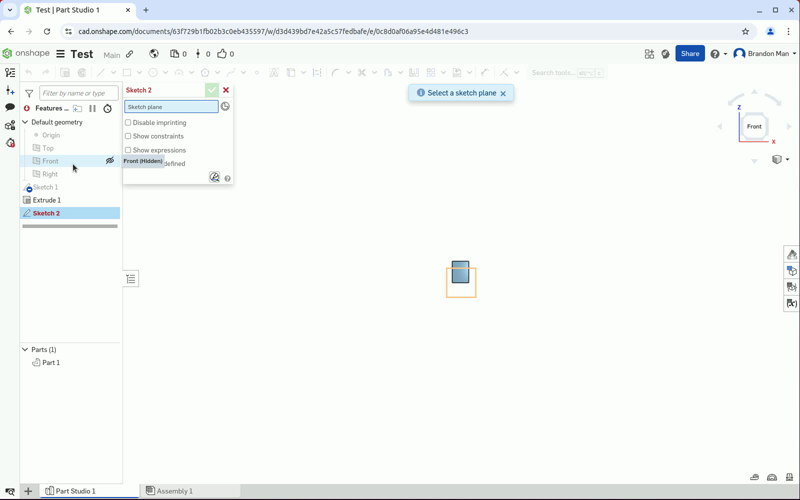
click(73, 163)
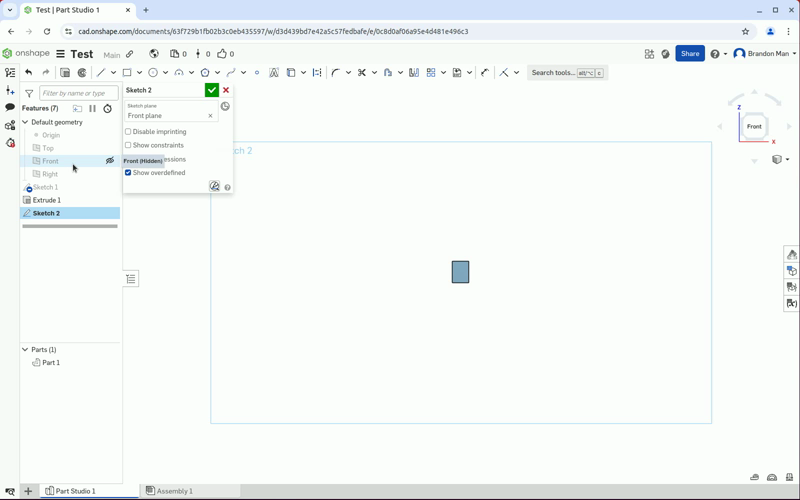
mouse_move(73, 352)
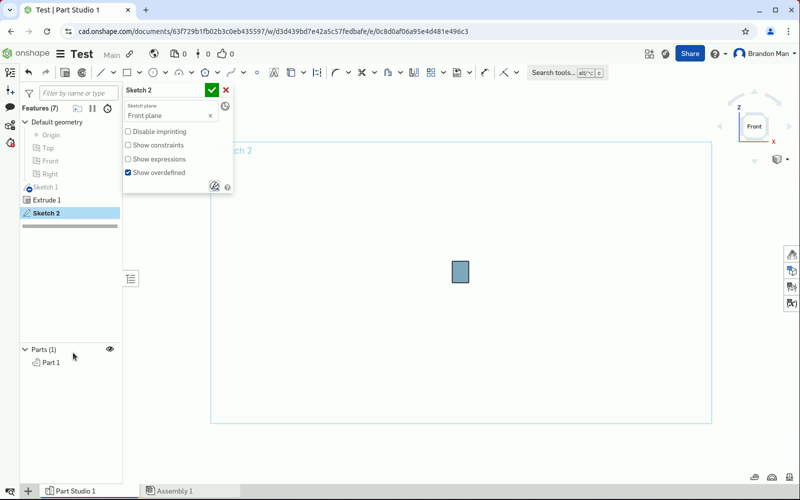
key(y)
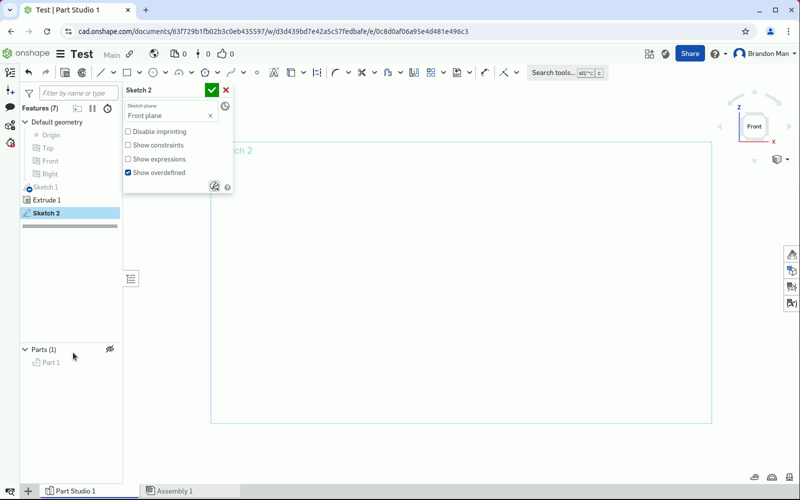
key(l)
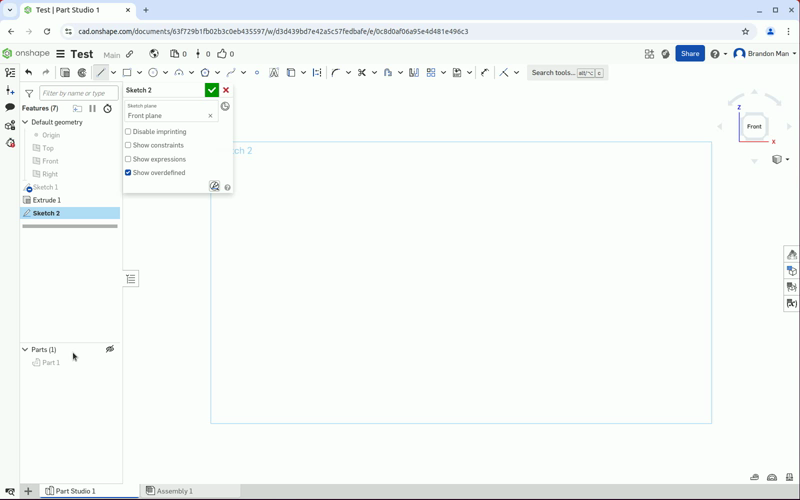
key_down(shift)
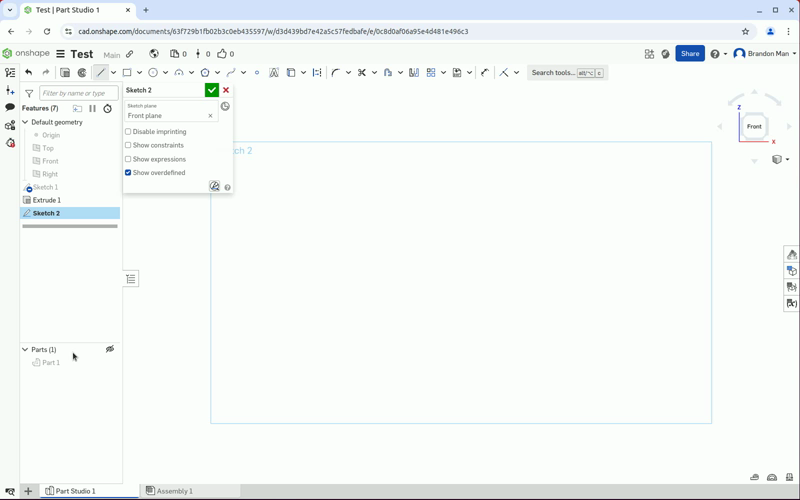
mouse_move(454, 261)
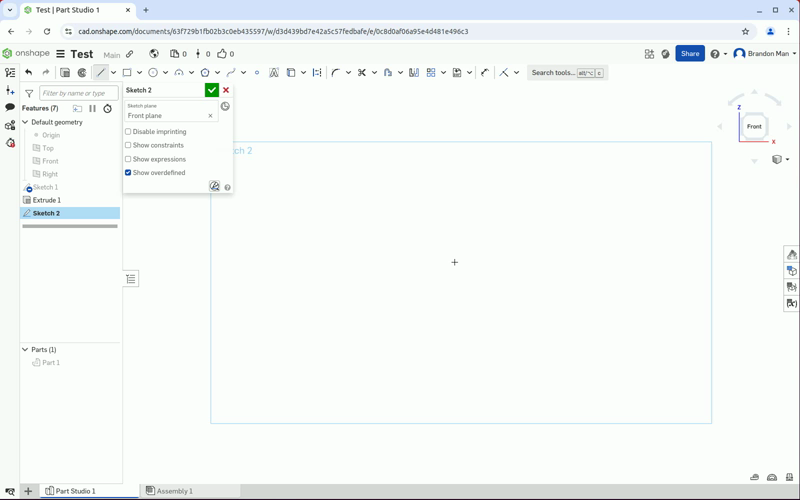
click(454, 261)
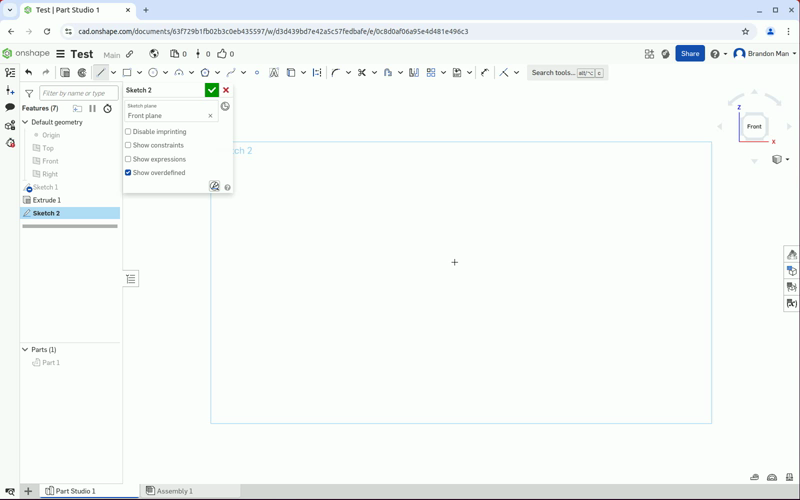
key_up(shift)
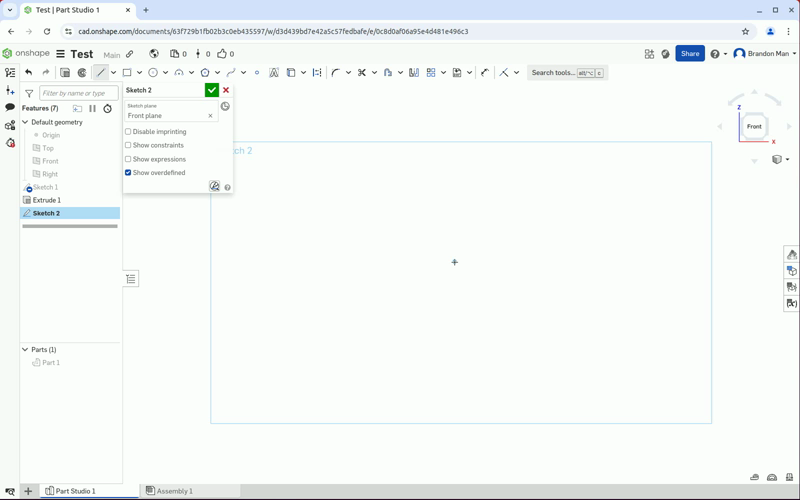
key_down(shift)
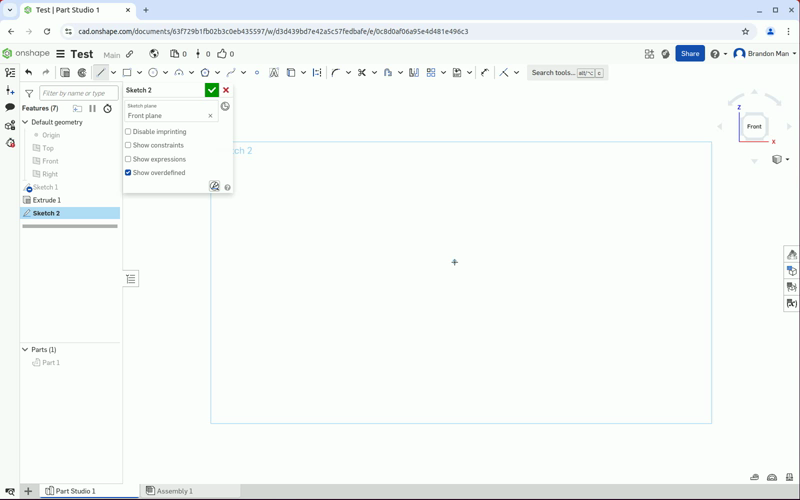
mouse_move(484, 261)
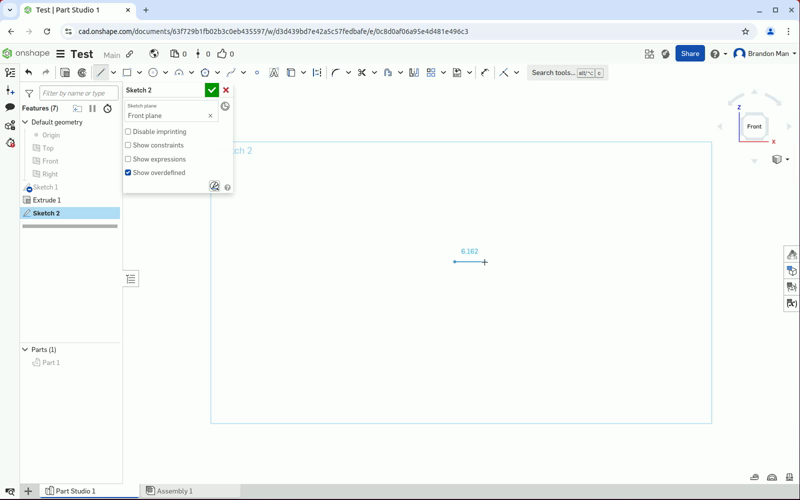
mouse_move(467, 261)
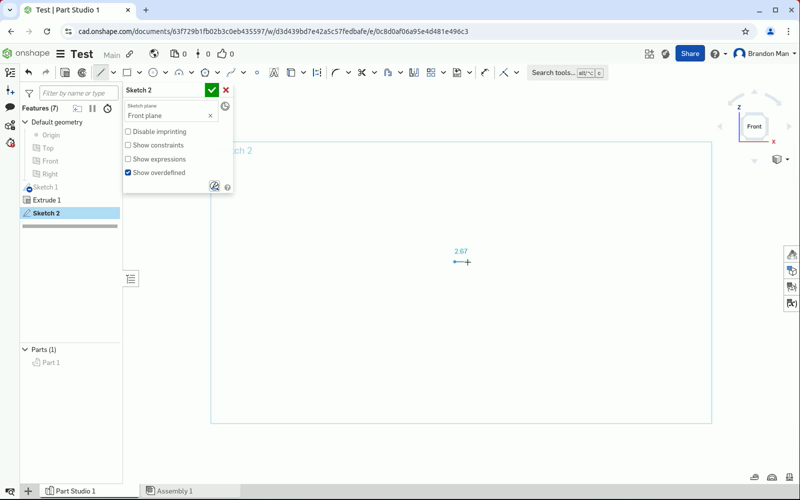
click(467, 261)
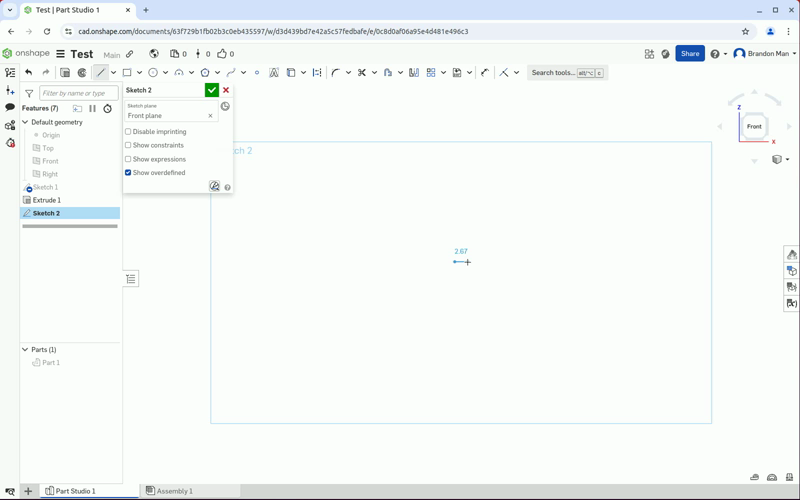
key_up(shift)
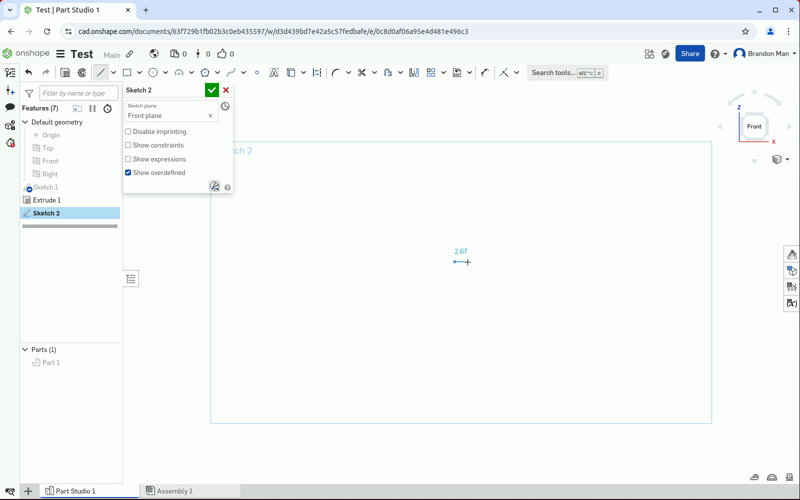
key_down(shift)
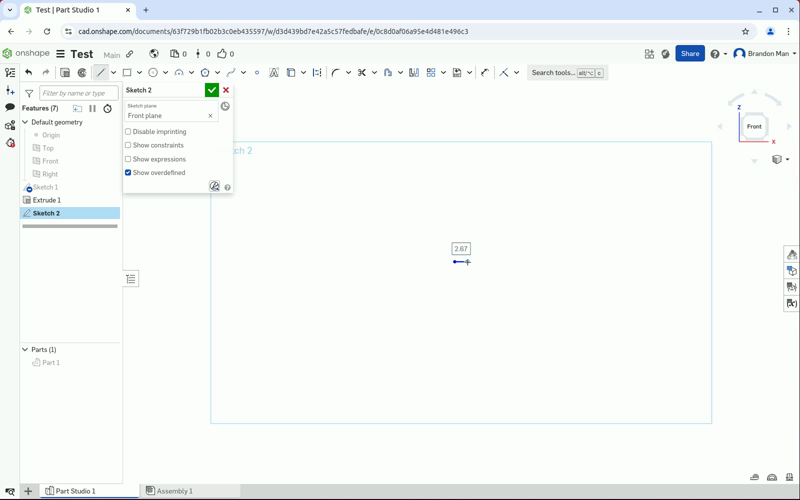
mouse_move(498, 261)
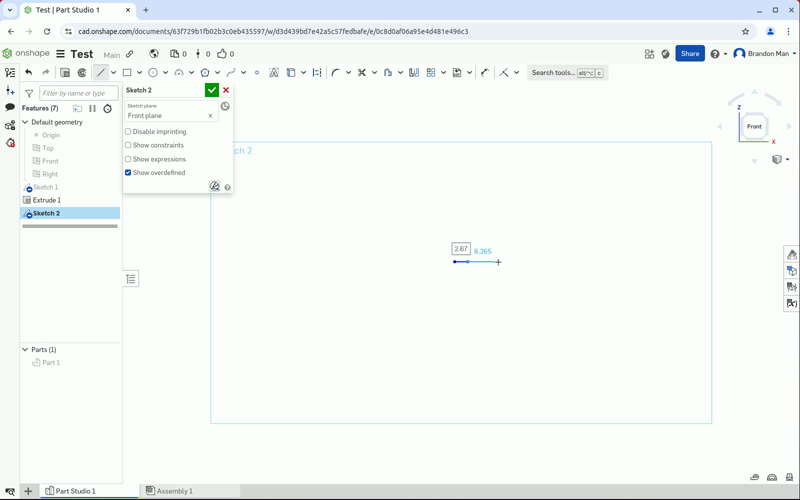
mouse_move(467, 230)
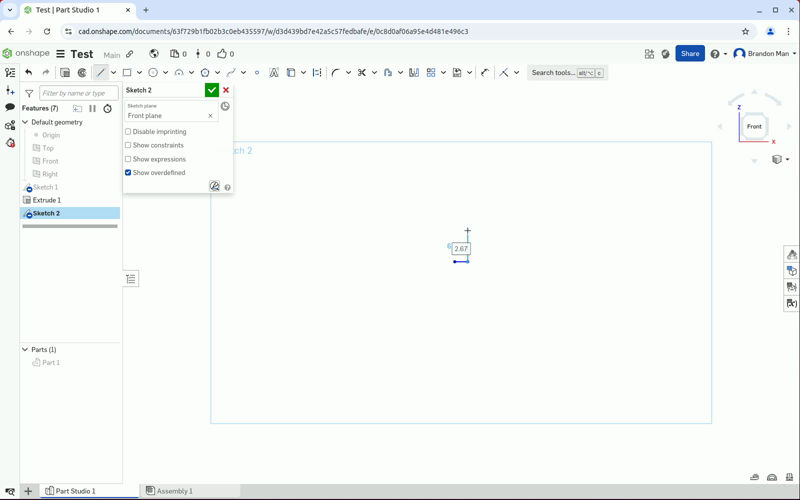
click(467, 230)
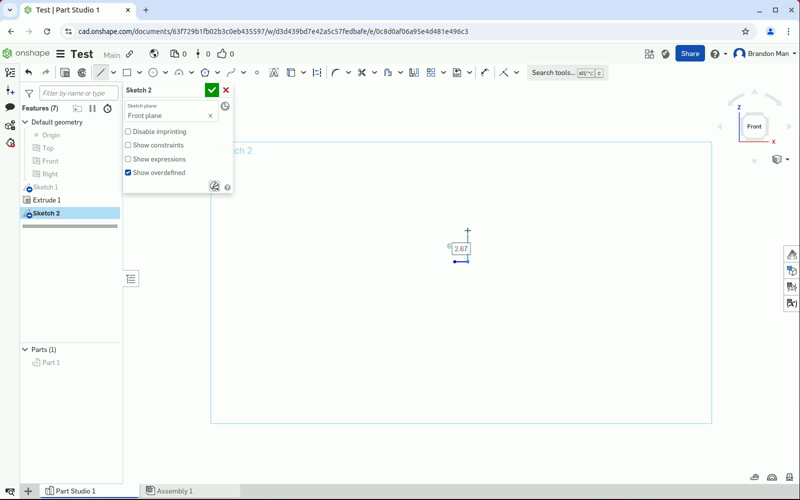
key_up(shift)
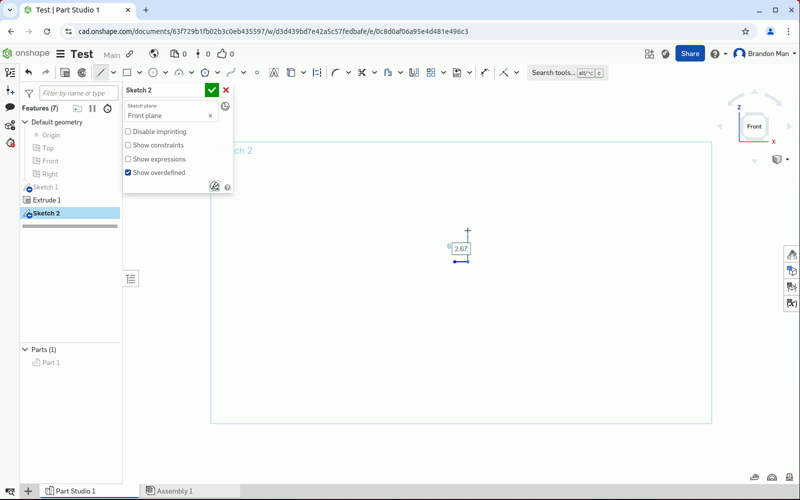
key_down(shift)
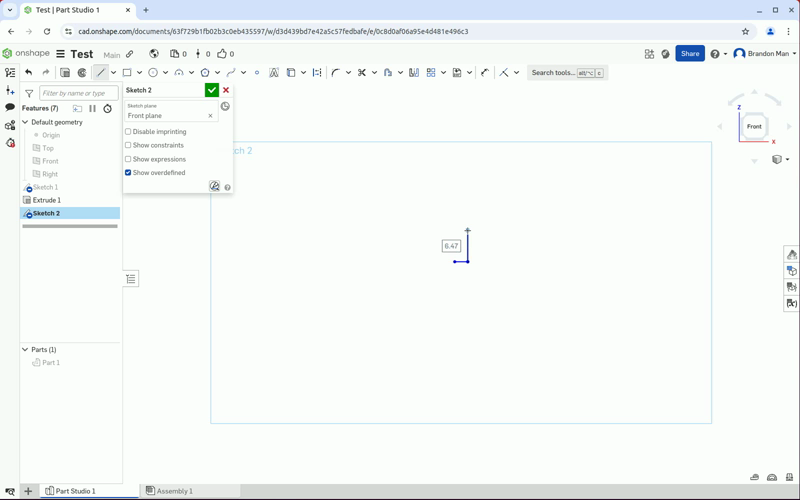
mouse_move(498, 230)
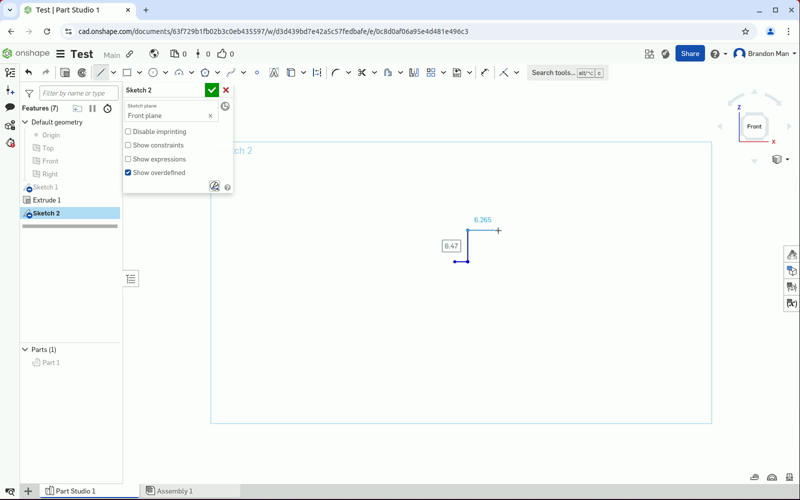
mouse_move(466, 230)
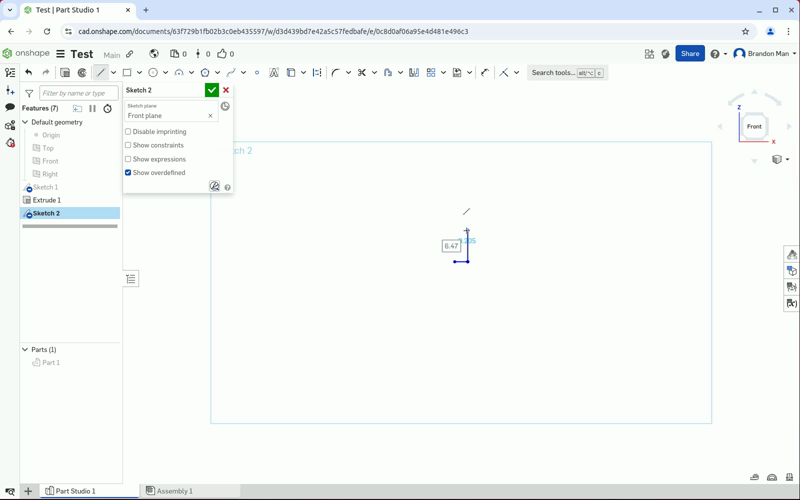
scroll(6)
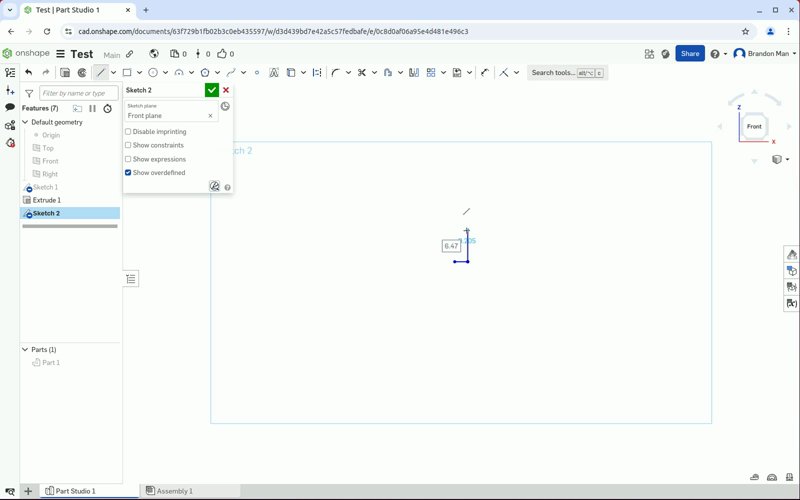
scroll(6)
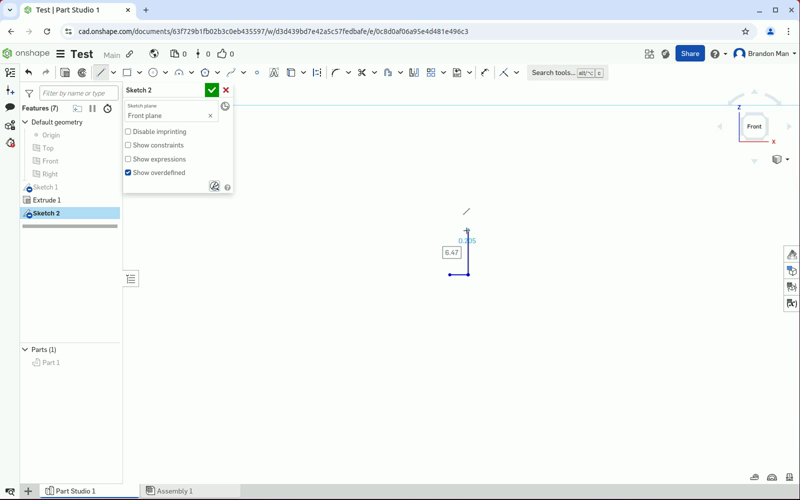
scroll(6)
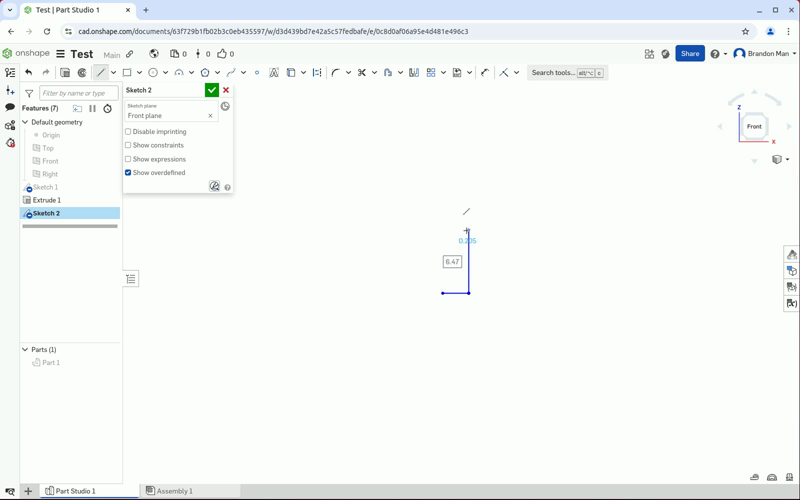
scroll(6)
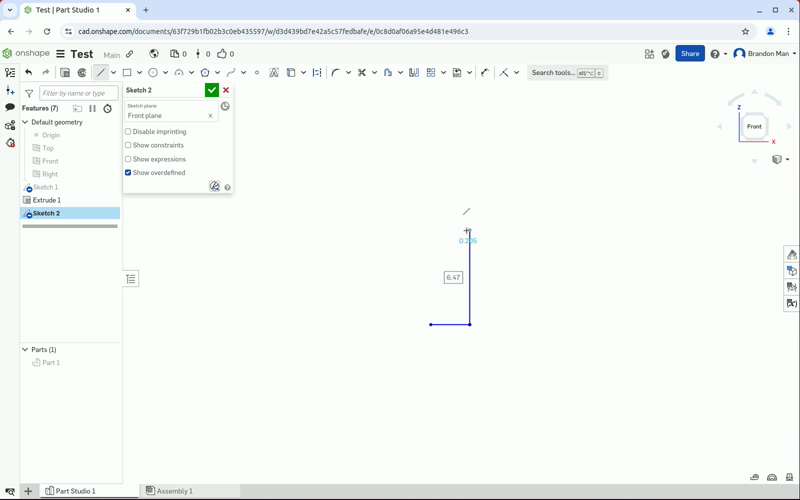
scroll(6)
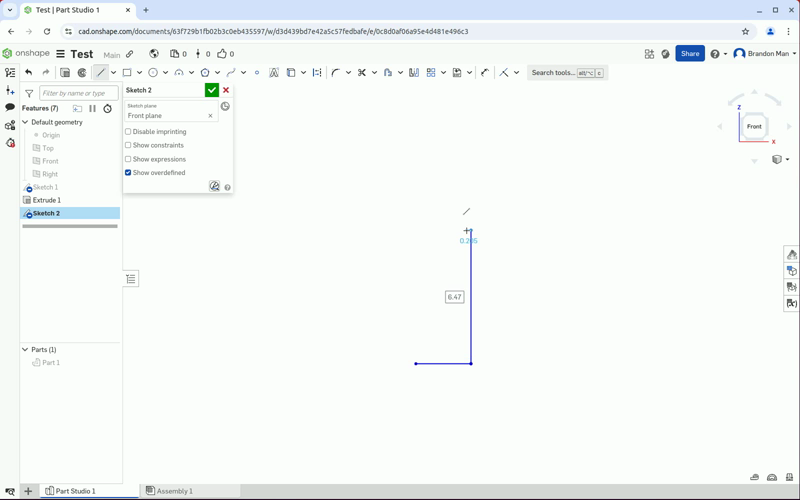
scroll(6)
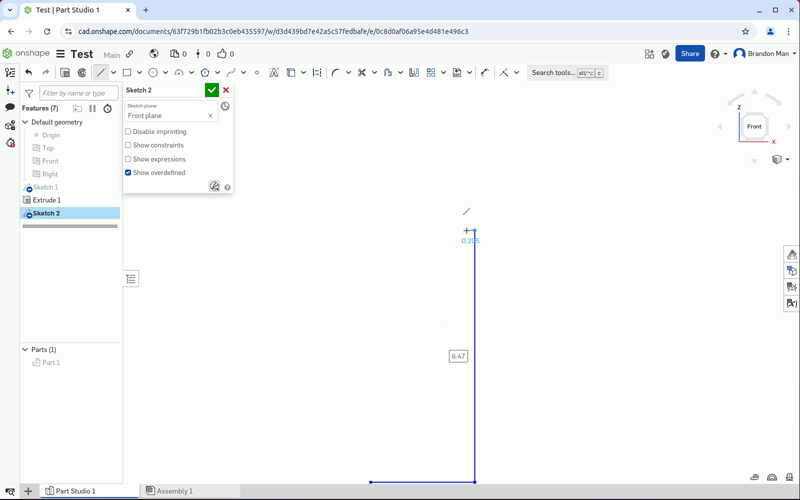
scroll(6)
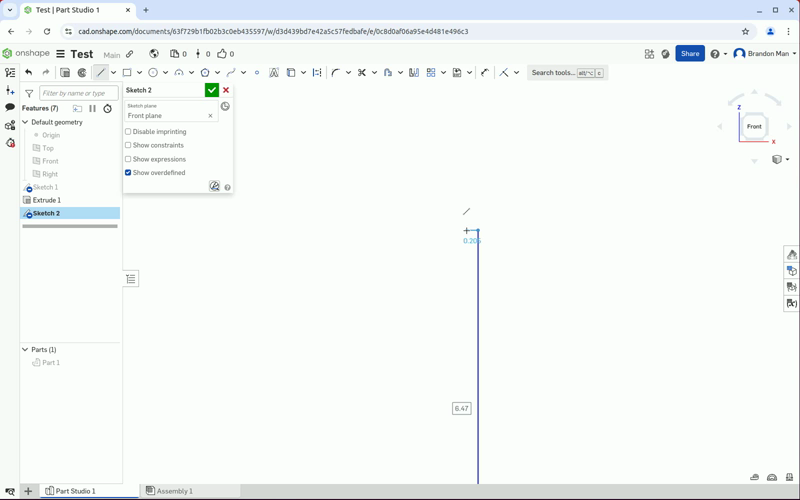
click(466, 230)
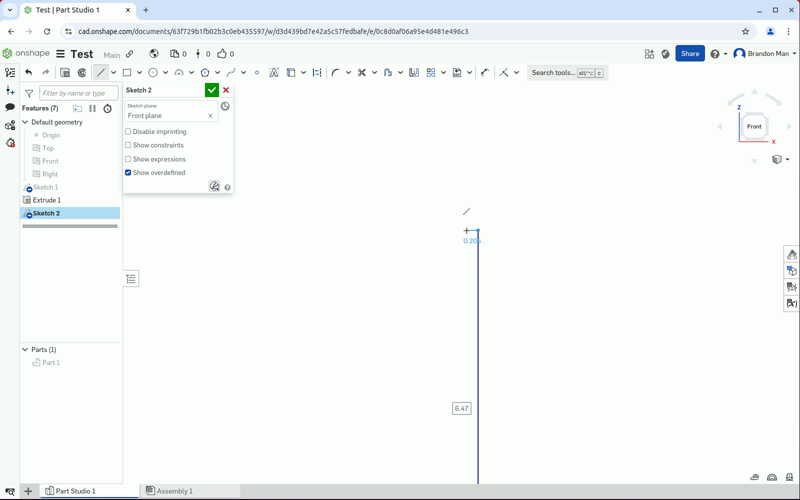
scroll(-6)
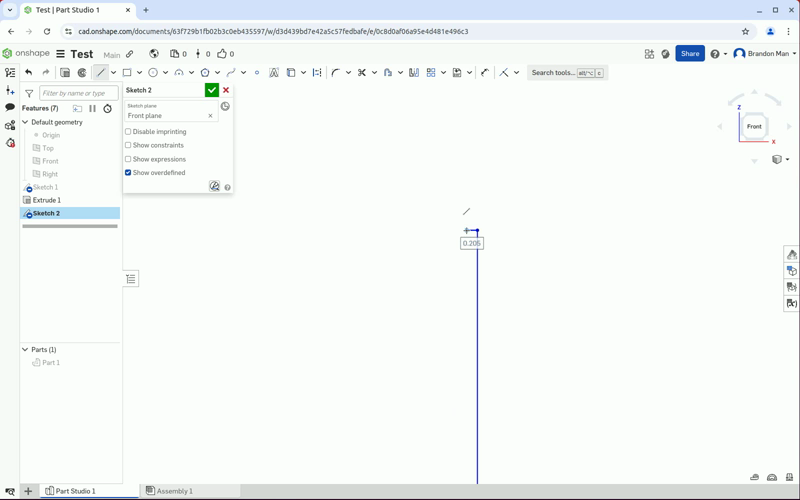
scroll(-6)
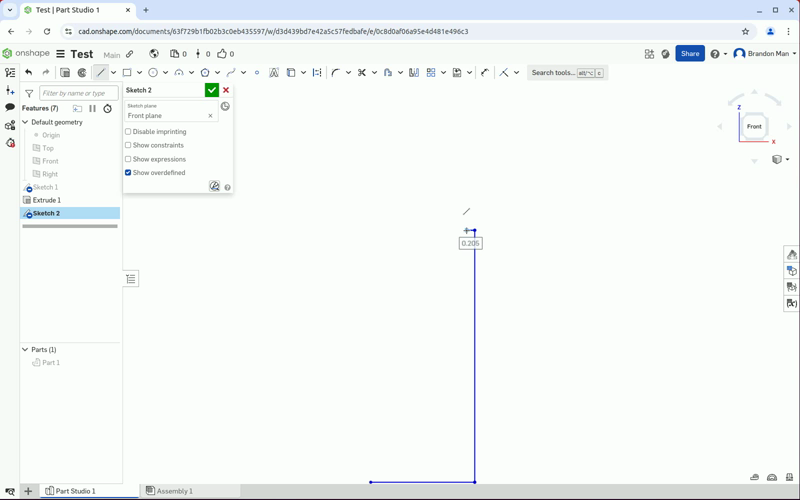
scroll(-6)
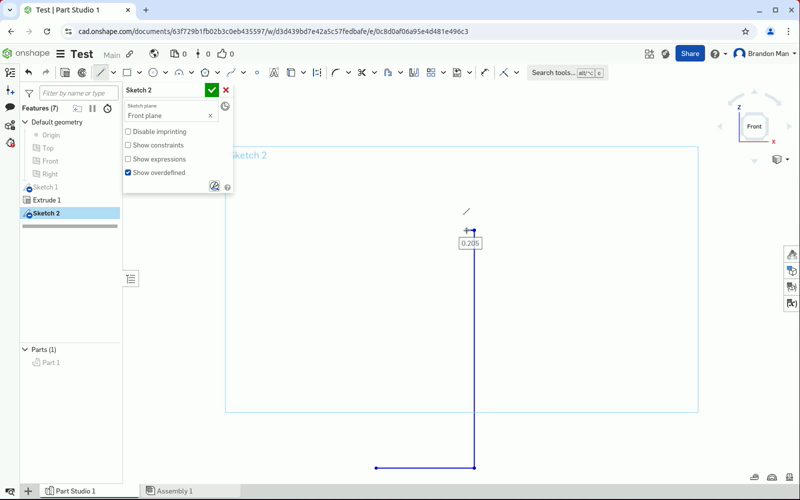
scroll(-6)
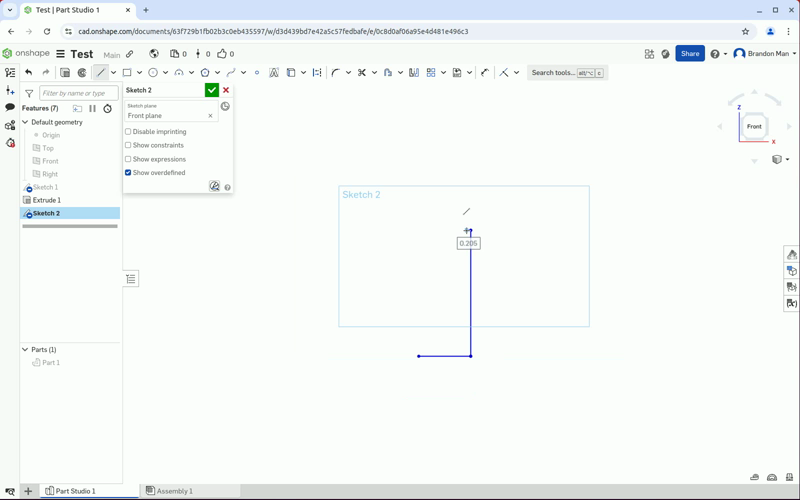
scroll(-6)
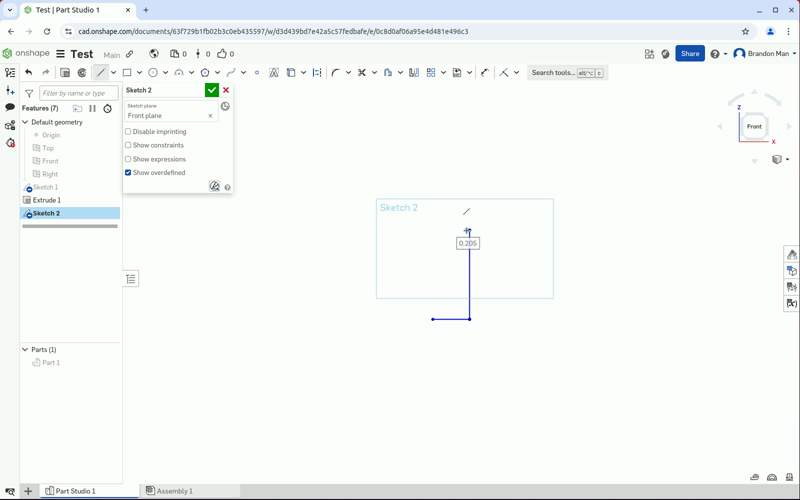
scroll(-6)
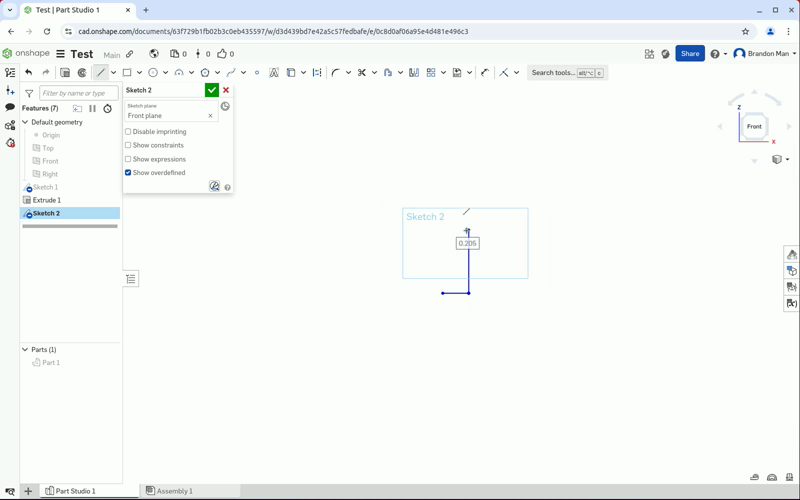
scroll(-6)
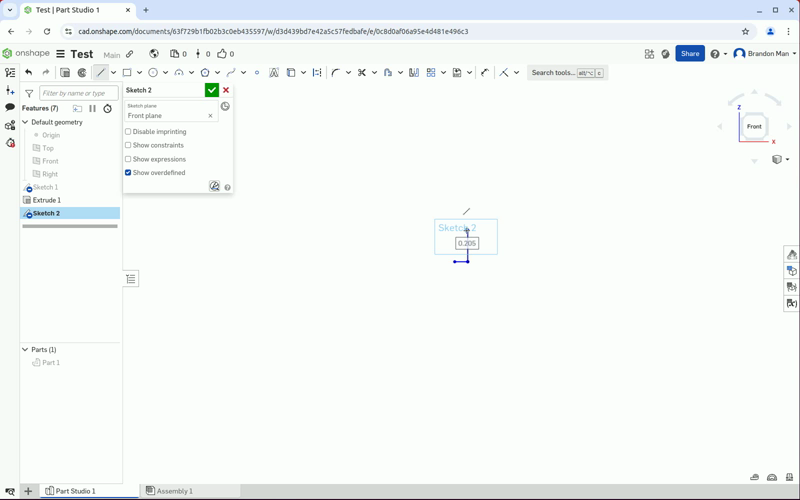
key_up(shift)
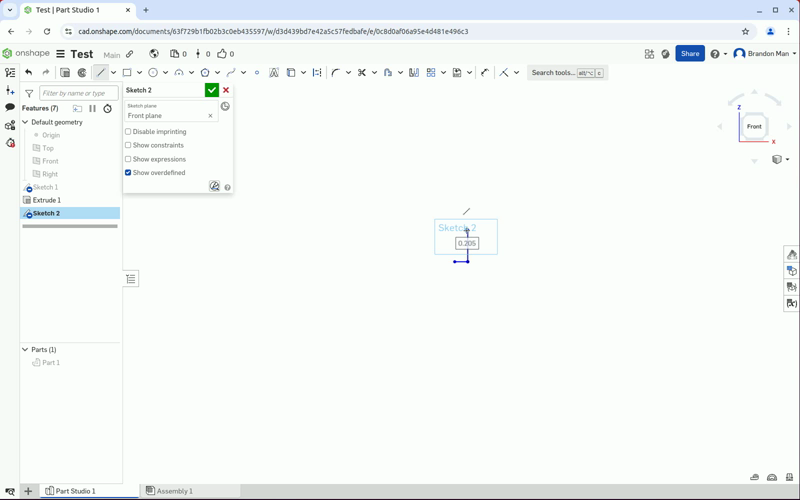
key_down(shift)
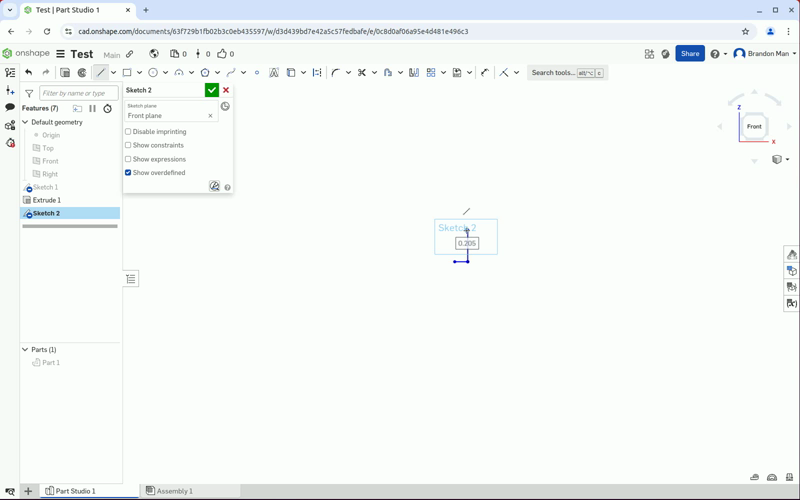
mouse_move(496, 230)
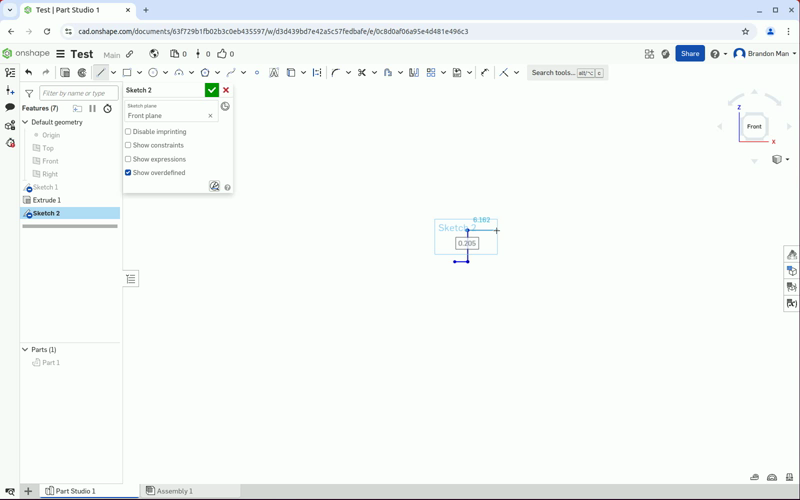
mouse_move(456, 230)
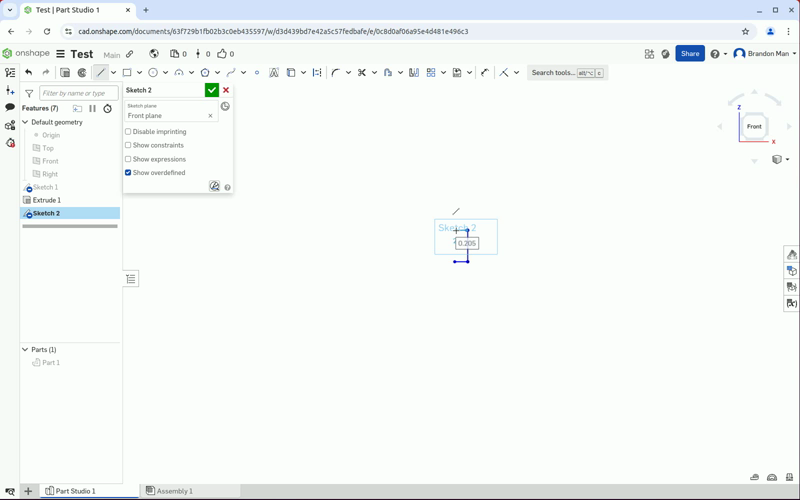
click(456, 230)
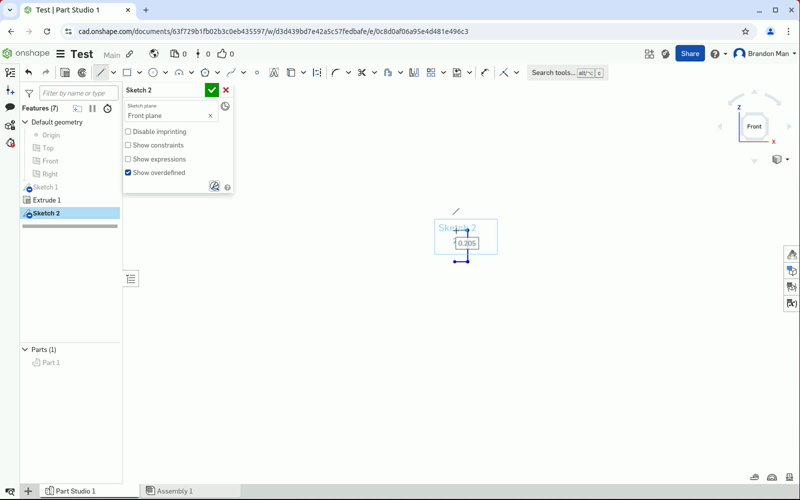
key_up(shift)
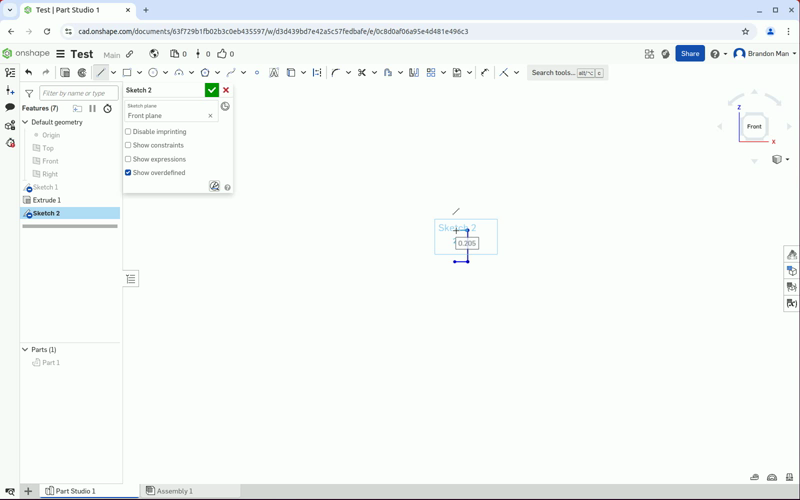
key_down(shift)
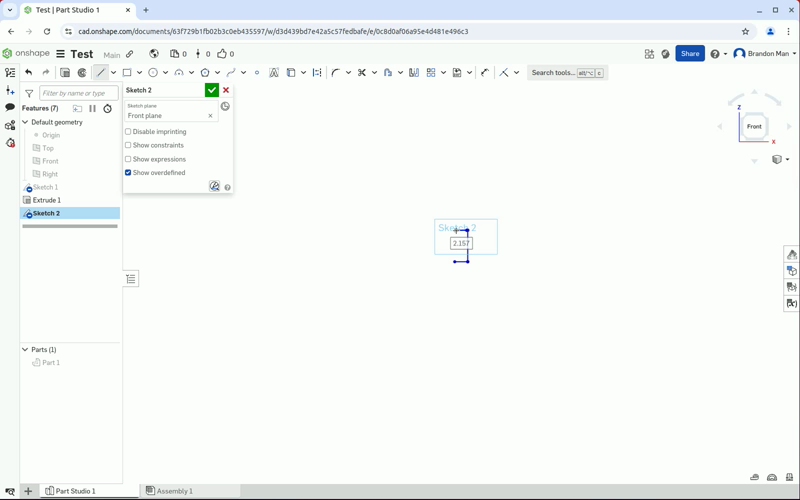
mouse_move(486, 230)
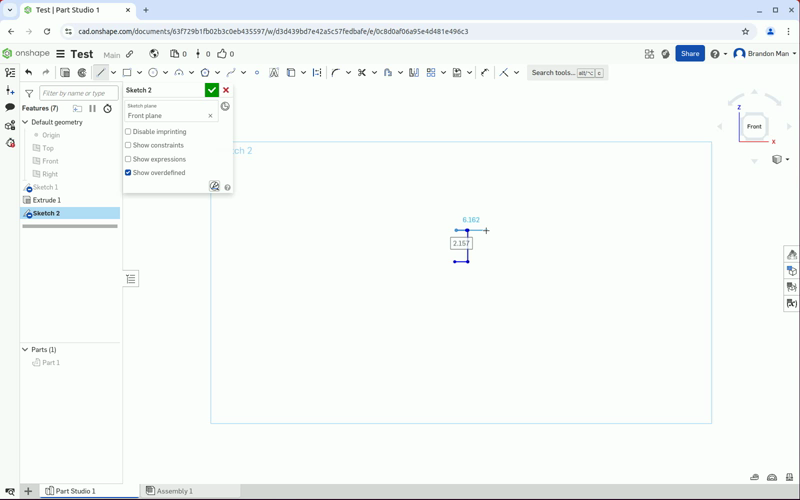
mouse_move(454, 230)
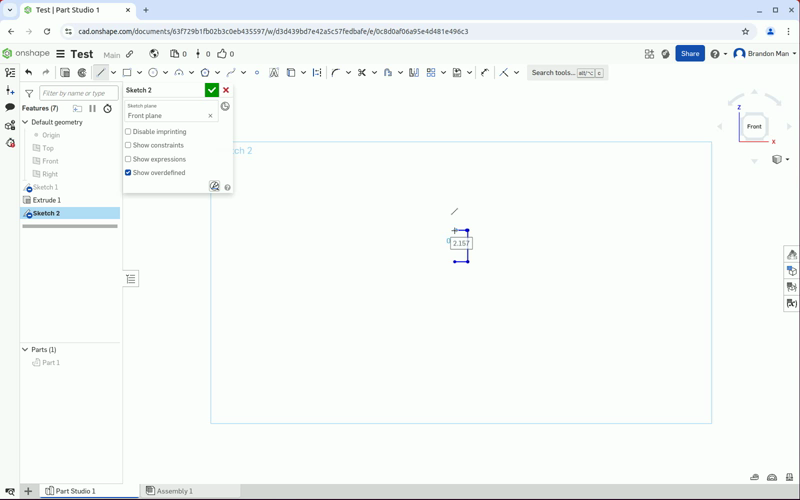
scroll(6)
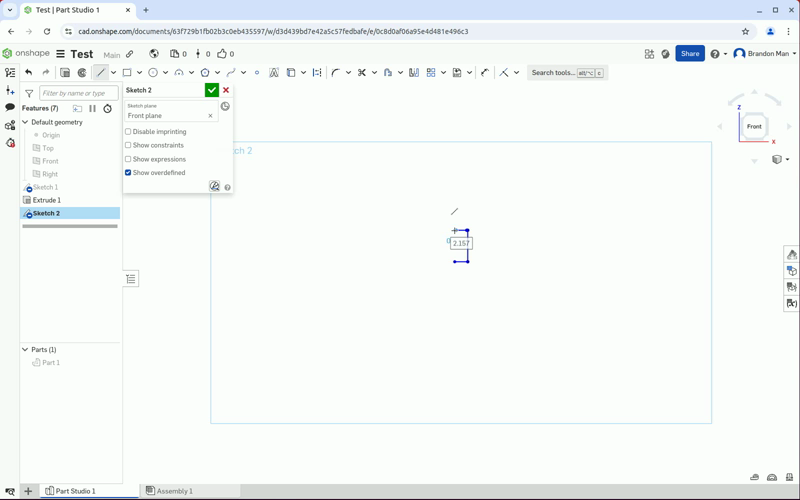
scroll(6)
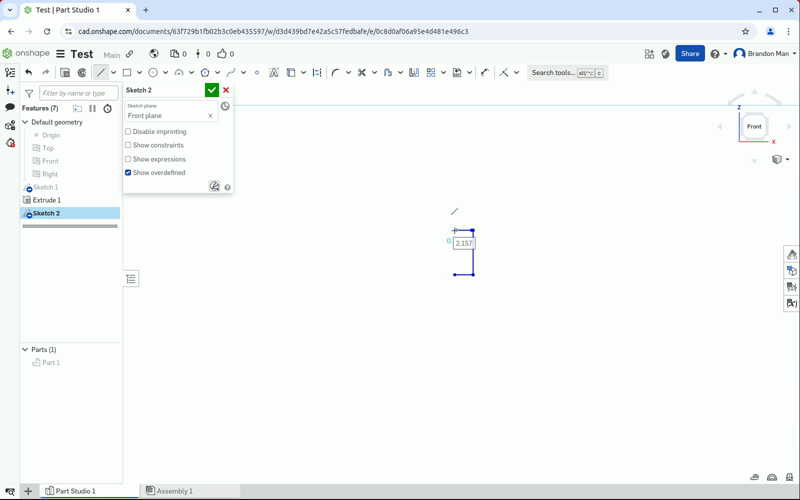
scroll(6)
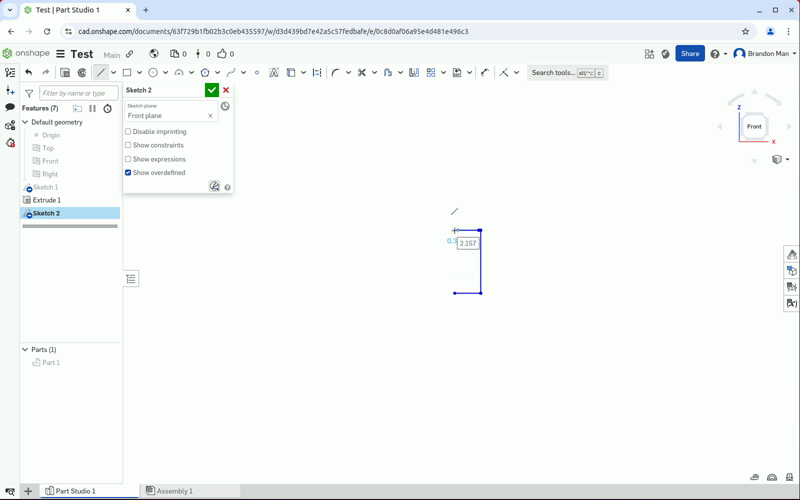
scroll(6)
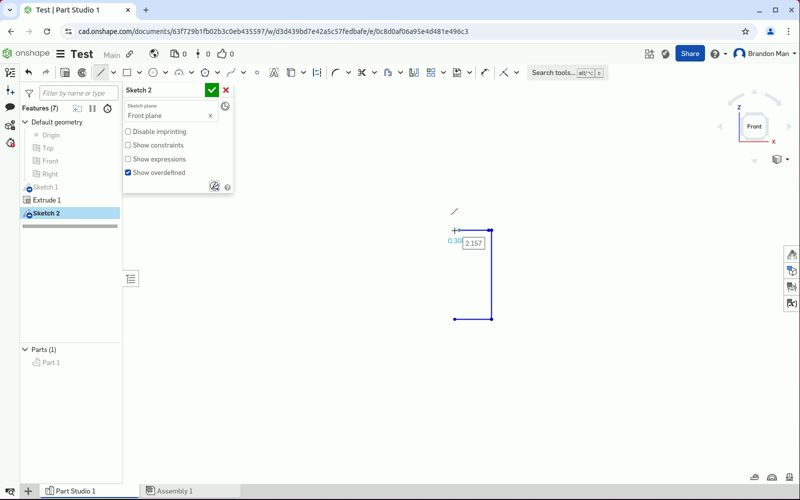
scroll(6)
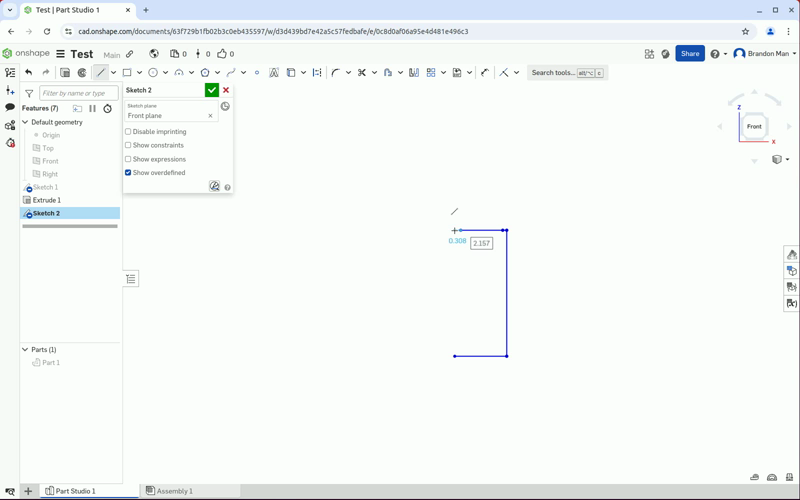
scroll(6)
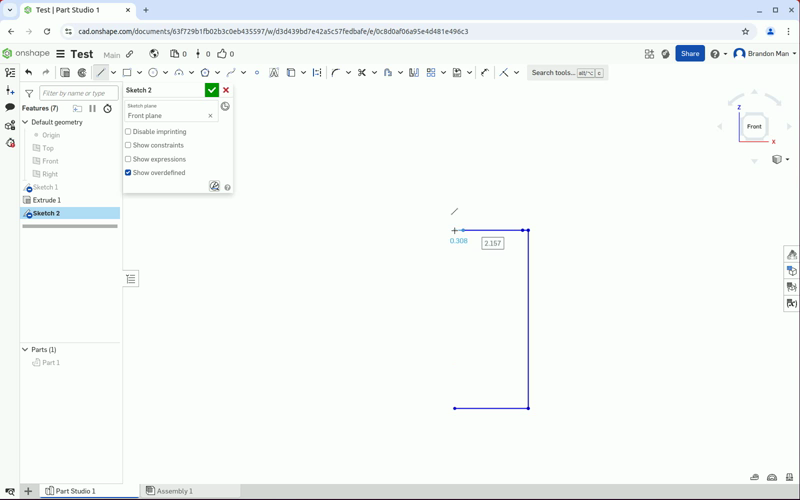
scroll(6)
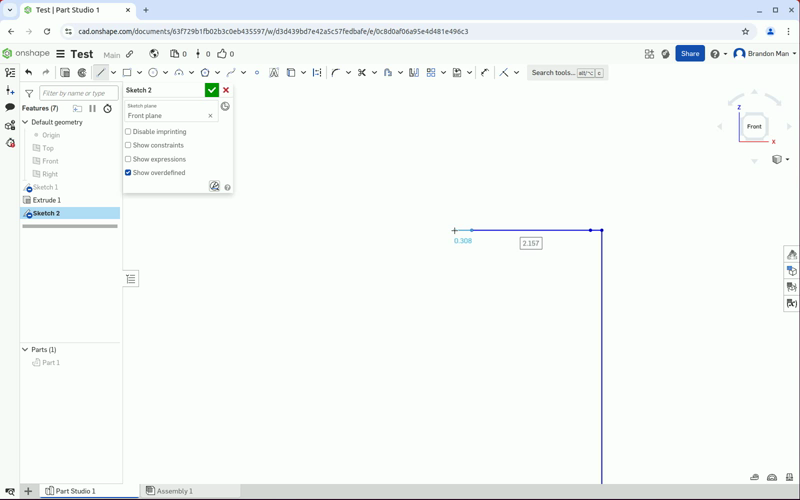
click(454, 230)
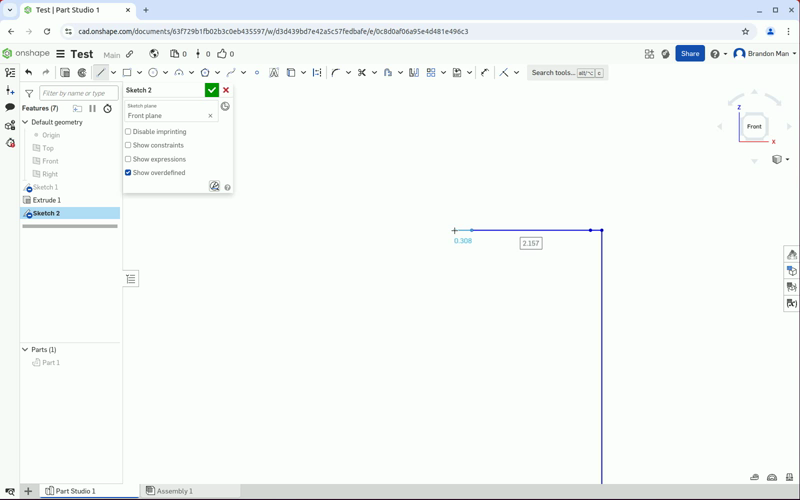
scroll(-6)
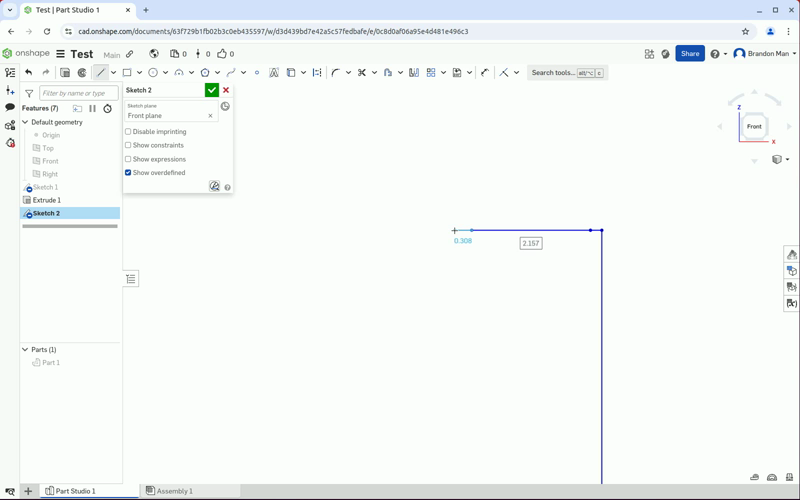
scroll(-6)
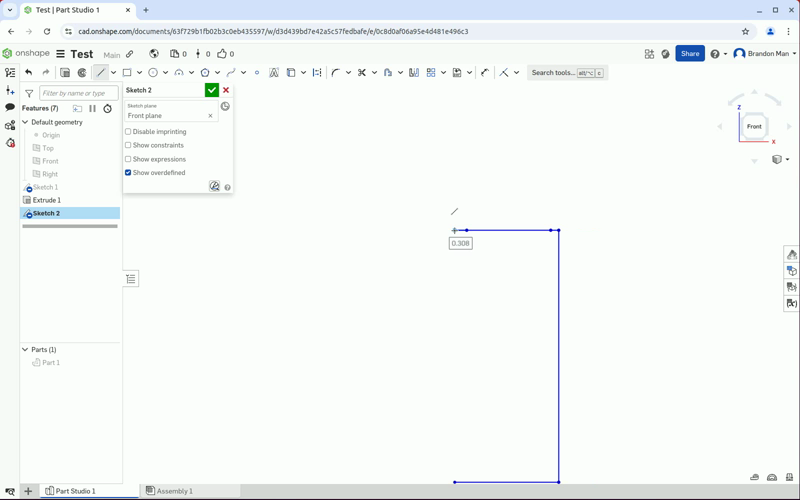
scroll(-6)
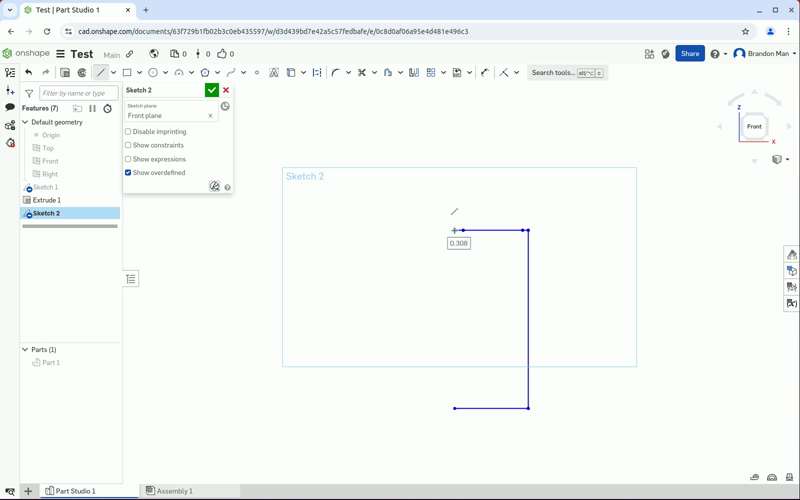
scroll(-6)
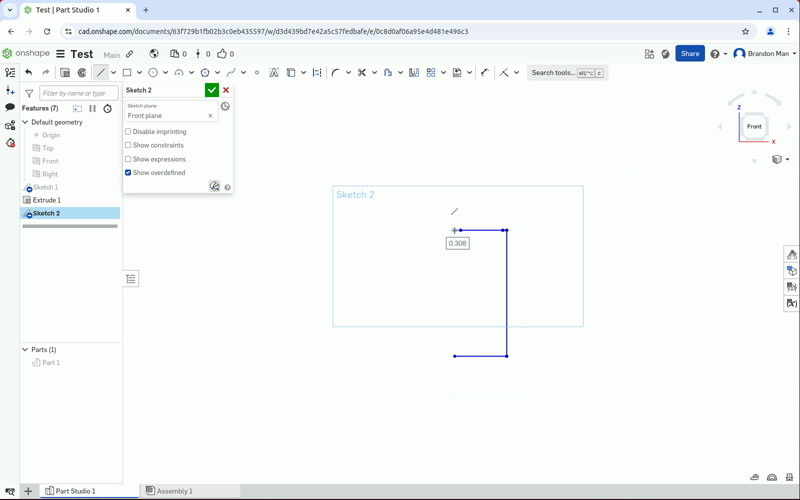
scroll(-6)
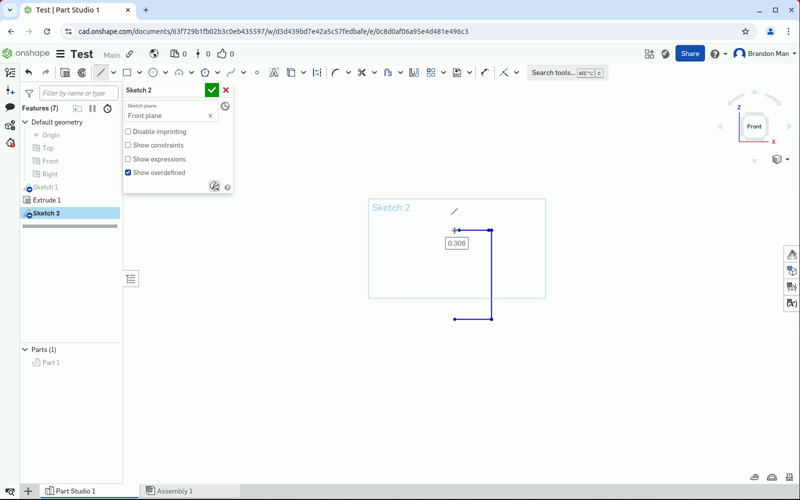
scroll(-6)
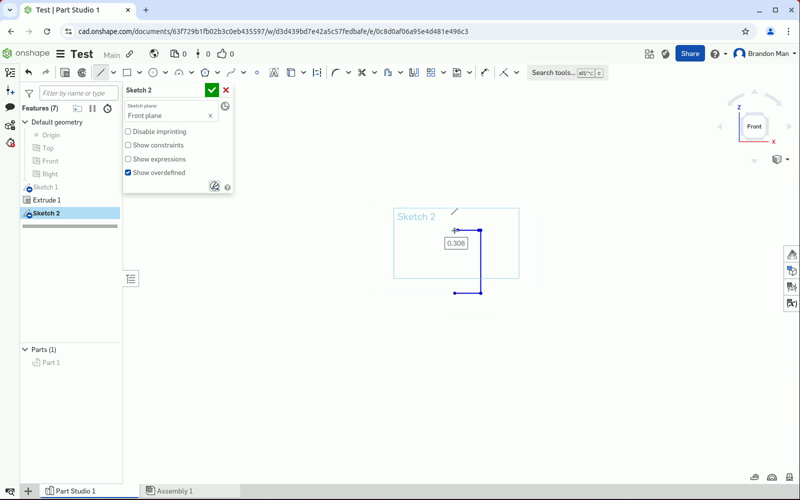
scroll(-6)
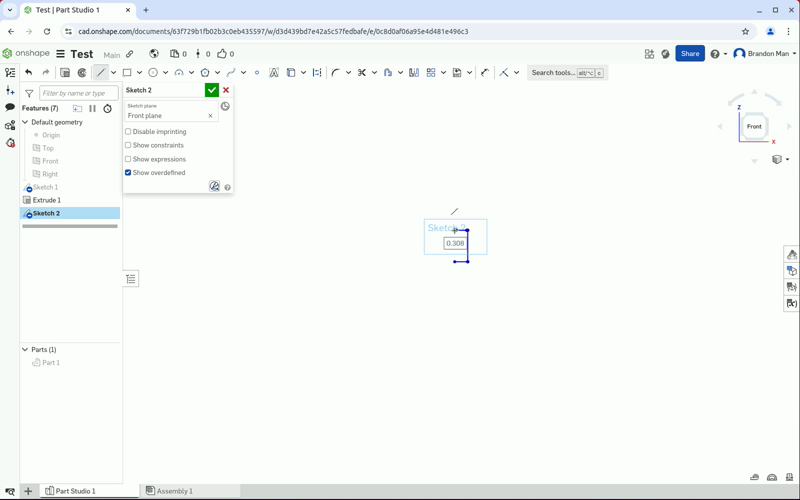
key_up(shift)
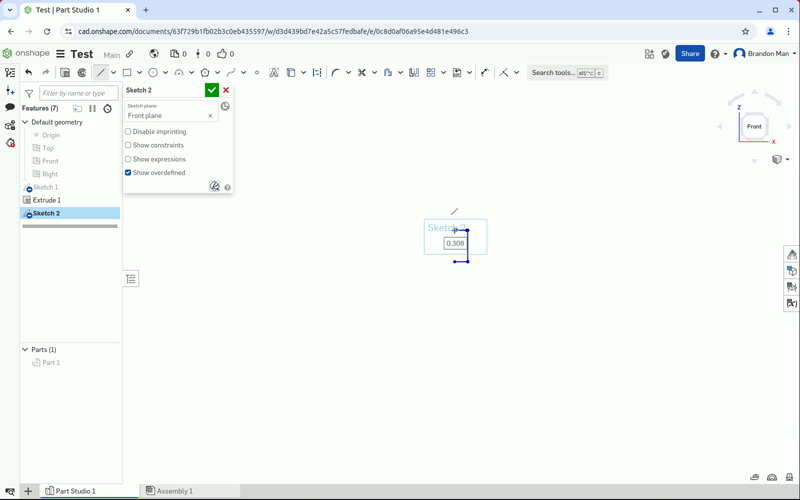
mouse_move(484, 230)
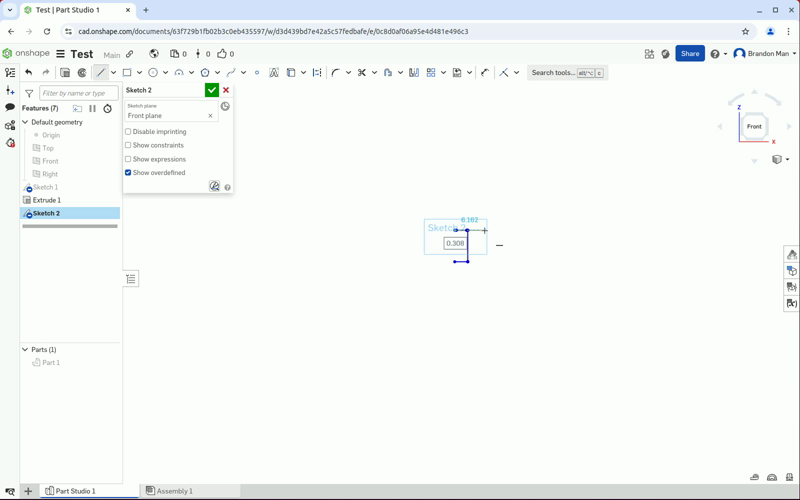
key_down(shift)
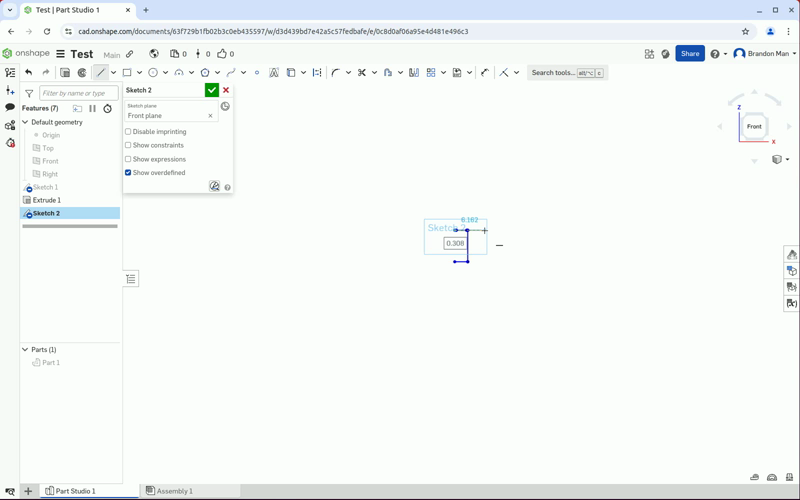
mouse_move(454, 261)
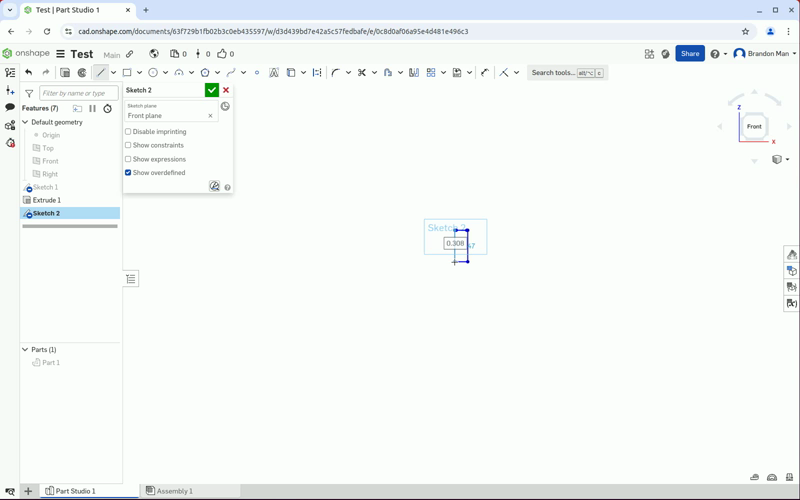
key_up(shift)
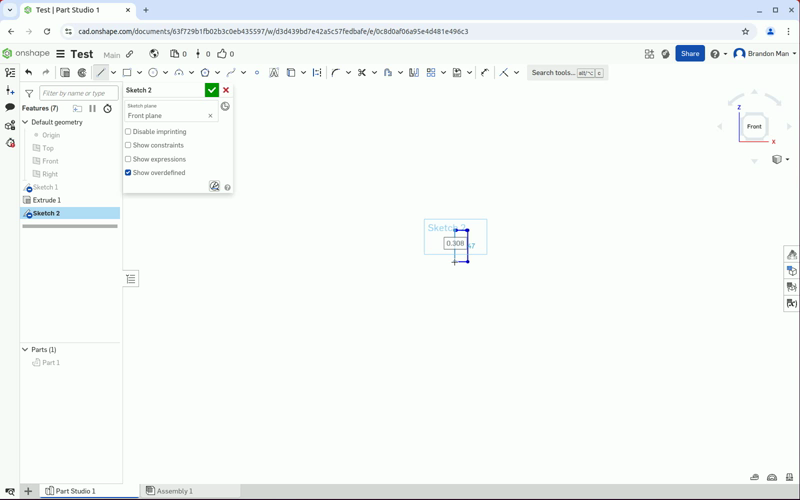
click(454, 261)
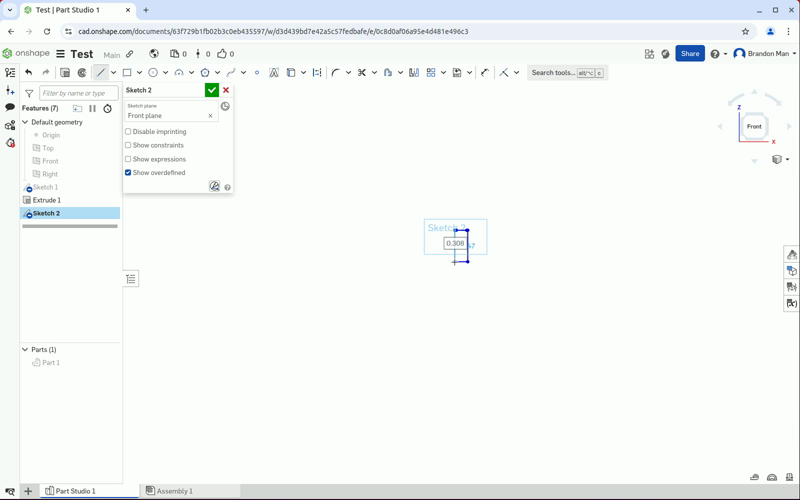
key(esc)
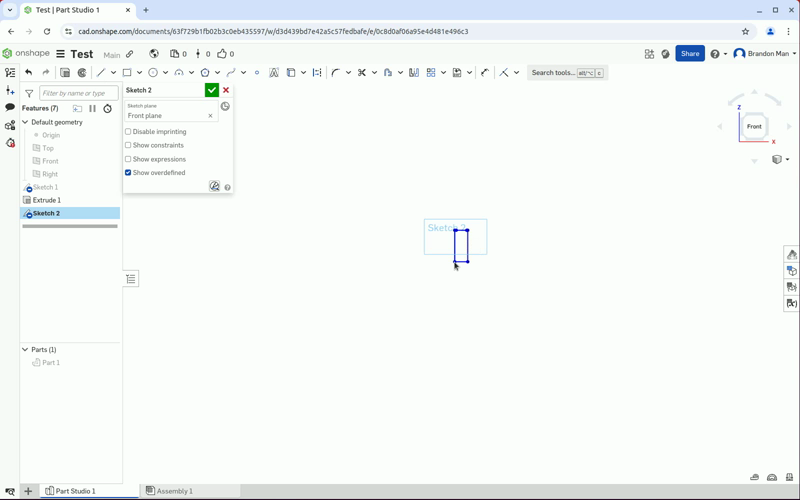
mouse_move(455, 259)
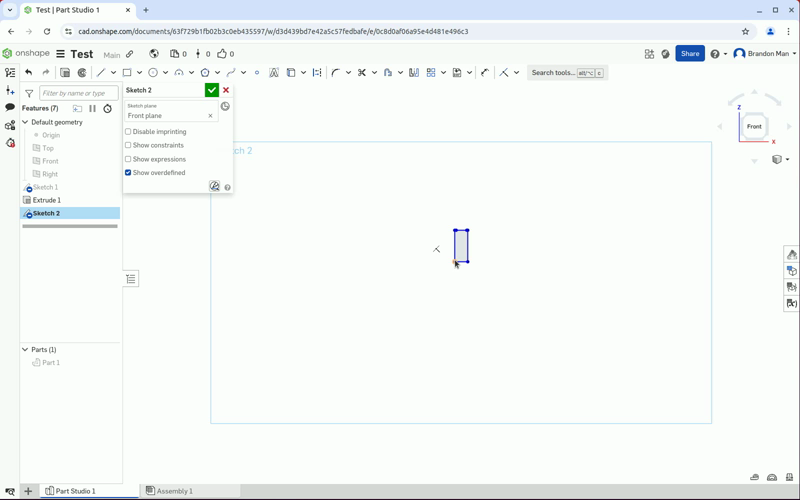
scroll(6)
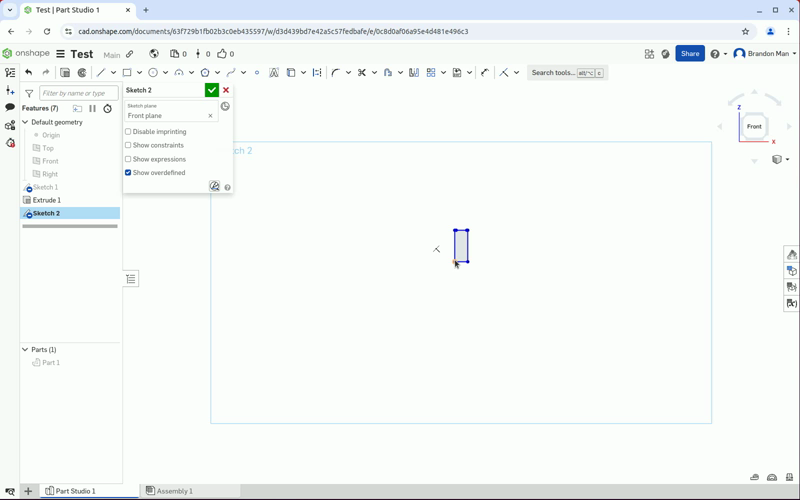
scroll(6)
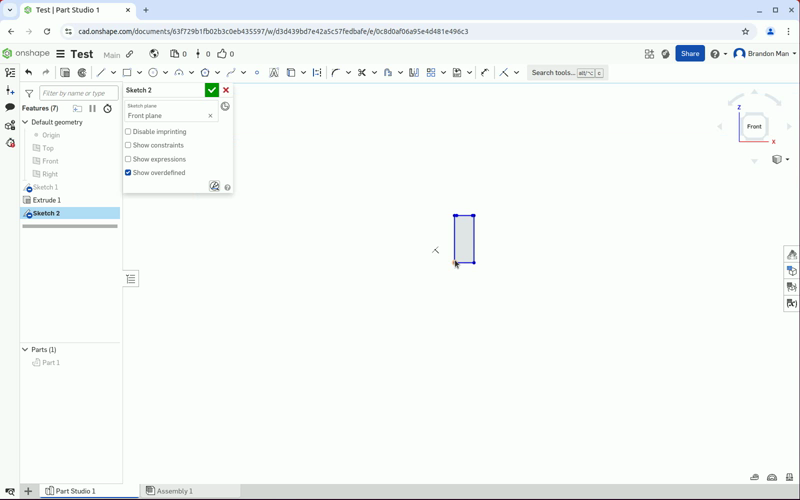
scroll(6)
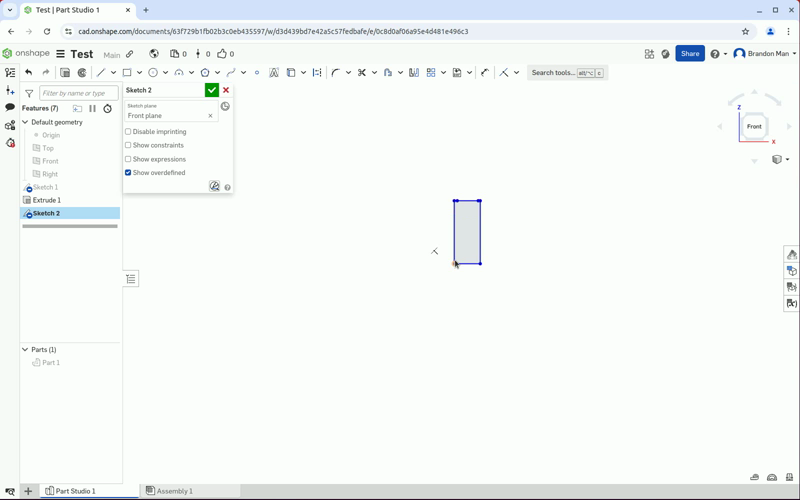
scroll(6)
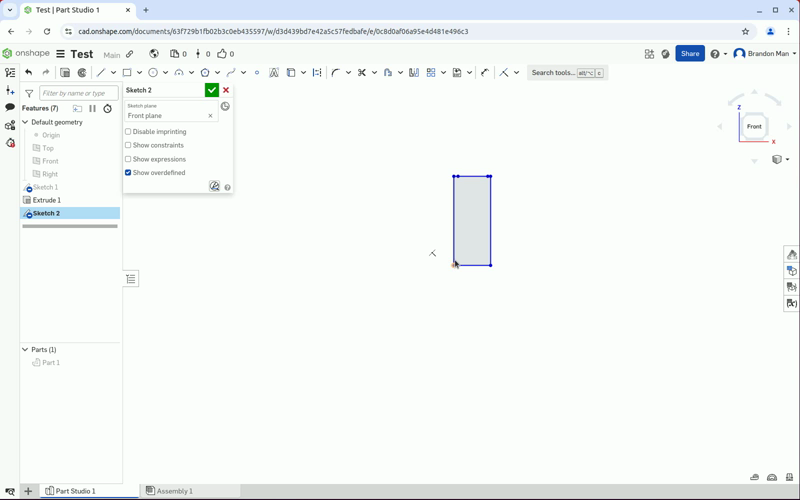
scroll(6)
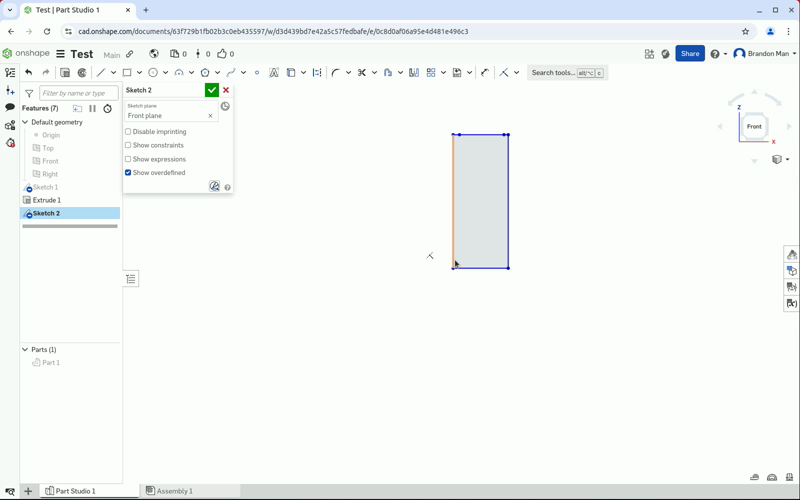
scroll(6)
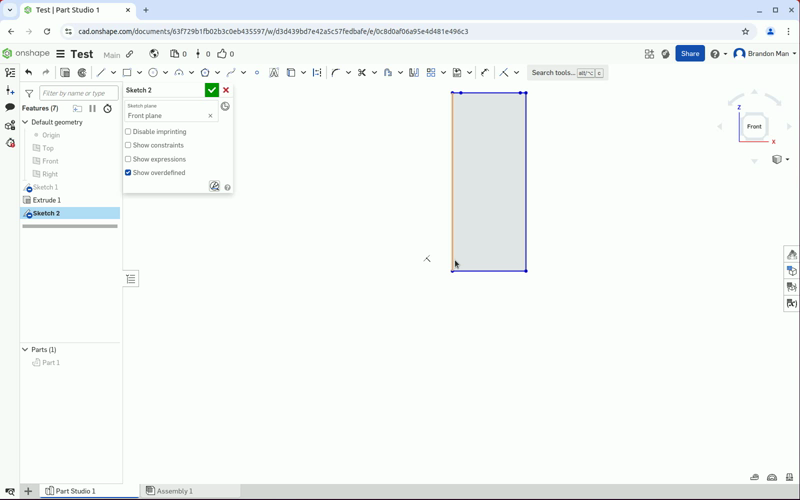
scroll(6)
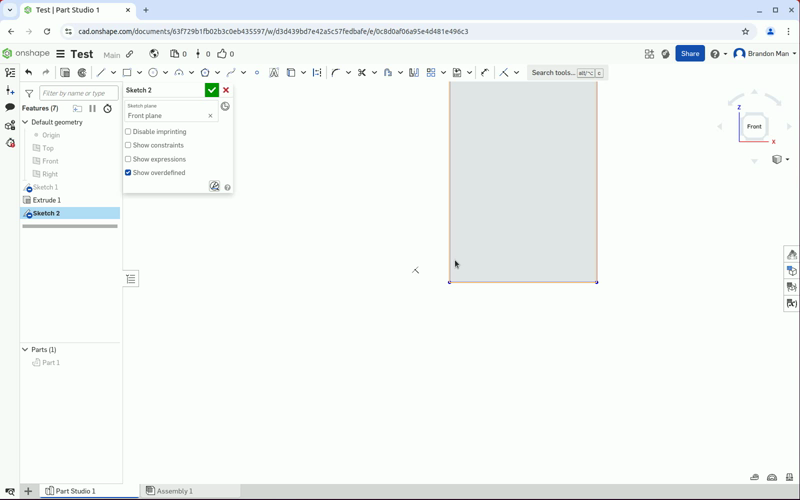
click(455, 259)
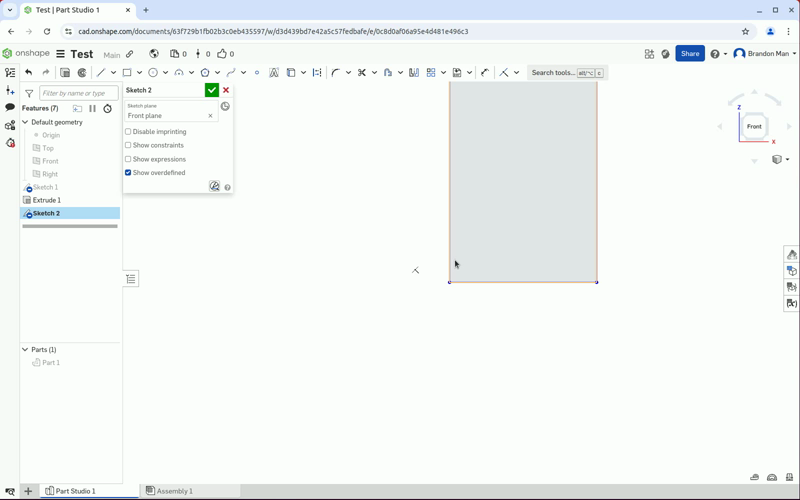
scroll(-6)
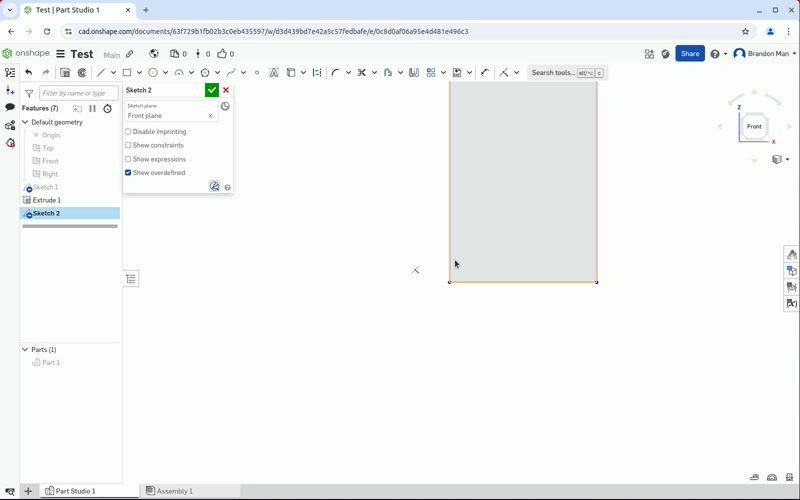
scroll(-6)
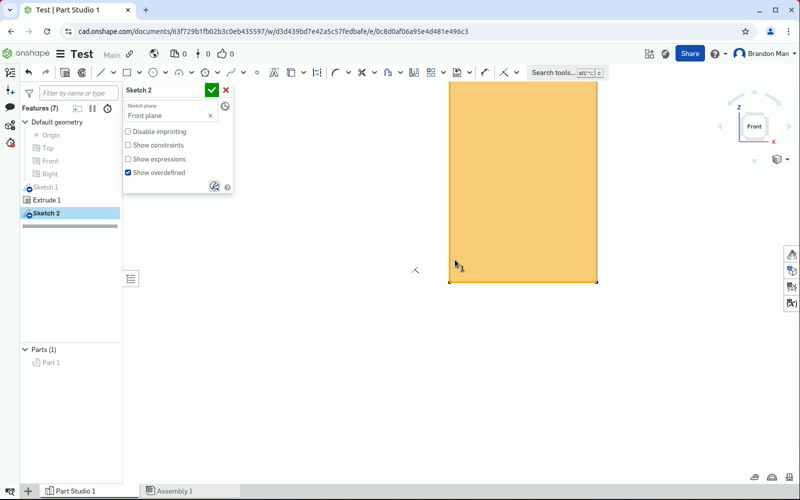
scroll(-6)
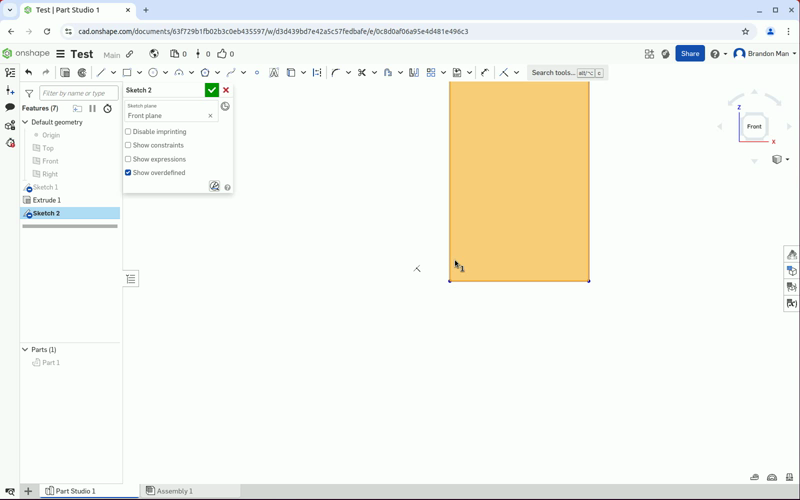
scroll(-6)
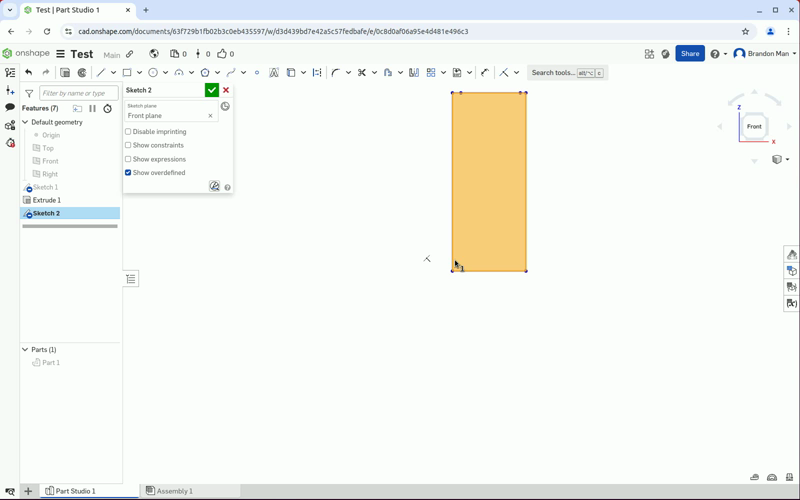
scroll(-6)
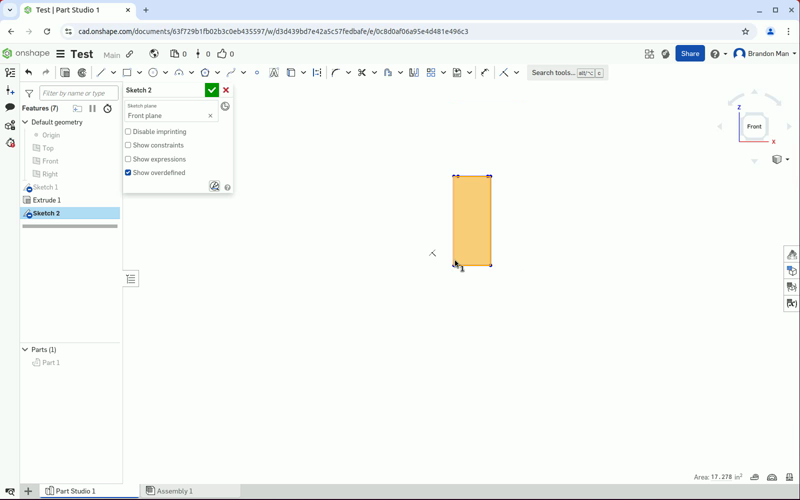
scroll(-6)
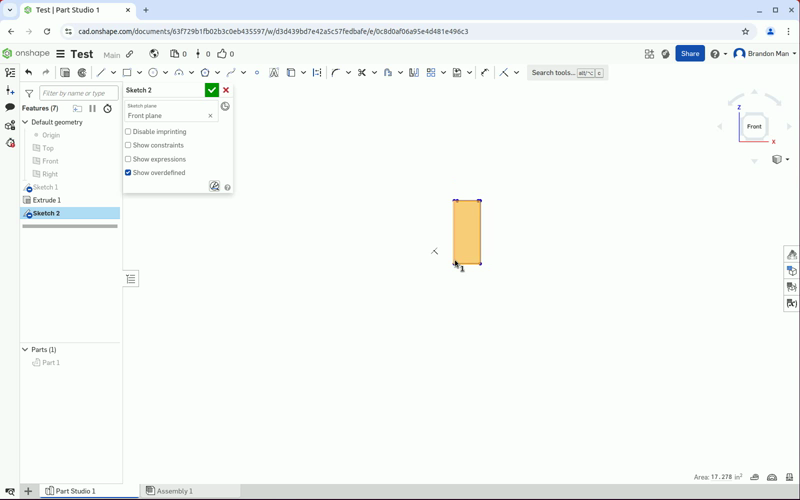
scroll(-6)
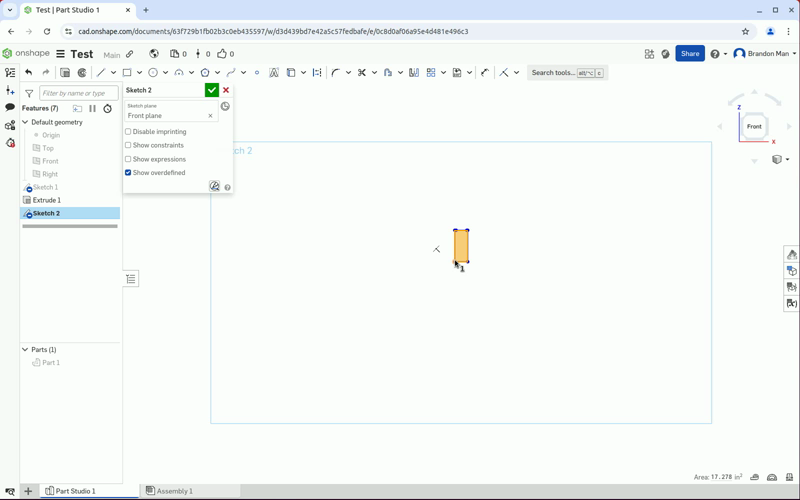
mouse_move(73, 352)
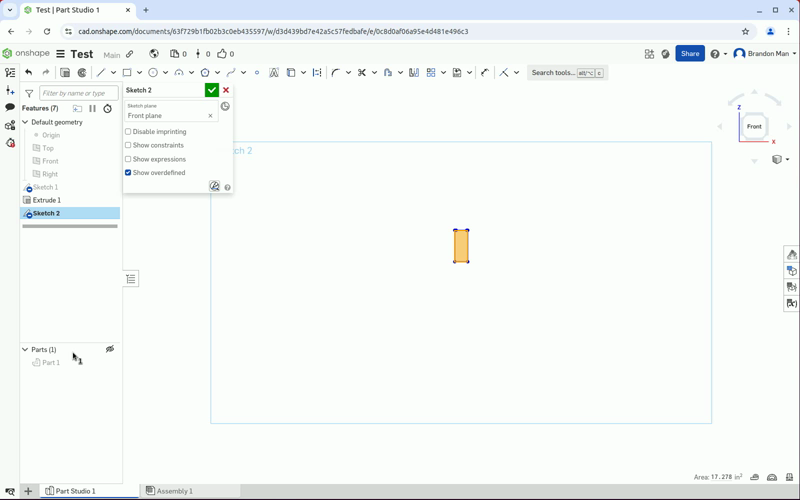
key(shift+y)
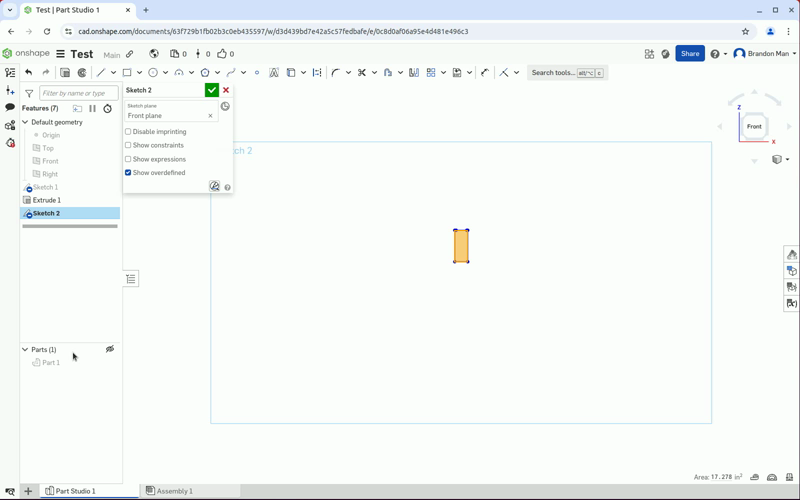
key(shift+e)
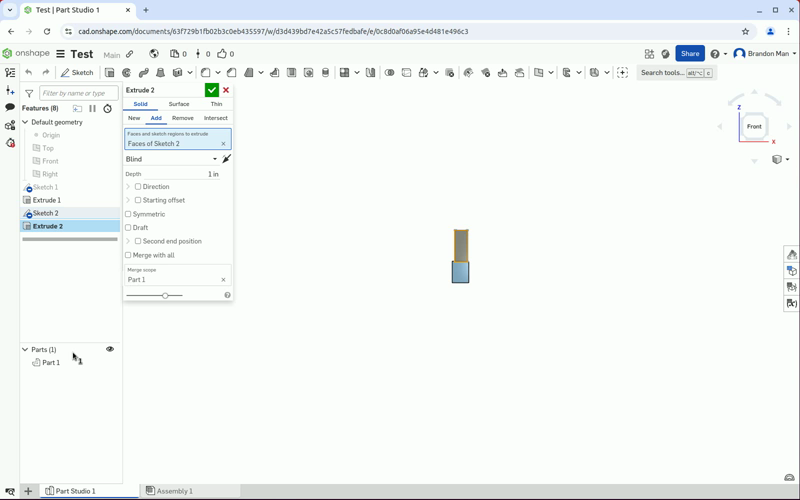
mouse_move(143, 106)
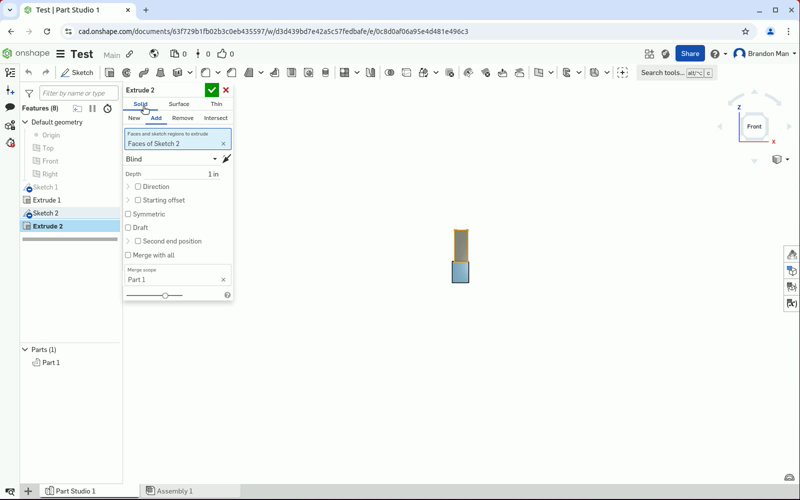
click(143, 106)
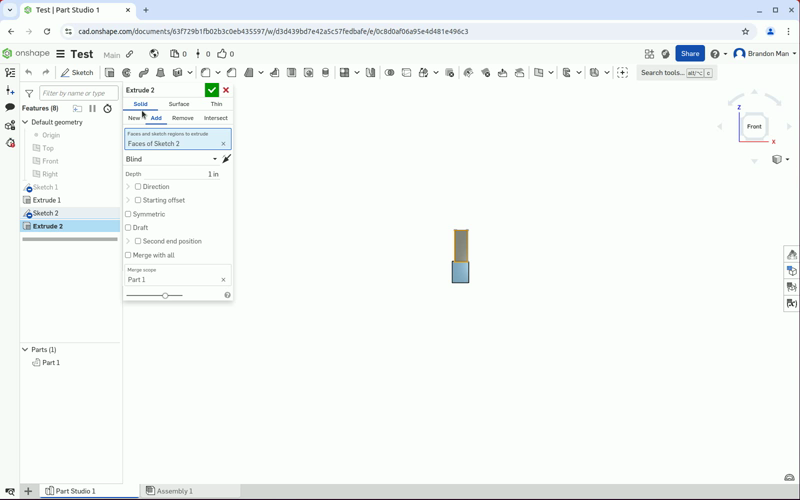
mouse_move(137, 120)
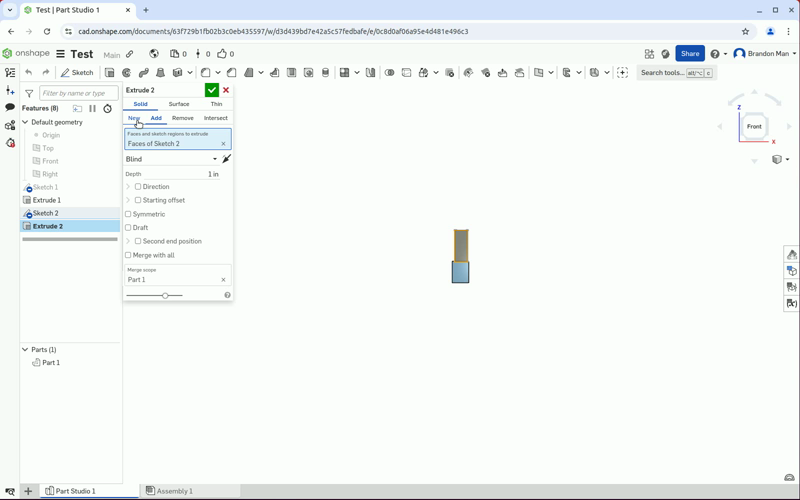
click(137, 120)
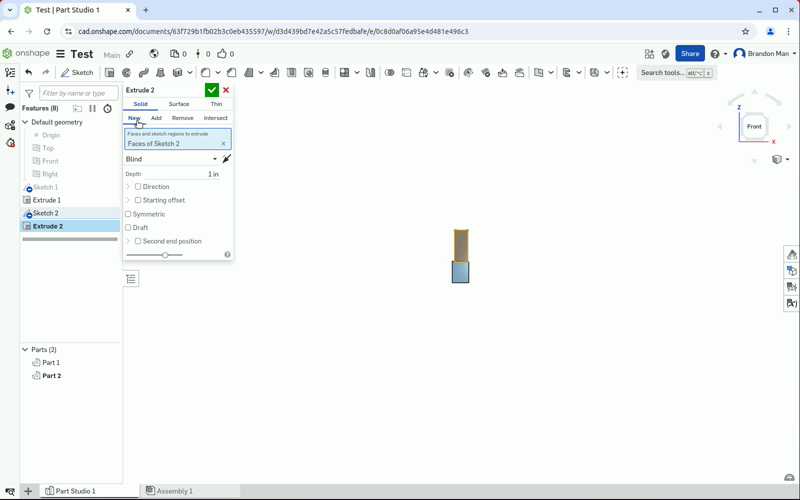
key(tab, 4)
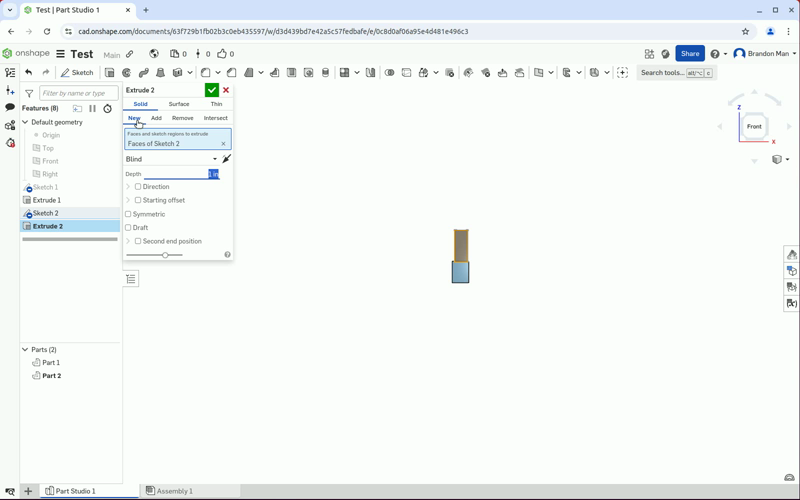
text(-0.241)
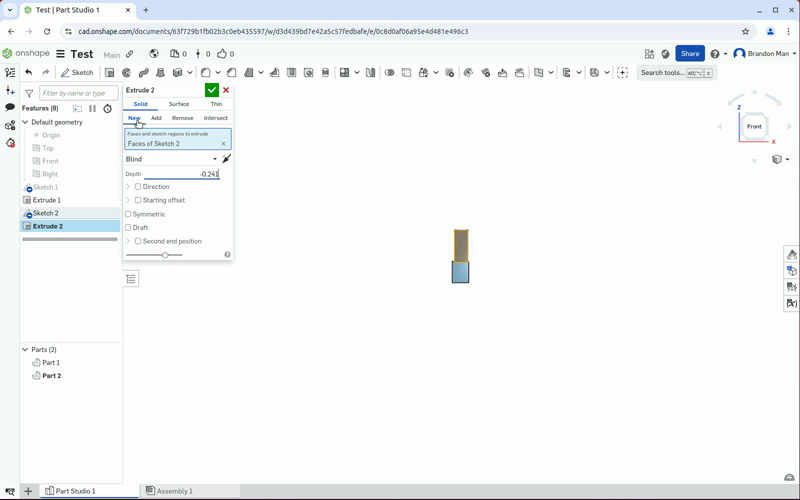
key(enter)
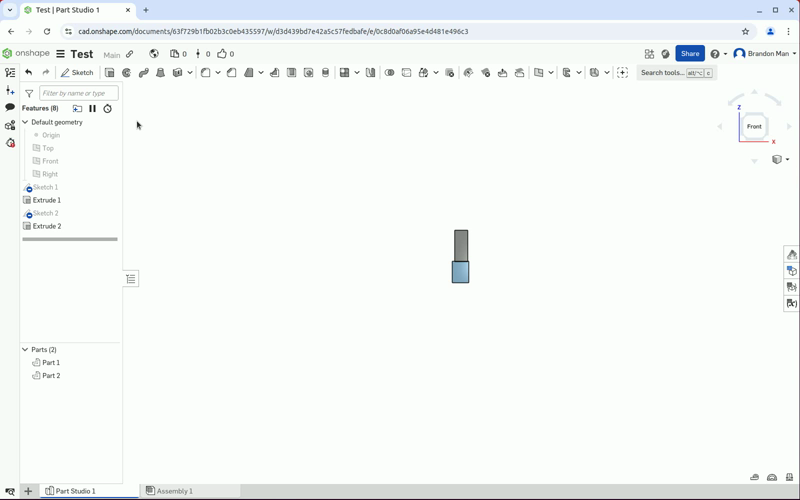
key(shift+h)
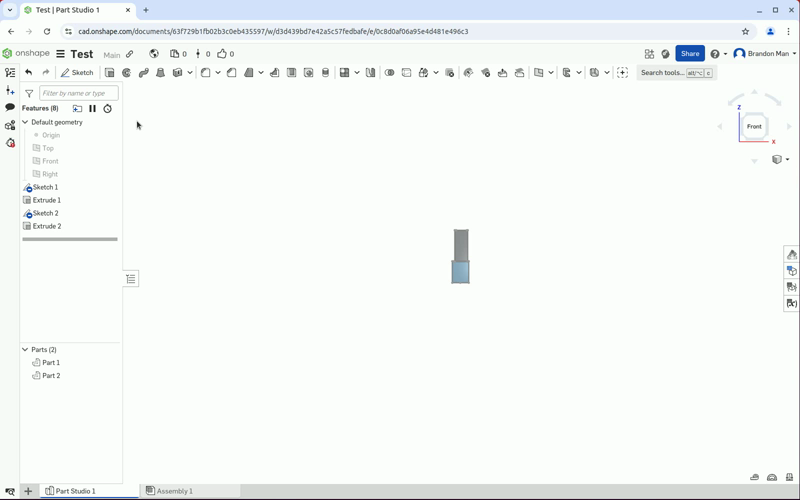
key(shift+h)
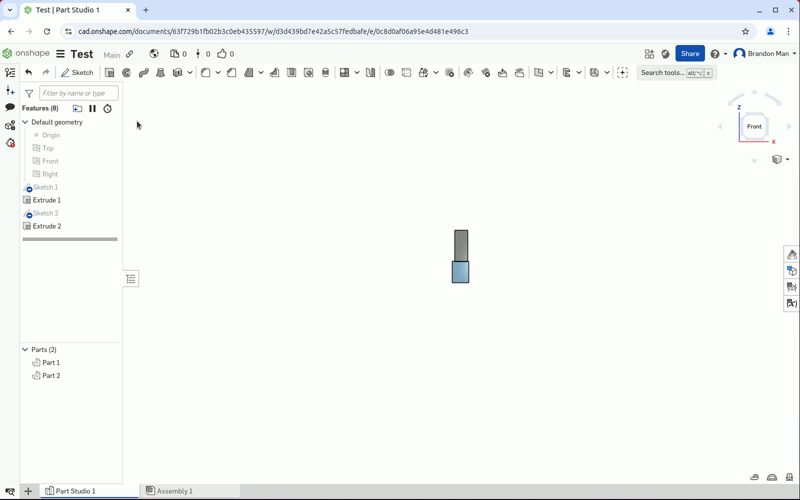
mouse_move(73, 189)
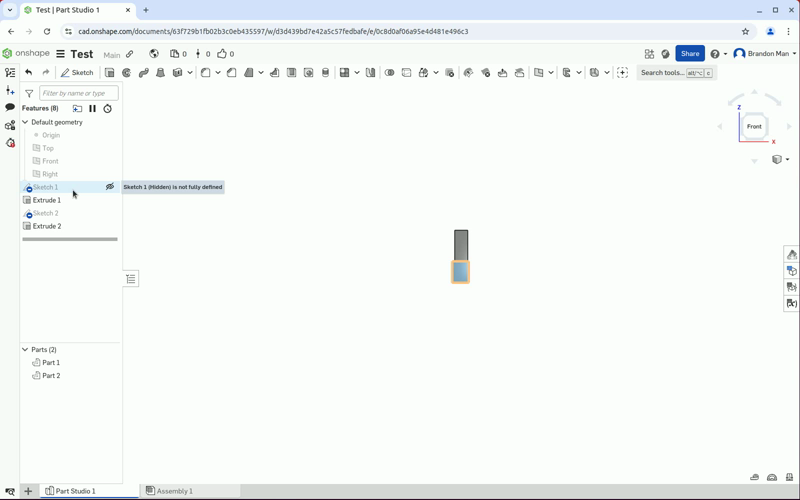
click(73, 189)
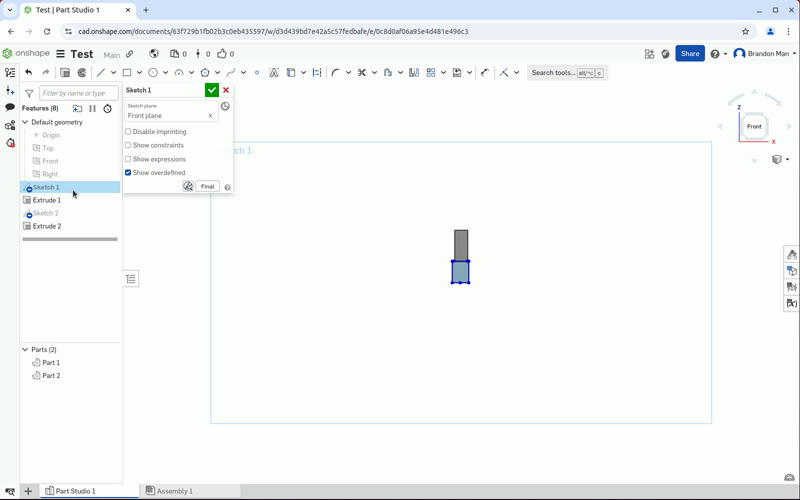
mouse_move(229, 92)
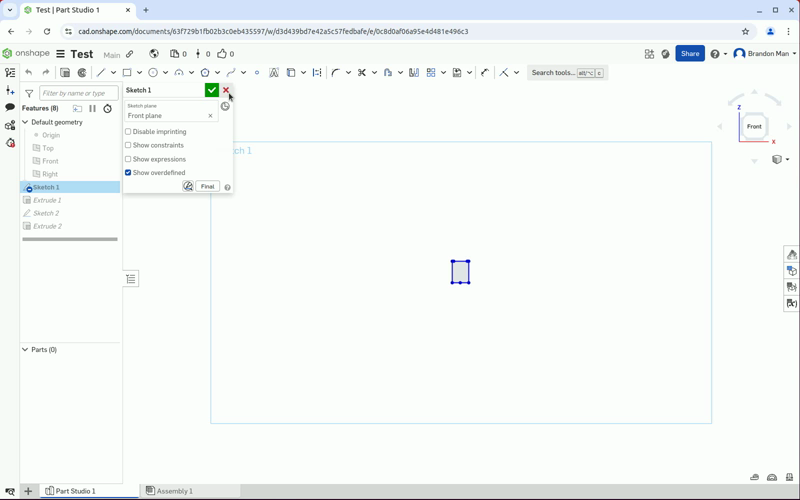
click(229, 92)
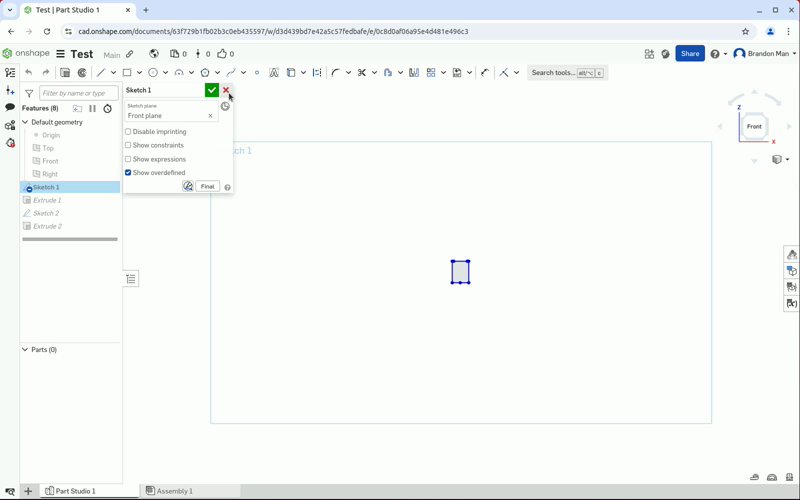
key(shift+s)
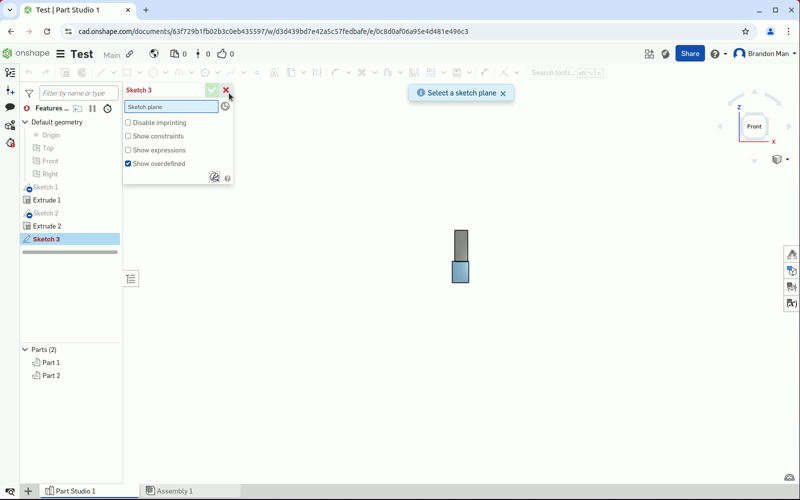
mouse_move(73, 163)
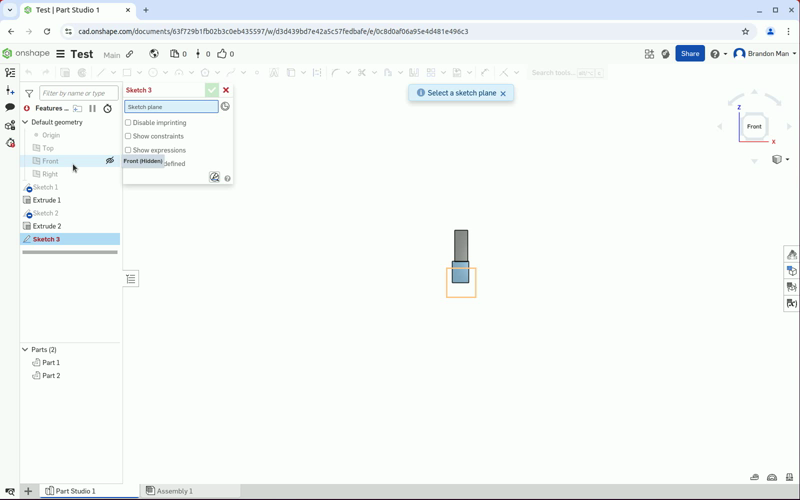
click(73, 163)
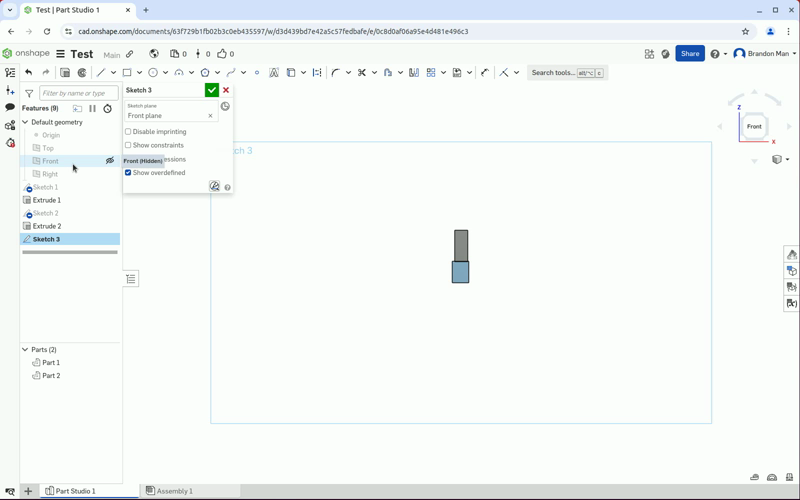
mouse_move(73, 352)
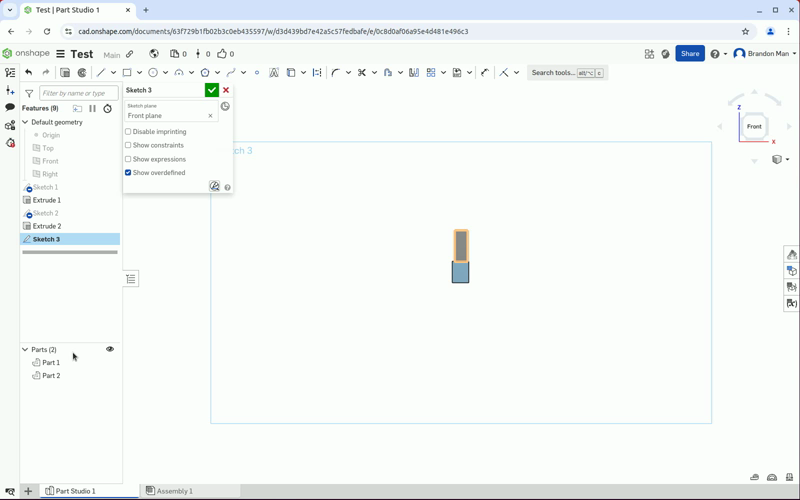
key(y)
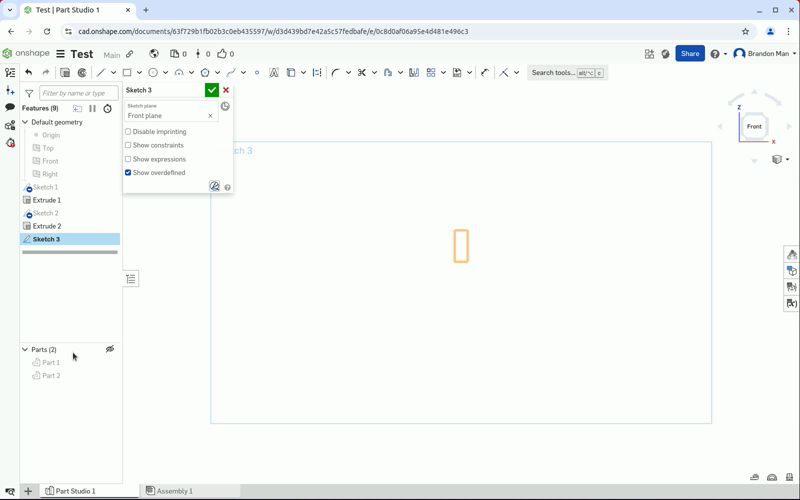
key(l)
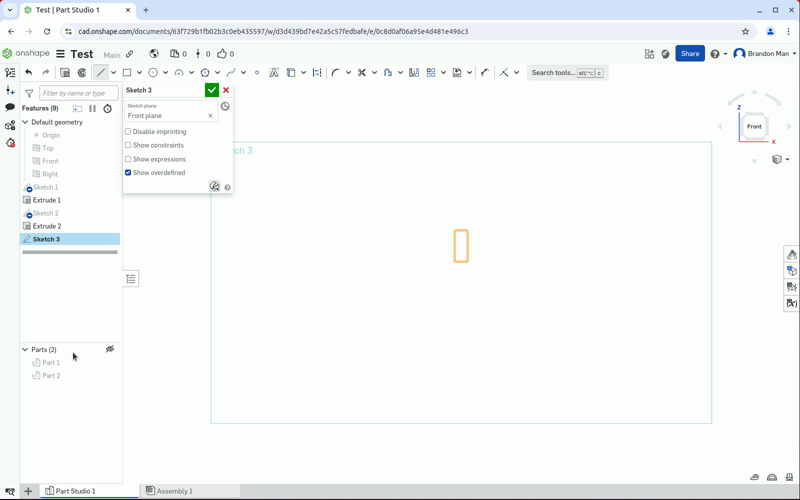
key_down(shift)
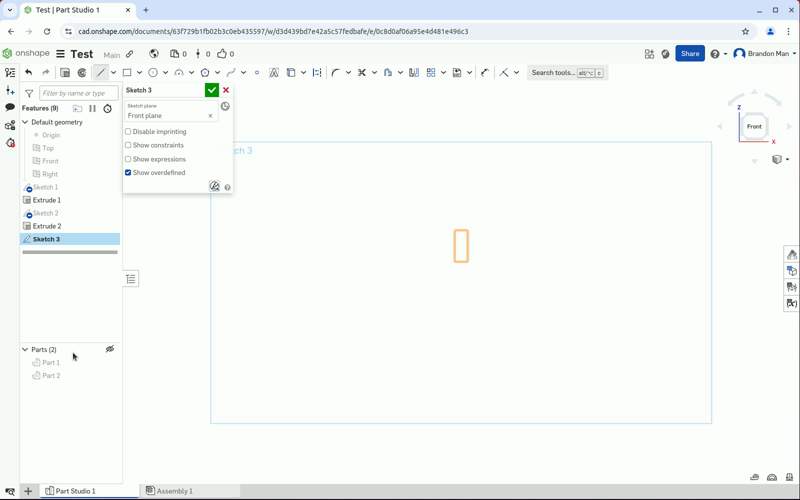
mouse_move(456, 231)
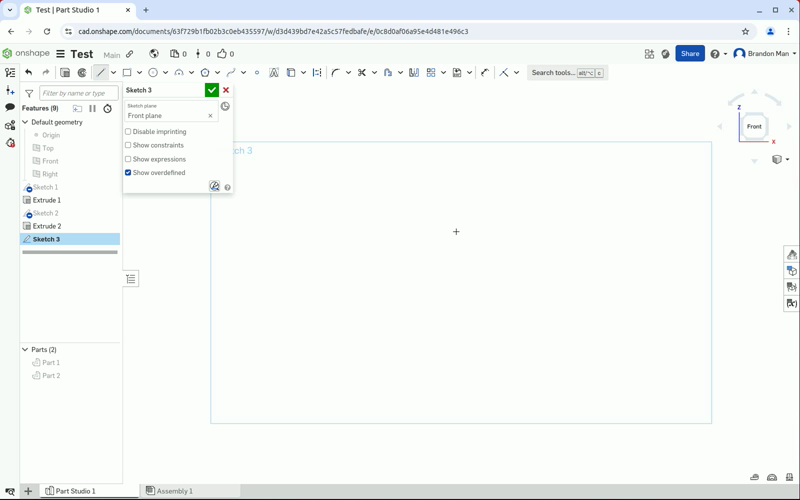
click(456, 231)
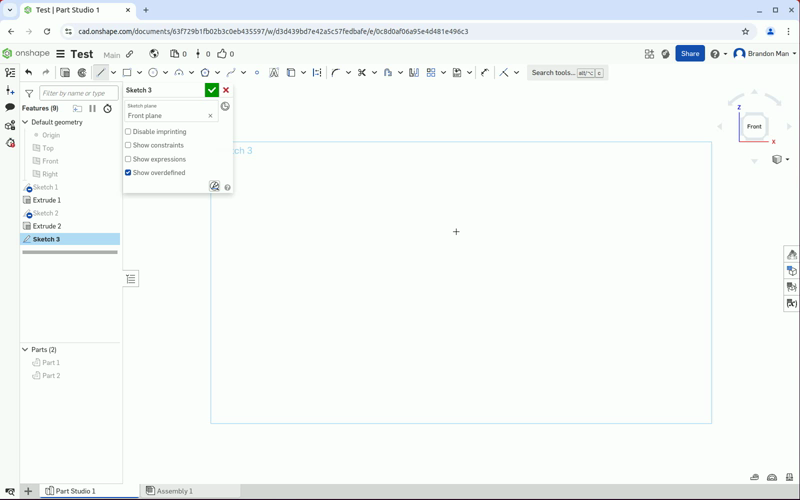
key_up(shift)
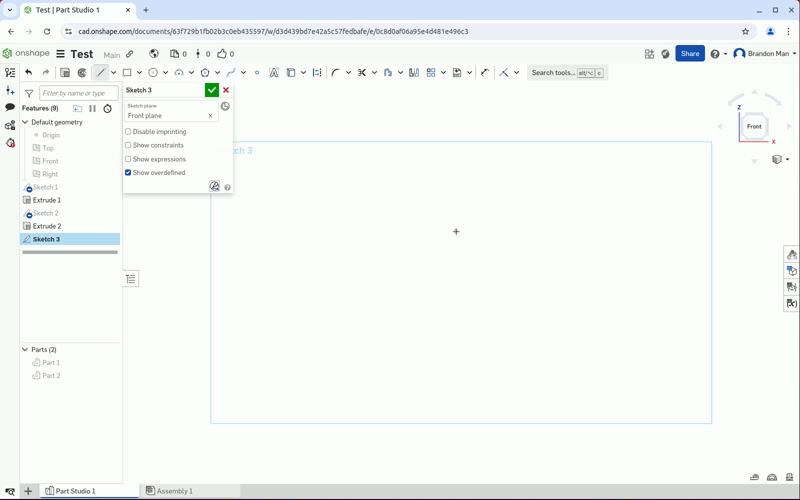
key_down(shift)
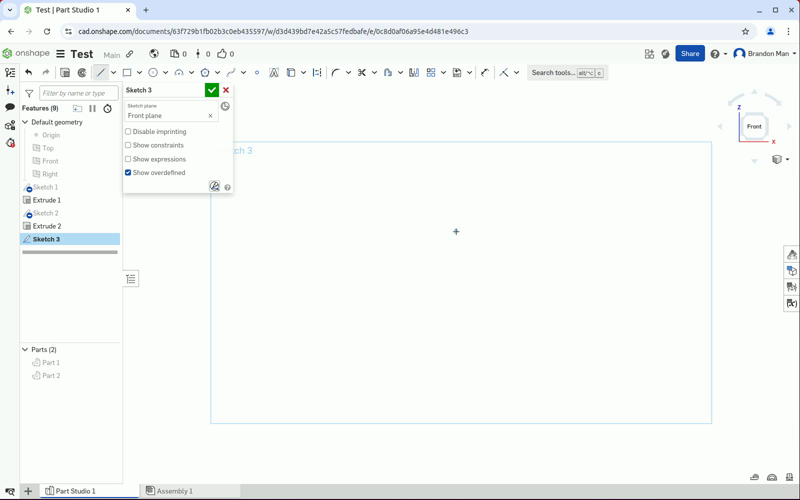
mouse_move(486, 231)
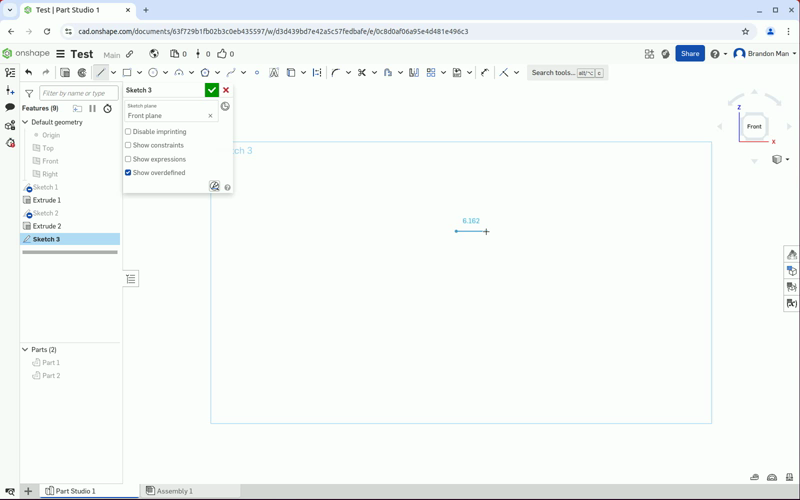
mouse_move(466, 231)
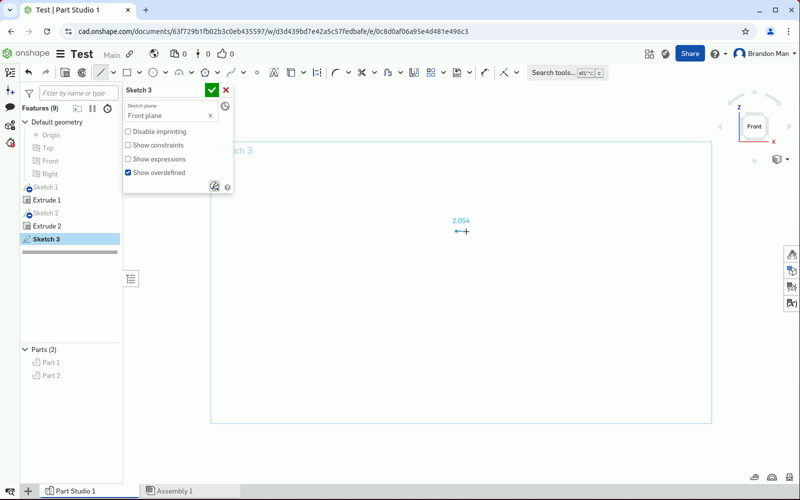
click(466, 231)
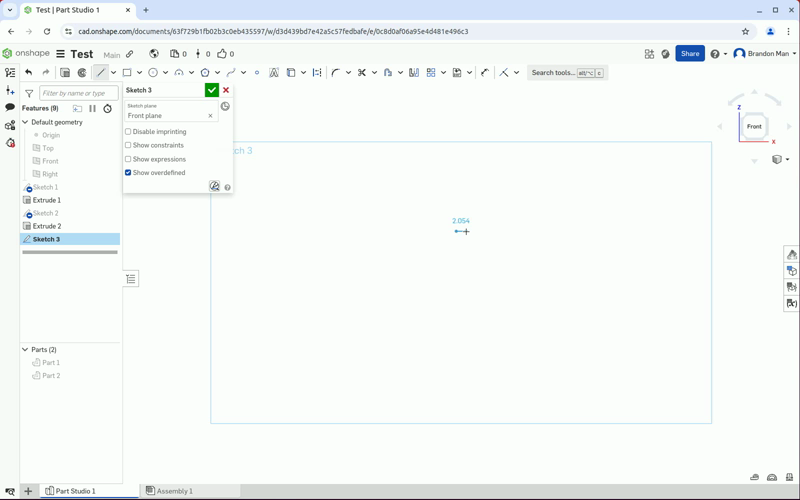
key_up(shift)
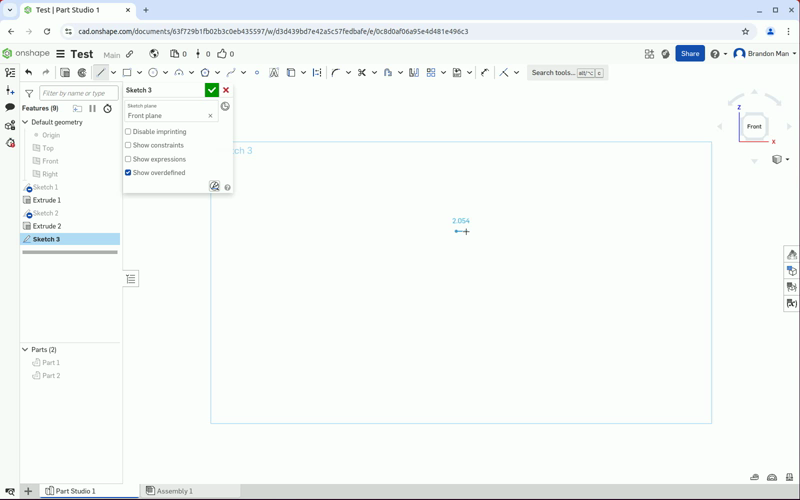
key_down(shift)
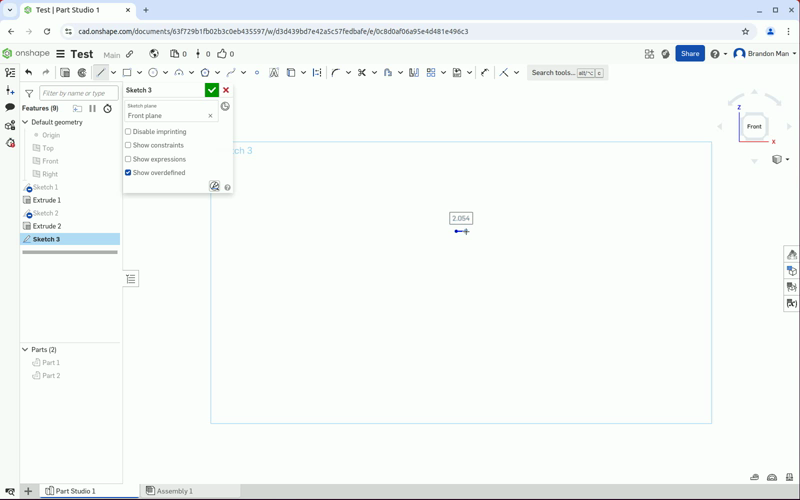
mouse_move(466, 169)
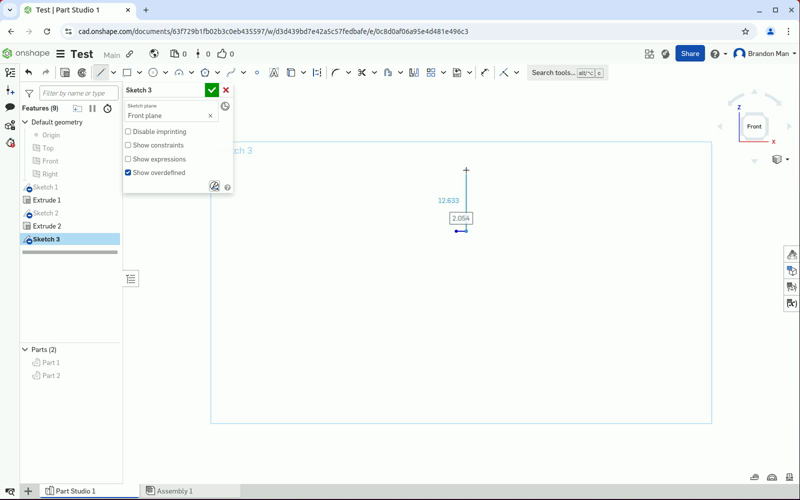
click(466, 169)
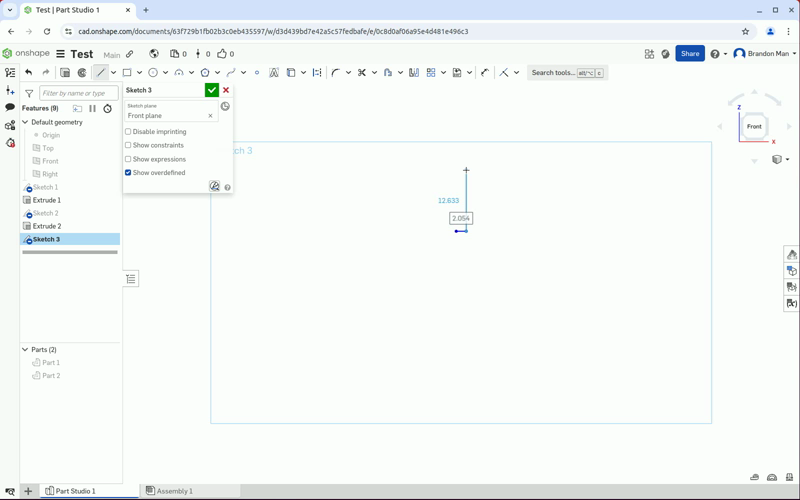
key_up(shift)
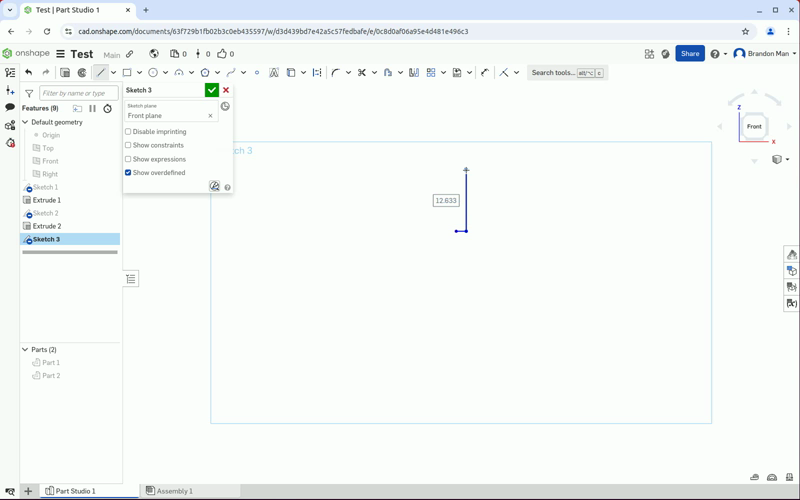
key_down(shift)
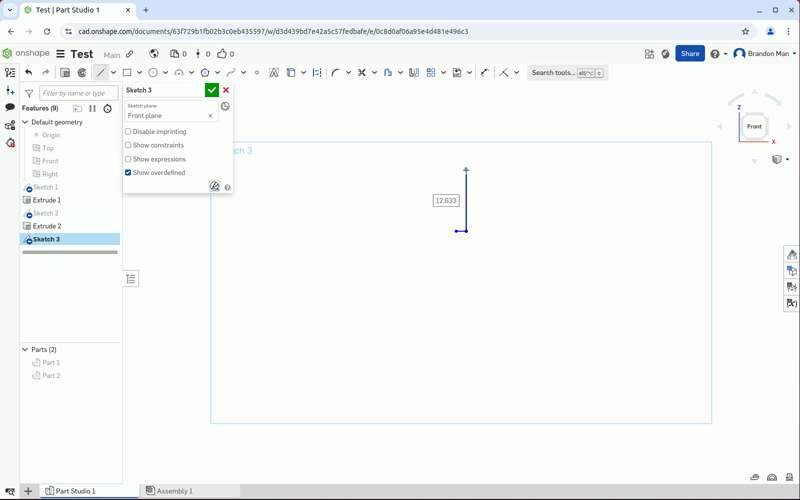
mouse_move(496, 169)
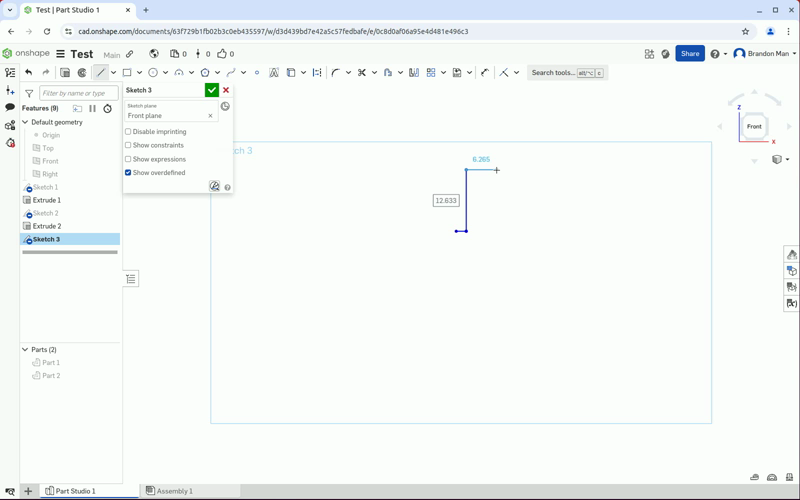
mouse_move(456, 169)
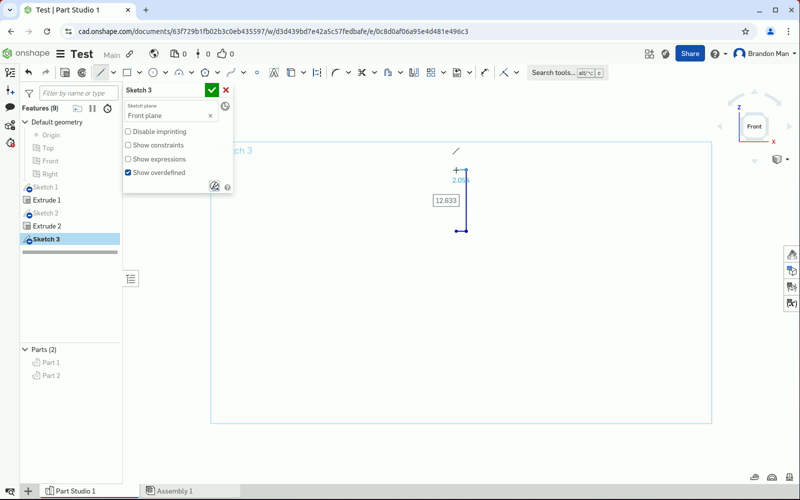
click(456, 169)
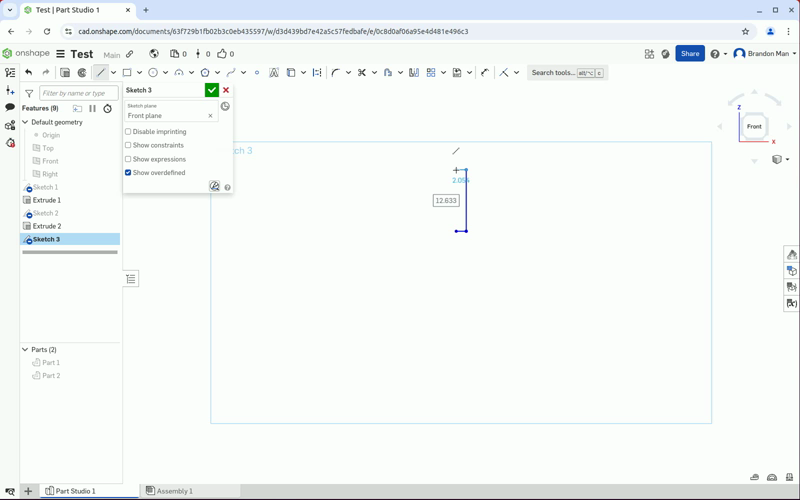
key_up(shift)
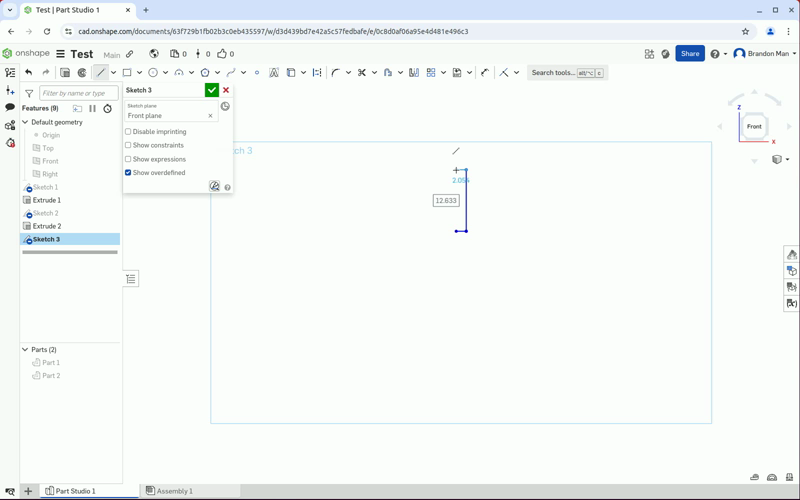
key_down(shift)
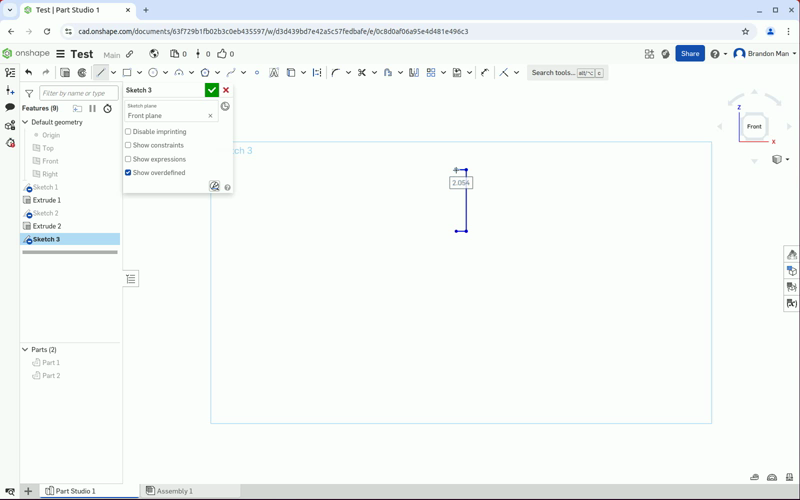
mouse_move(456, 231)
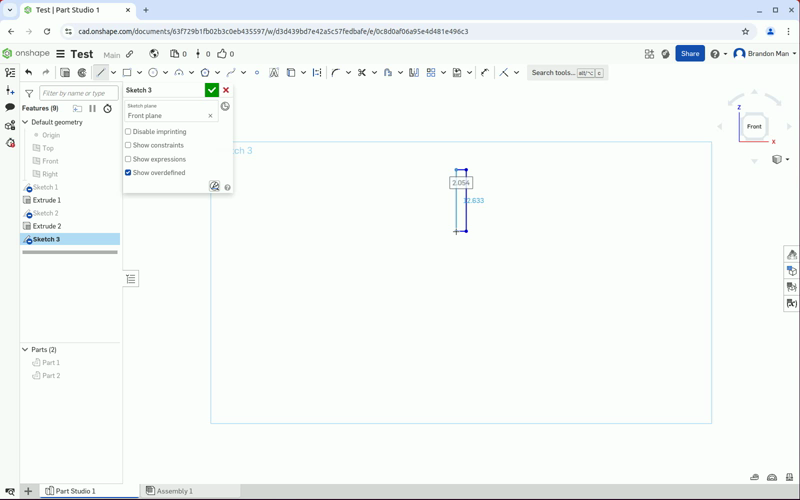
key_up(shift)
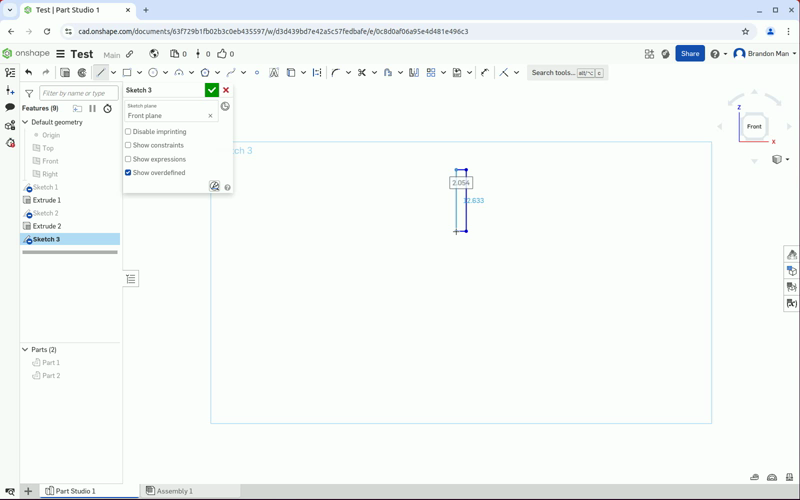
click(456, 231)
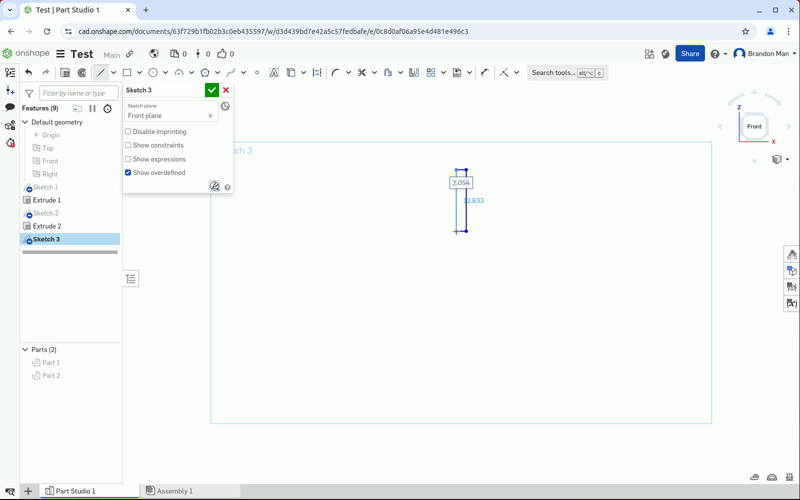
key(esc)
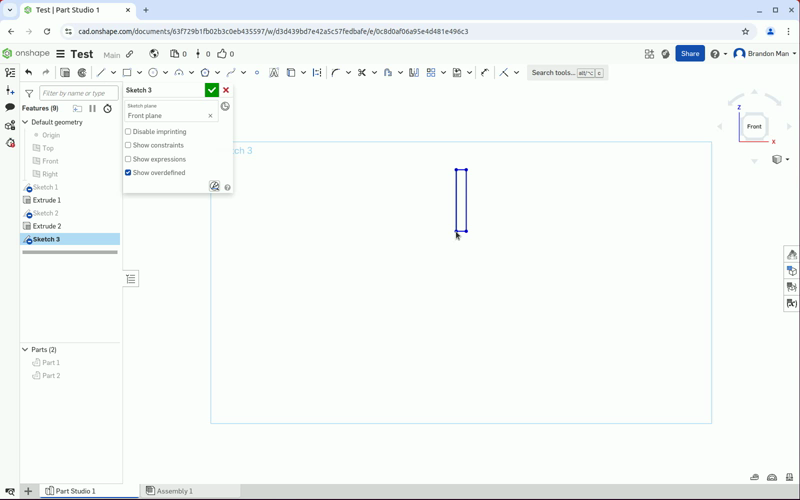
mouse_move(464, 172)
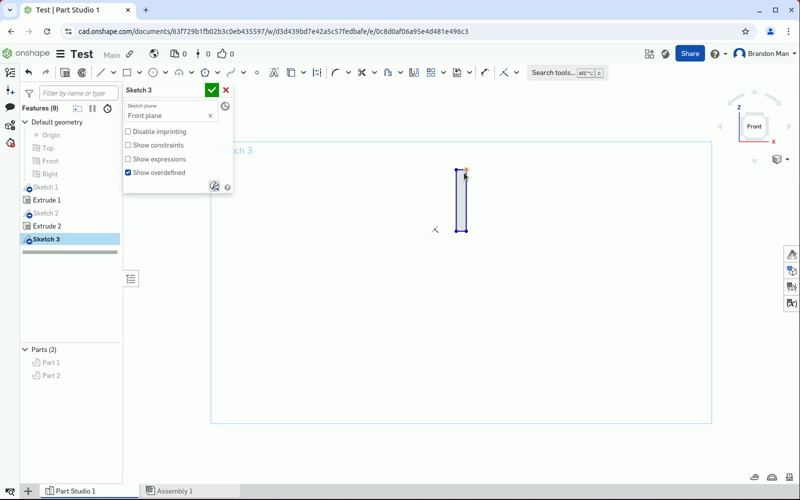
scroll(6)
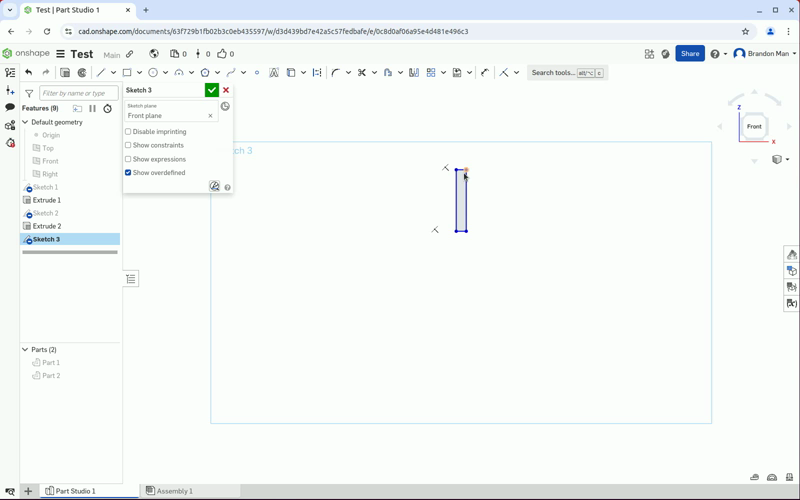
scroll(6)
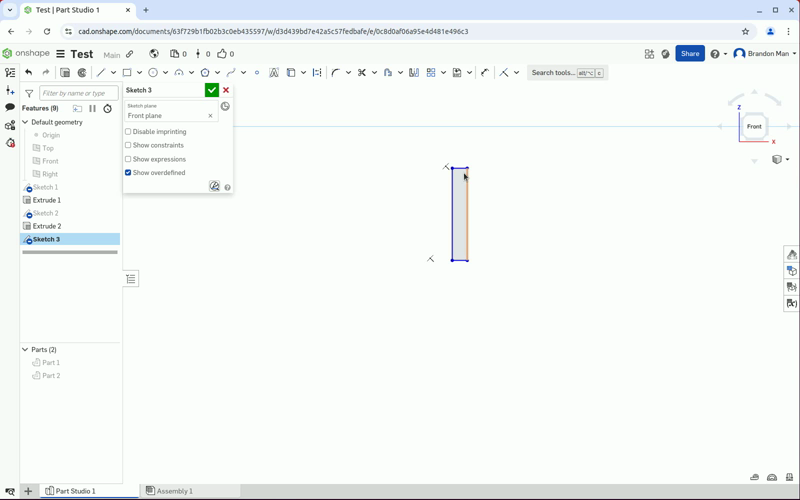
scroll(6)
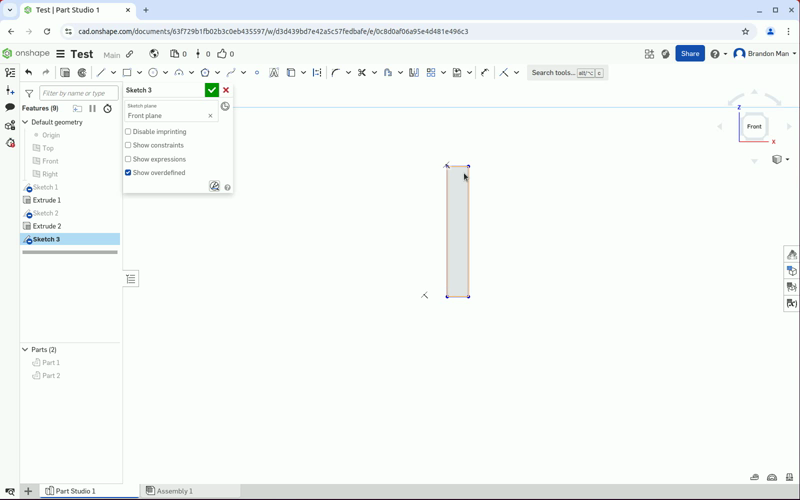
scroll(6)
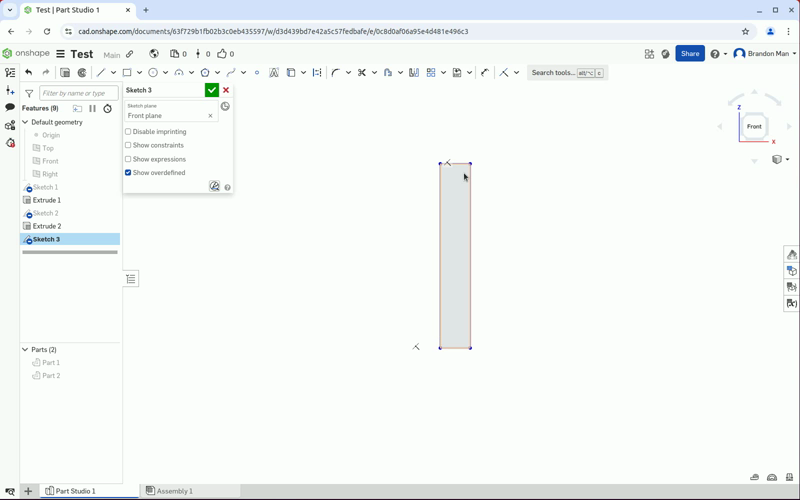
scroll(6)
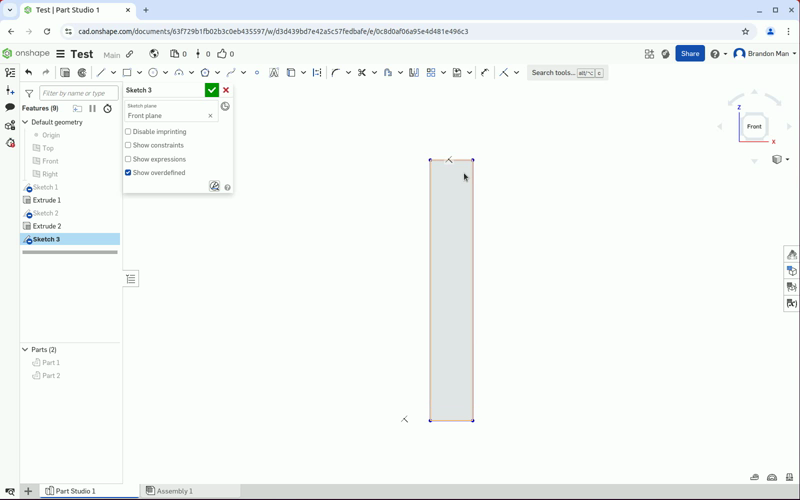
scroll(6)
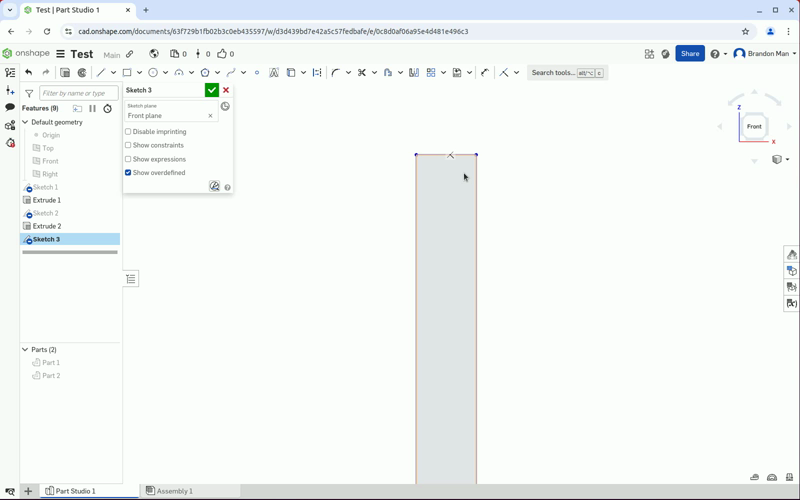
scroll(6)
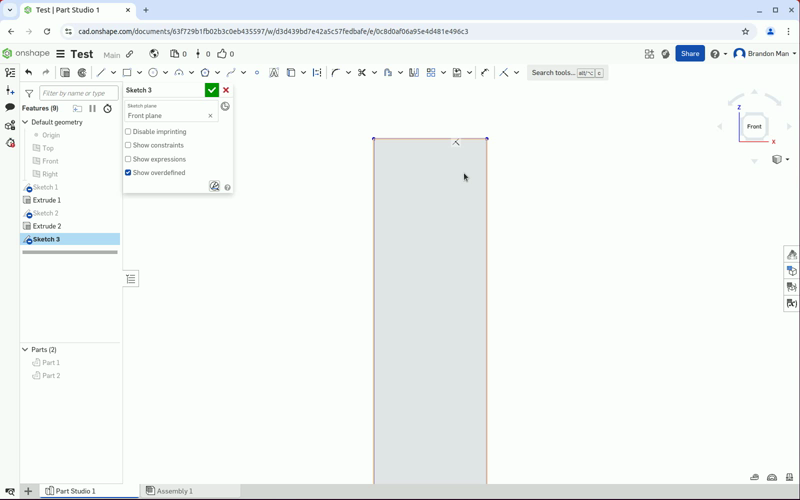
click(464, 172)
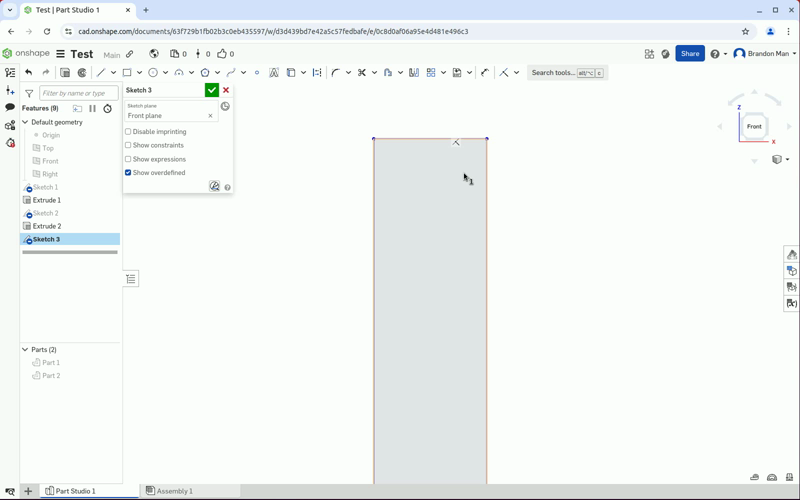
scroll(-6)
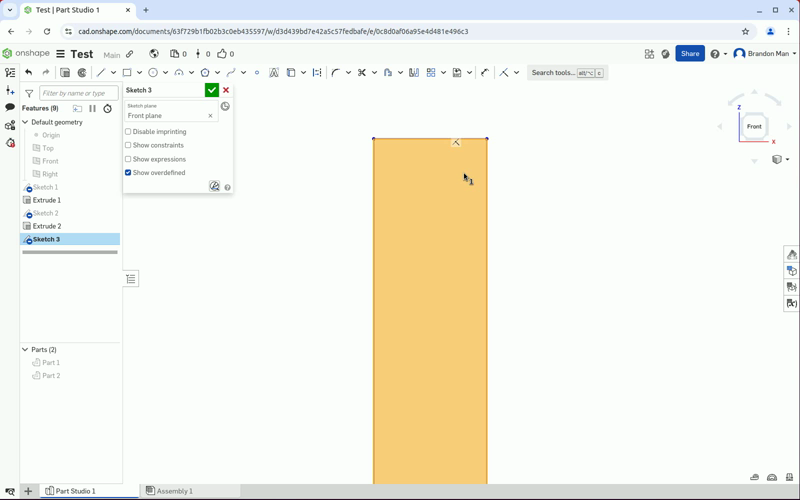
scroll(-6)
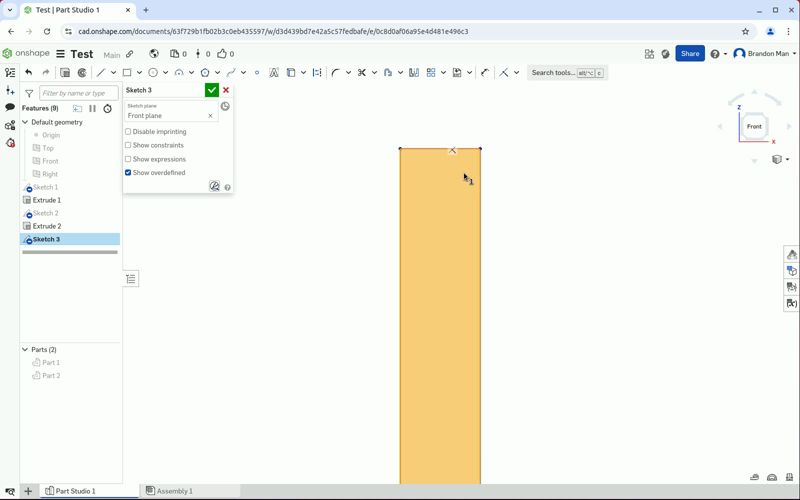
scroll(-6)
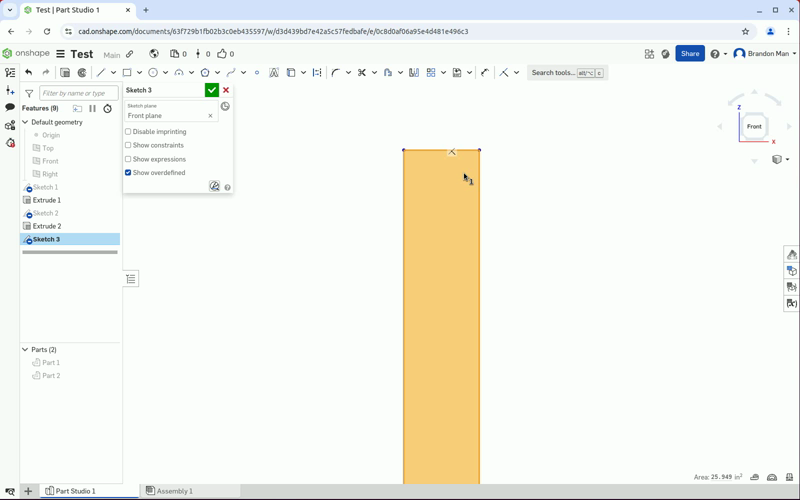
scroll(-6)
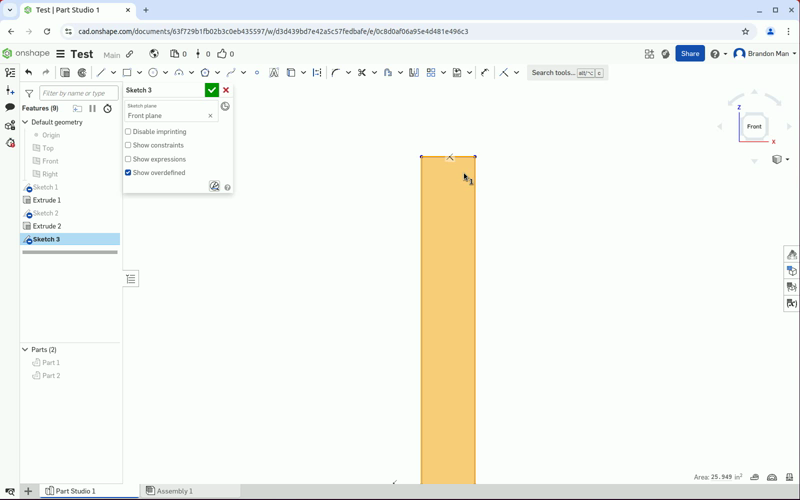
scroll(-6)
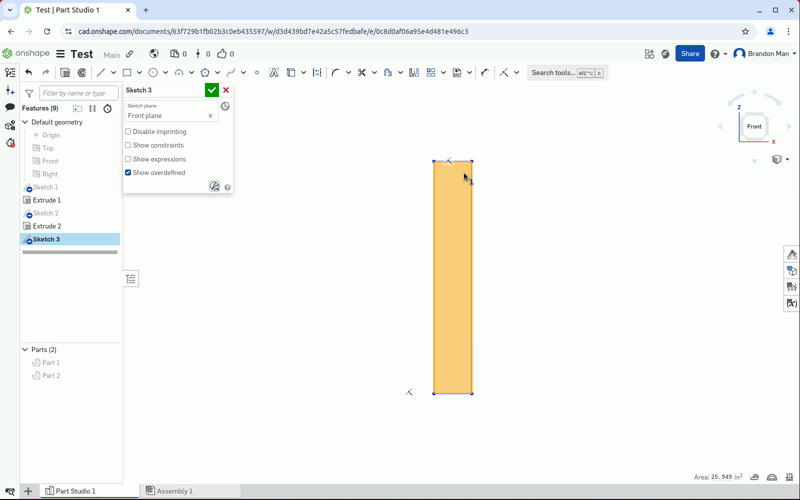
scroll(-6)
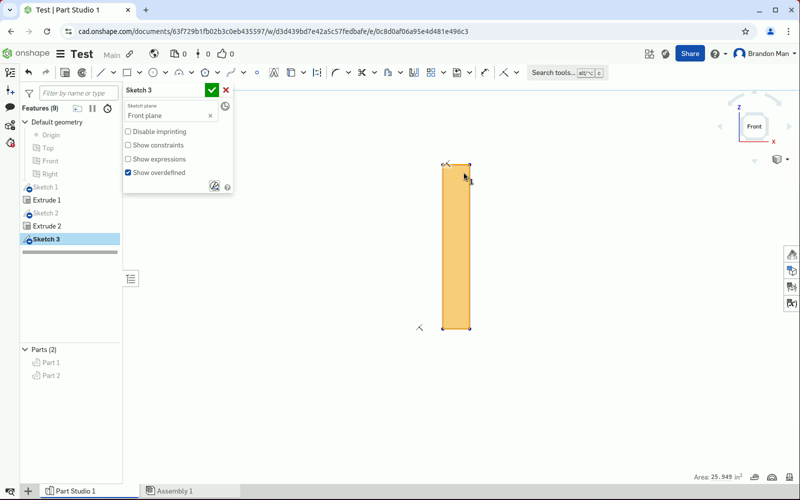
scroll(-6)
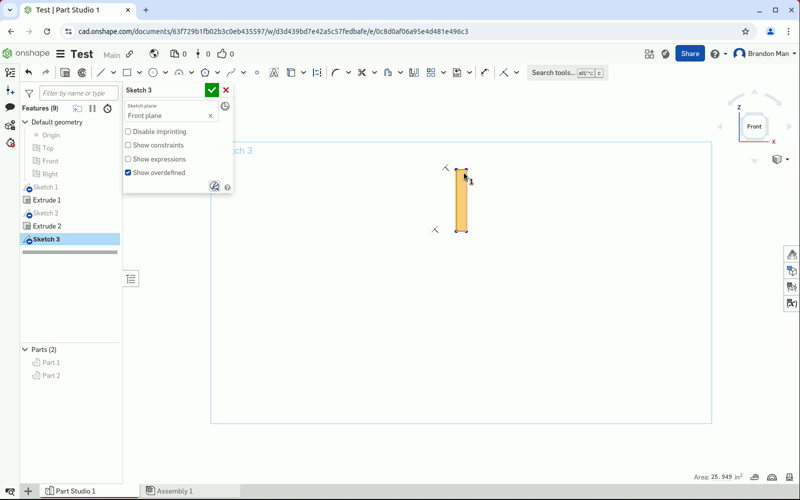
mouse_move(73, 352)
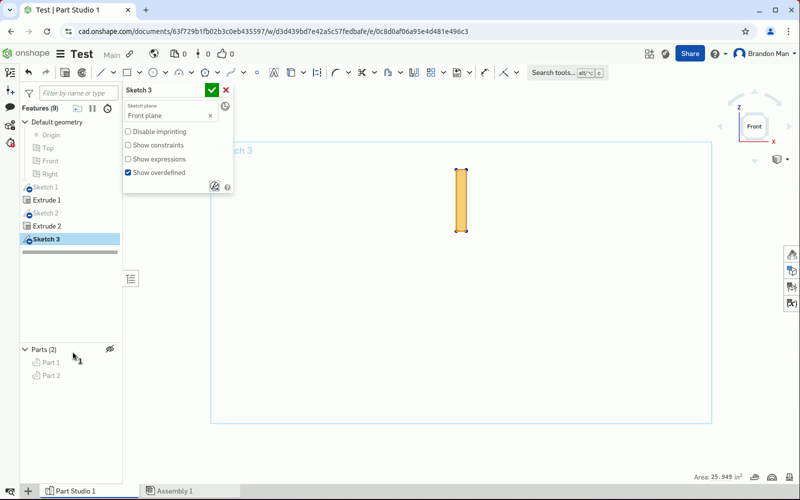
key(shift+y)
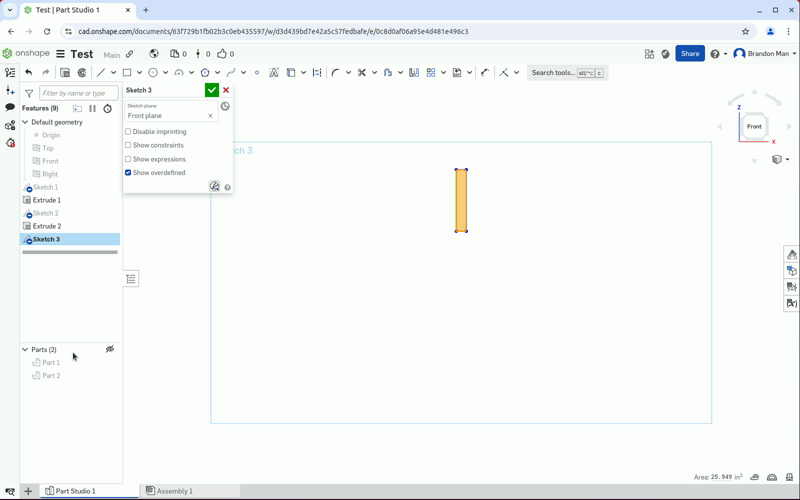
key(shift+e)
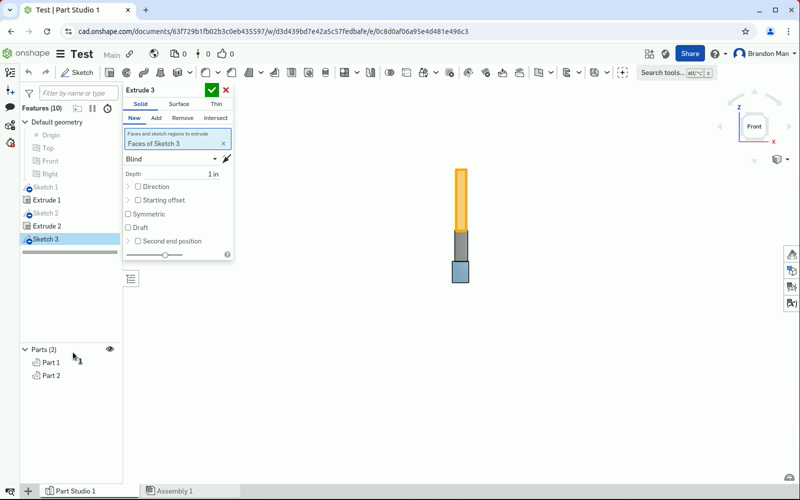
mouse_move(143, 106)
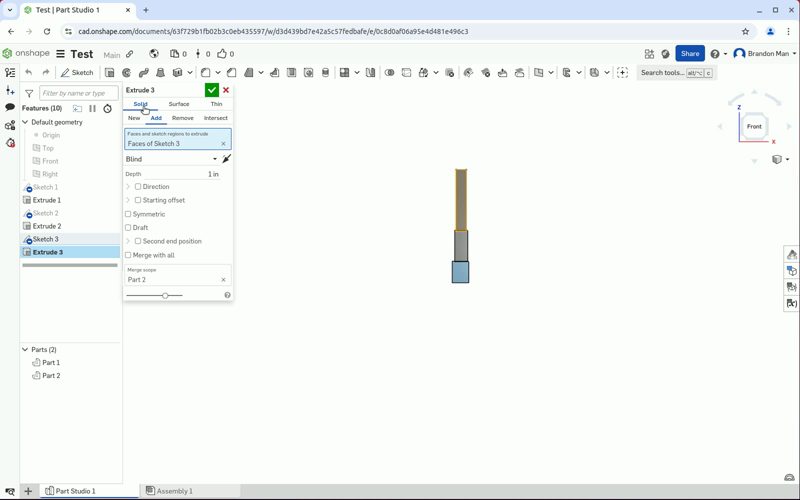
click(143, 106)
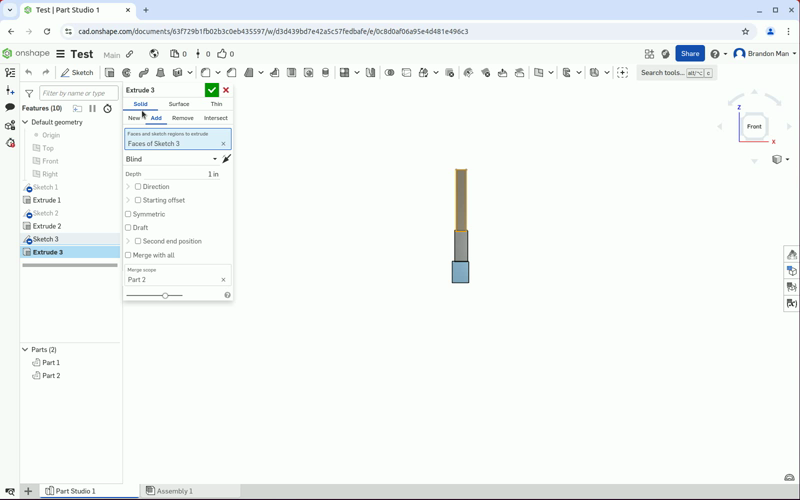
mouse_move(137, 120)
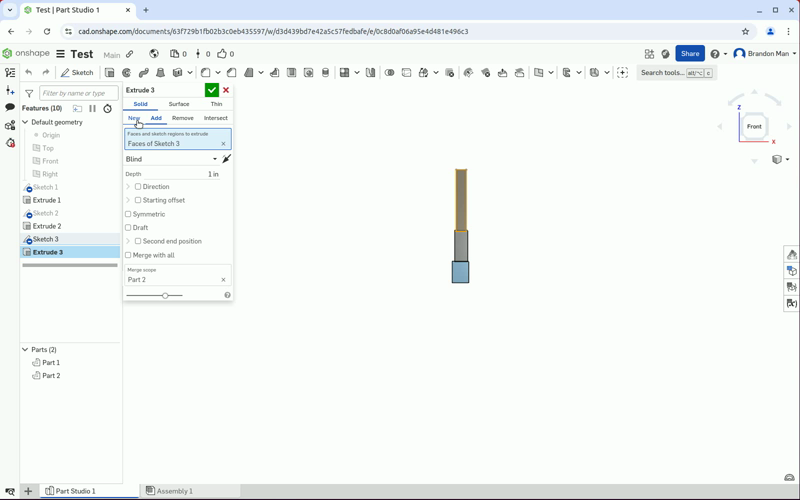
click(137, 120)
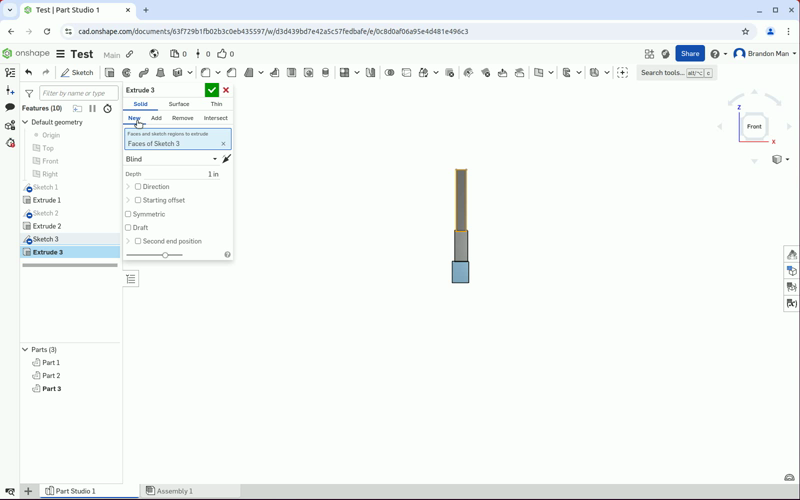
key(tab, 4)
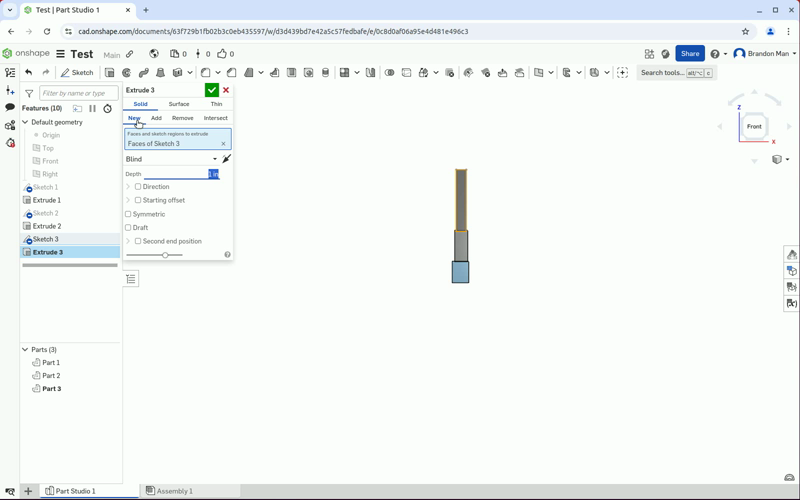
text(-0.241)
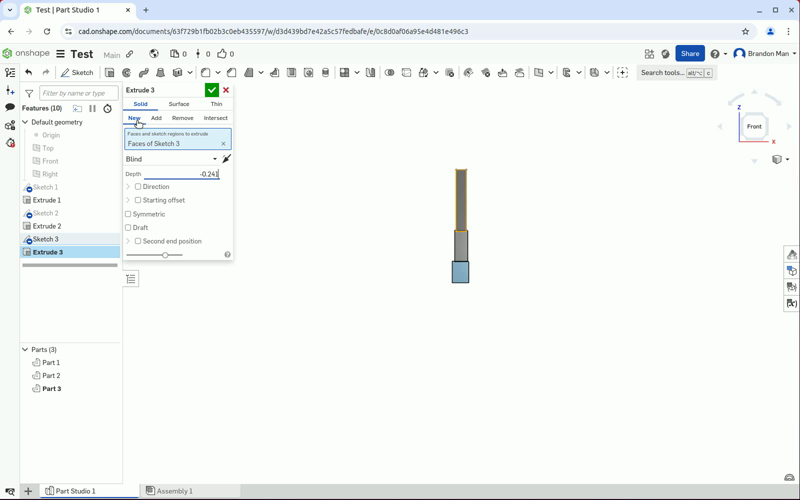
key(enter)
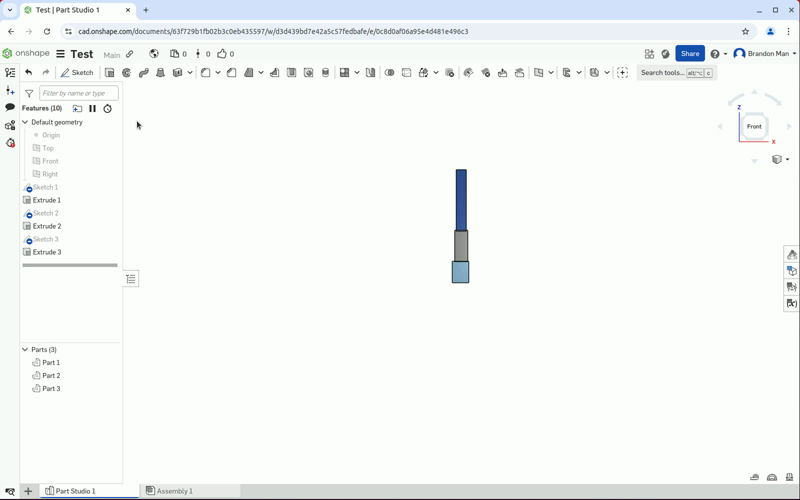
key(shift+h)
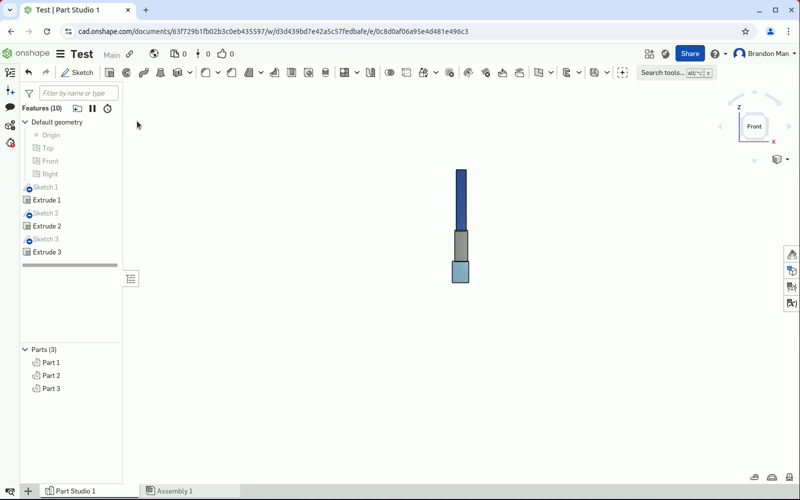
key(shift+h)
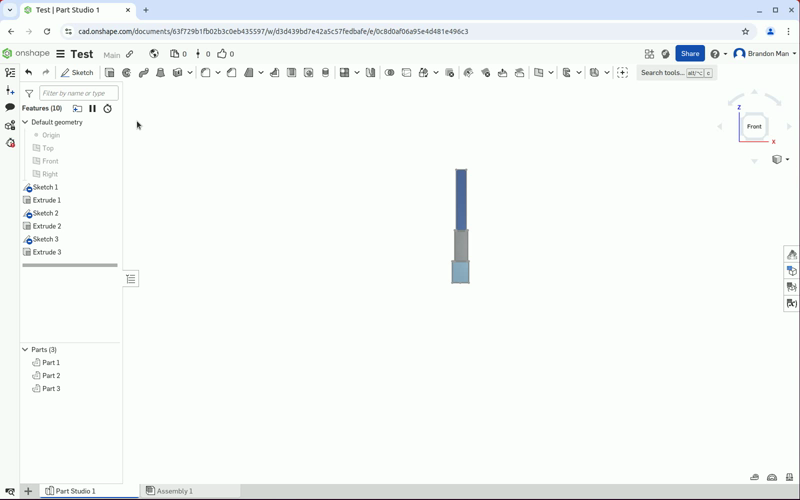
key(shift+7)
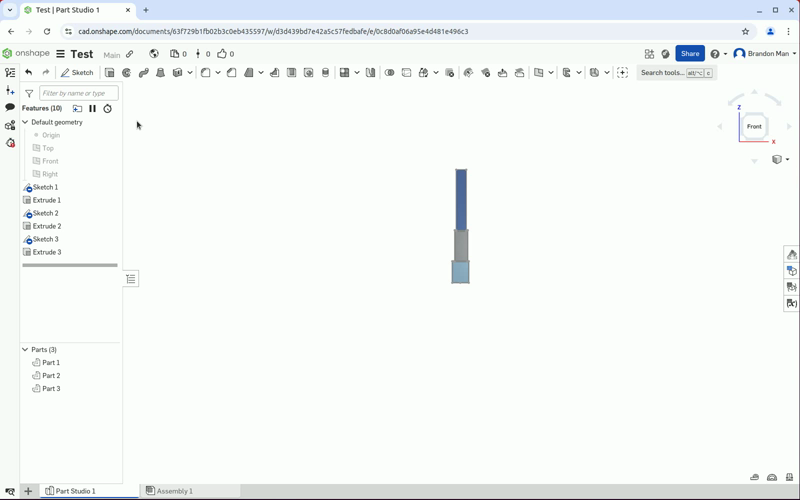
key(left, 2)
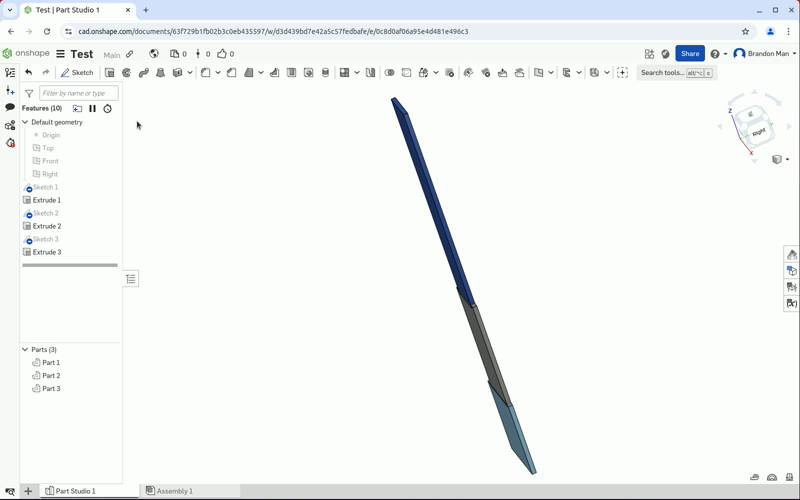
key(down, 2)
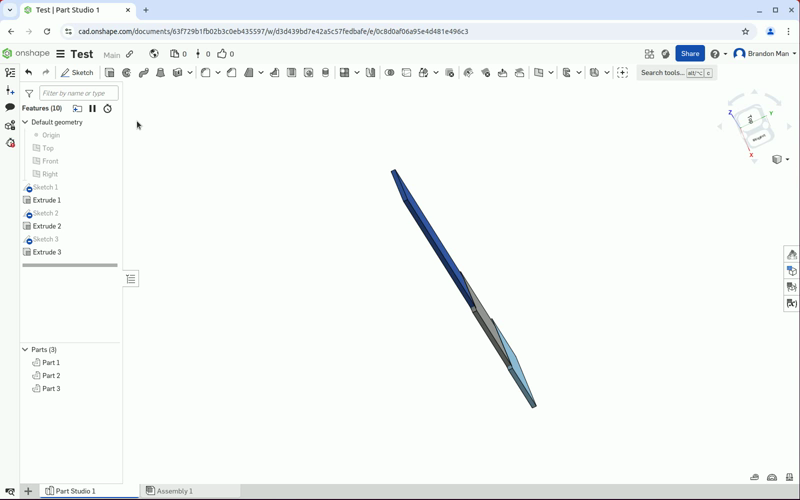
key(up, 2)
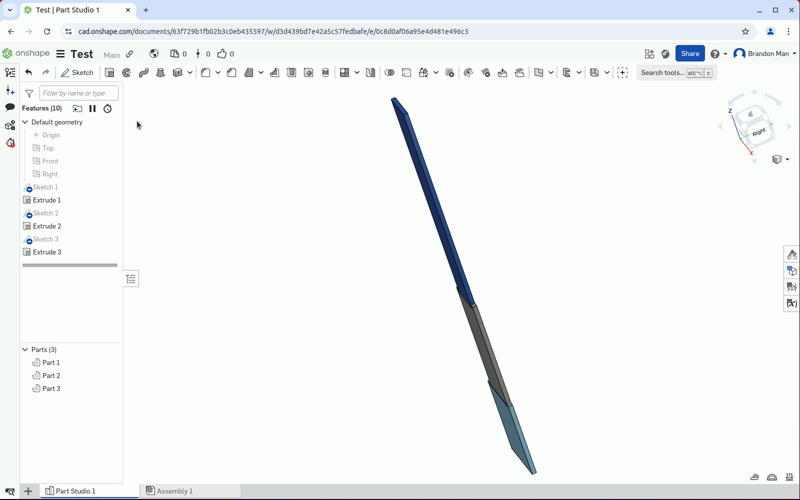
key(right, 2)
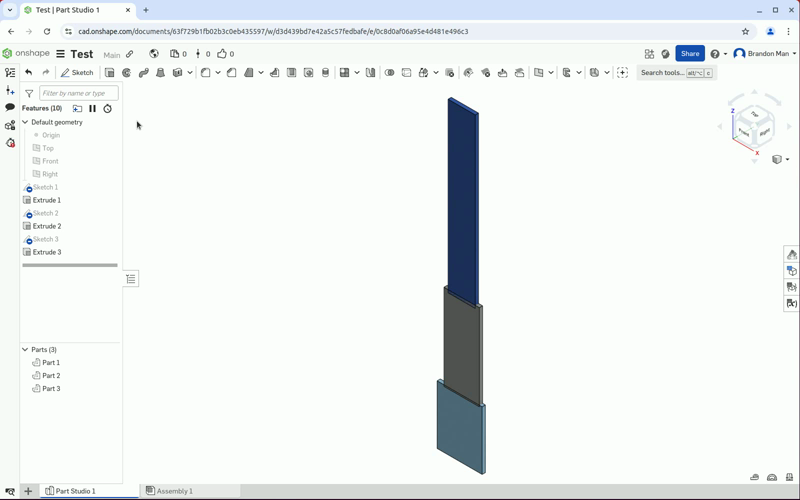
mouse_move(73, 189)
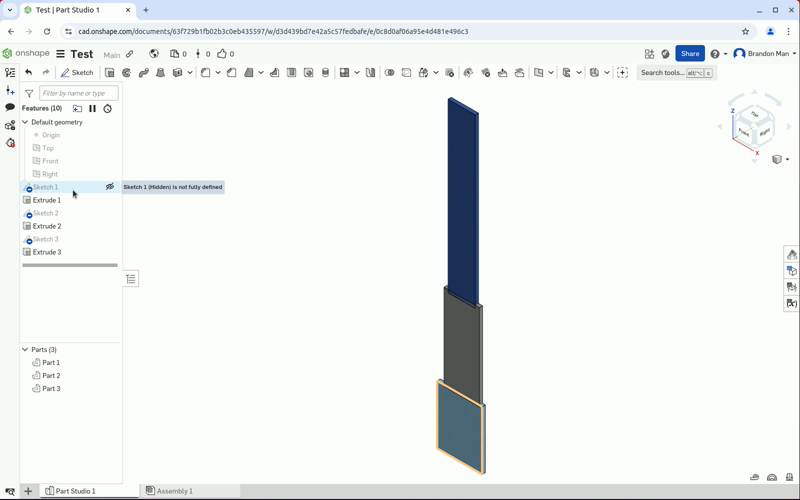
click(73, 189)